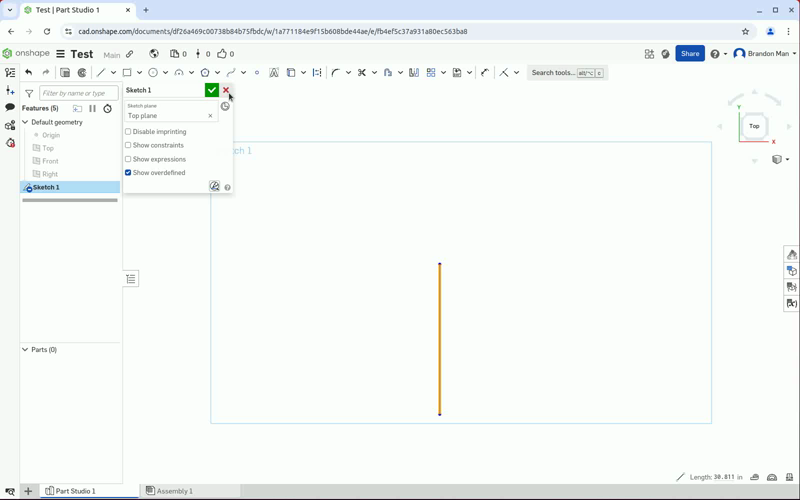
key(shift+h)
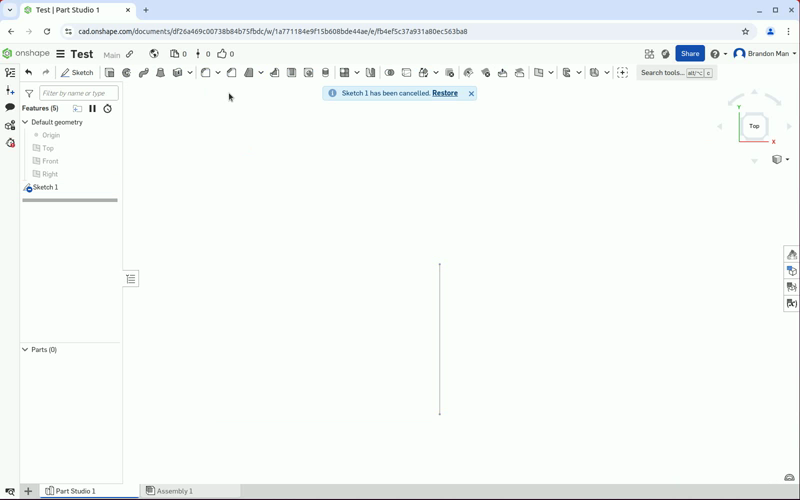
key(shift+s)
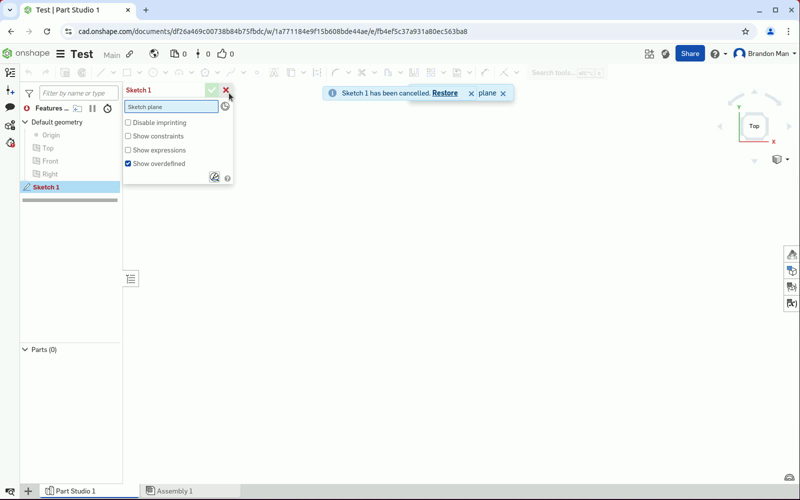
mouse_move(73, 150)
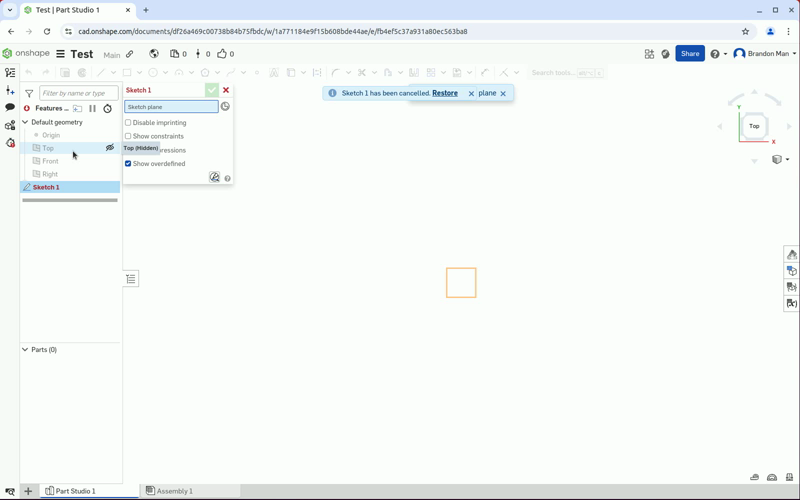
click(73, 150)
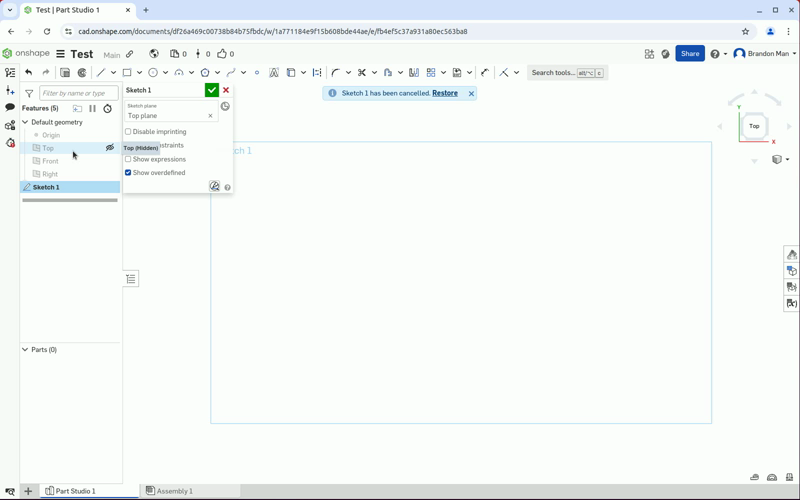
mouse_move(73, 352)
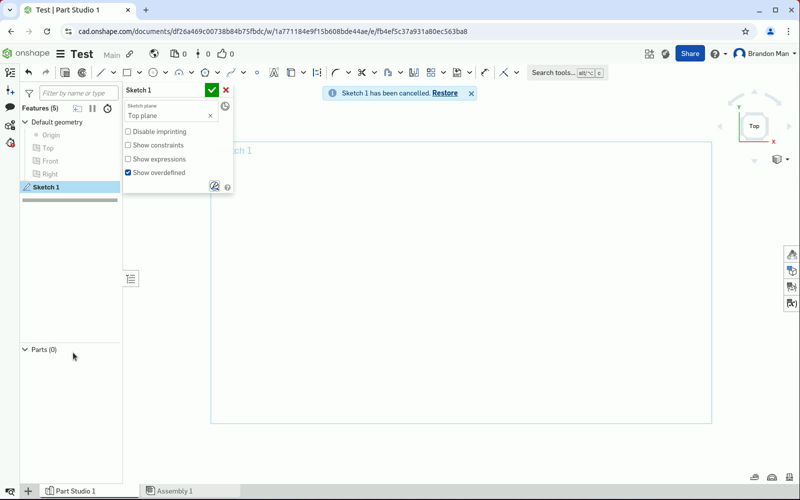
key(y)
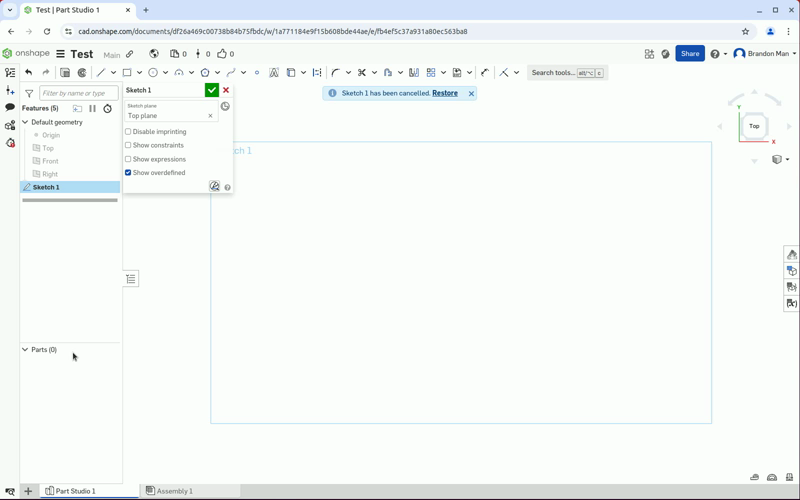
key(a)
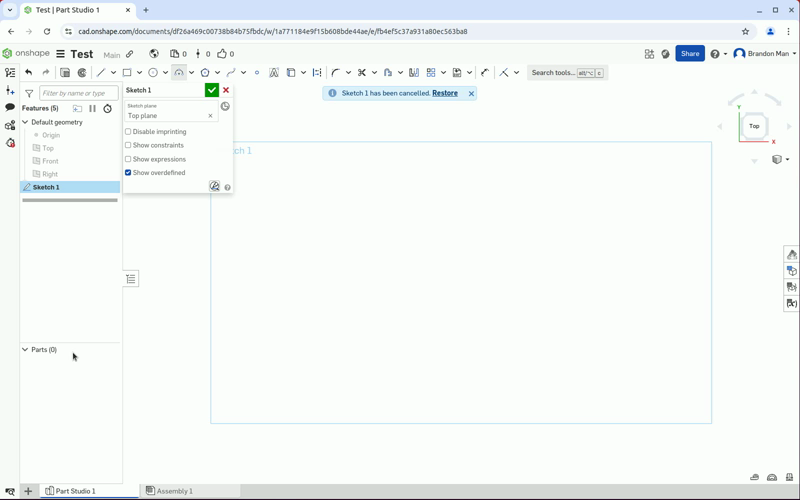
key_down(shift)
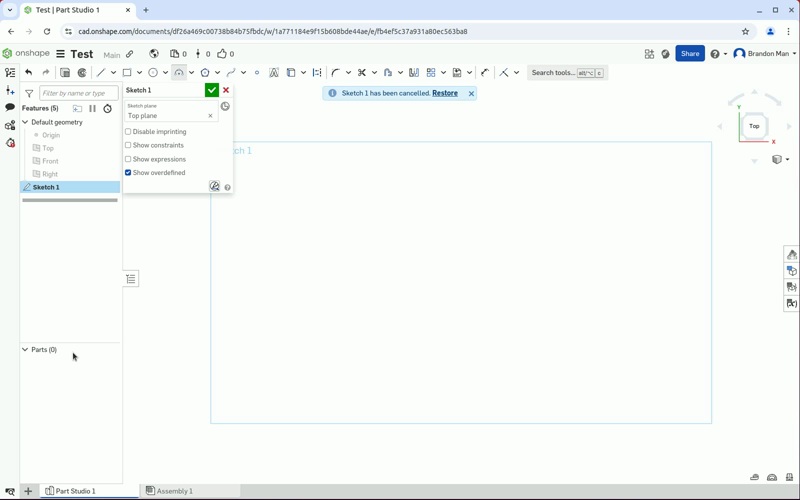
mouse_move(348, 324)
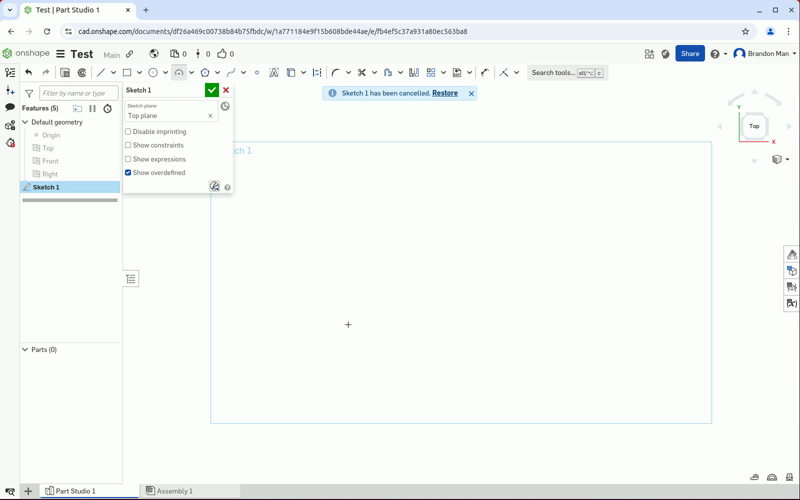
click(348, 324)
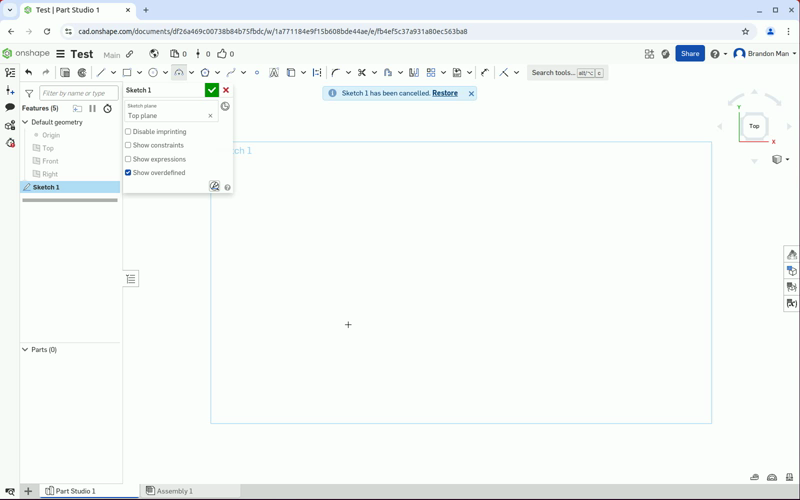
key_up(shift)
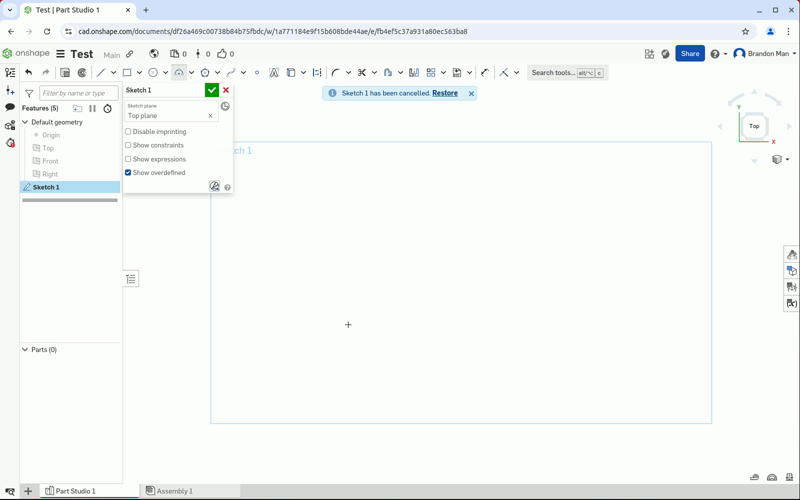
key_down(shift)
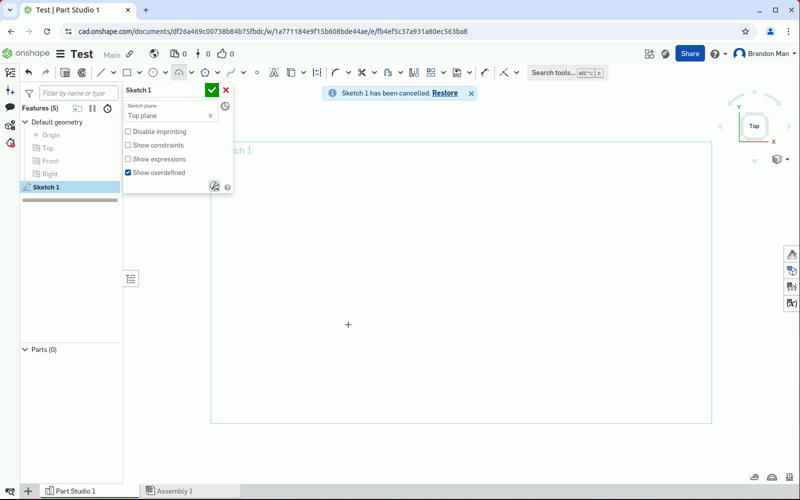
mouse_move(357, 333)
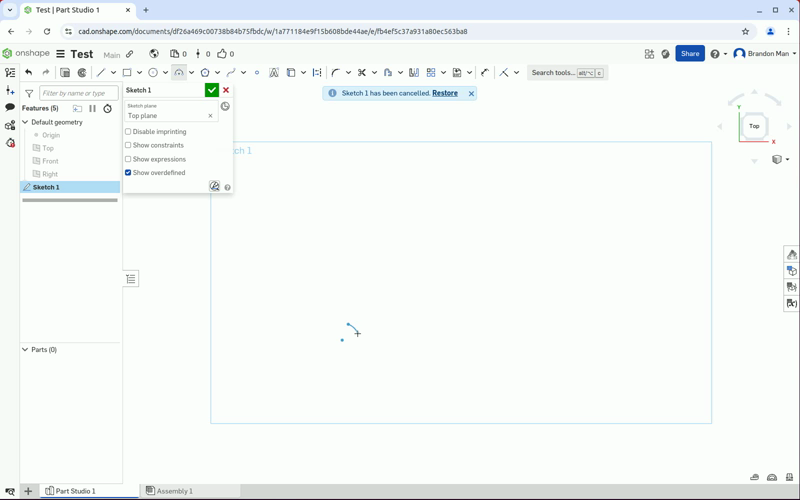
click(357, 333)
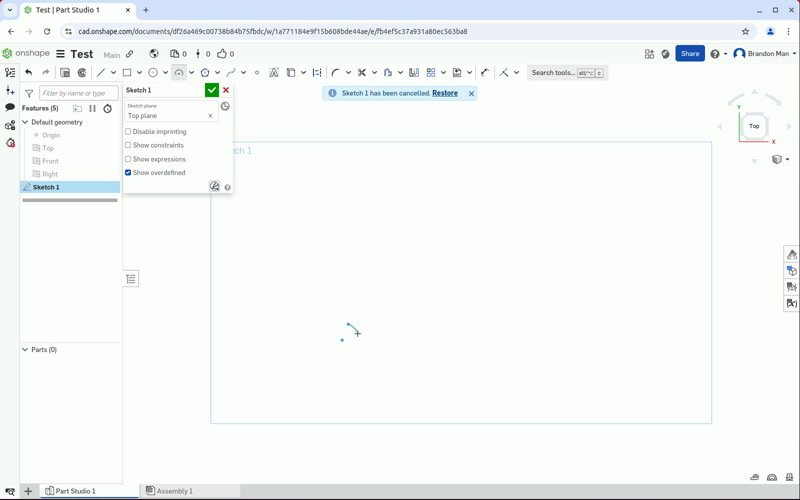
mouse_move(350, 330)
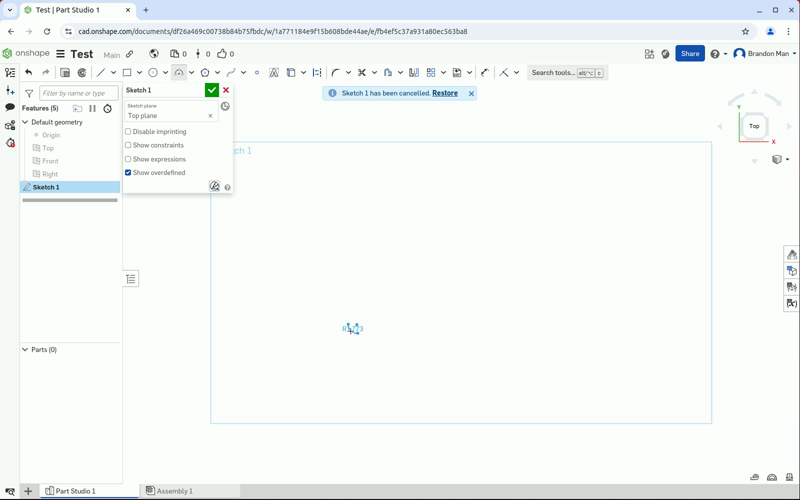
click(350, 330)
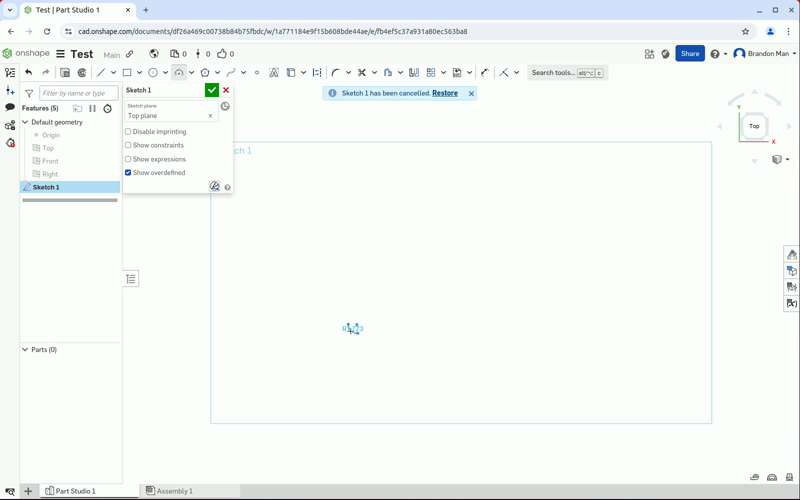
key_up(shift)
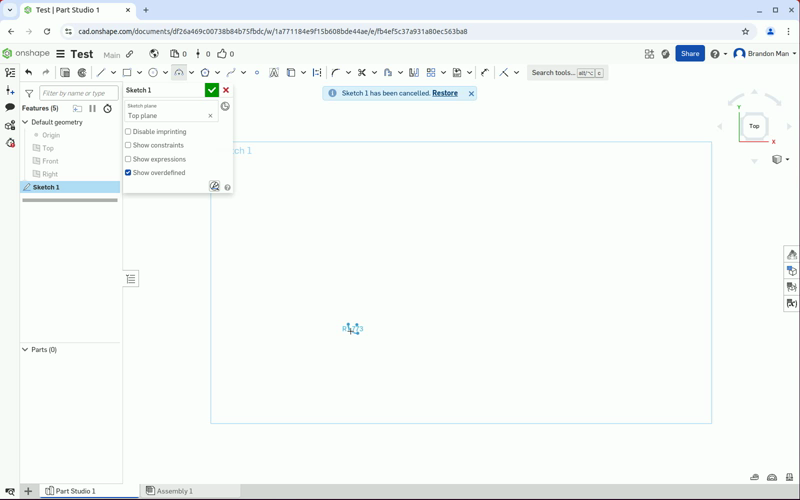
key(esc)
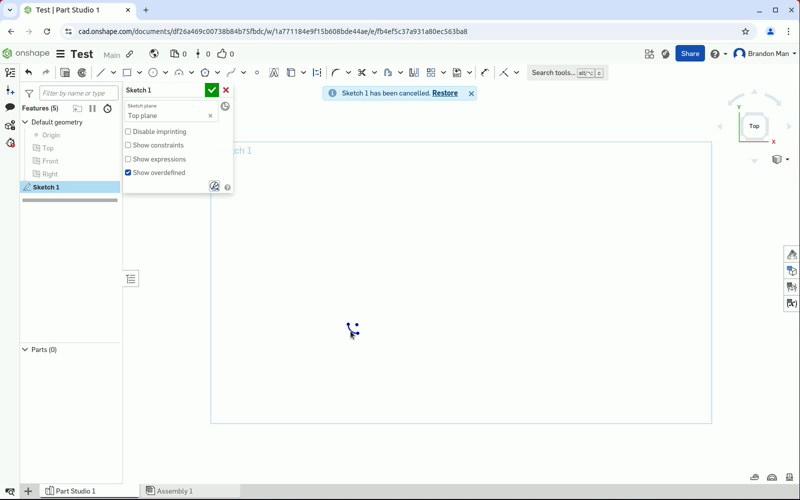
key(l)
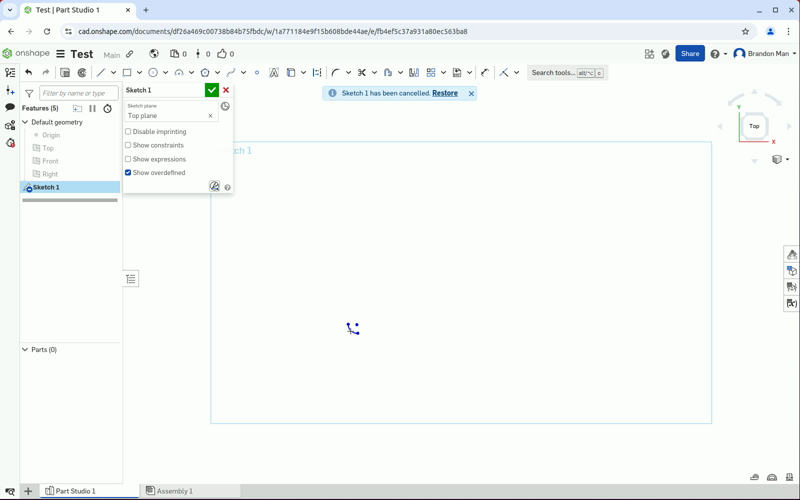
mouse_move(357, 333)
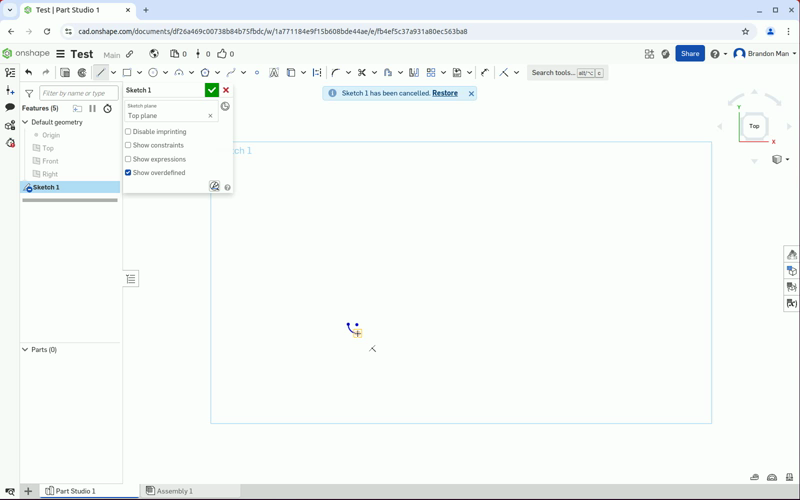
click(357, 333)
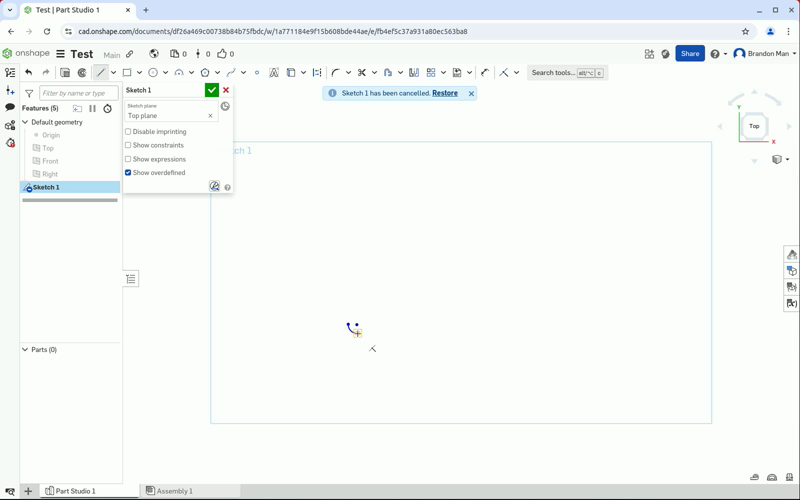
key_down(shift)
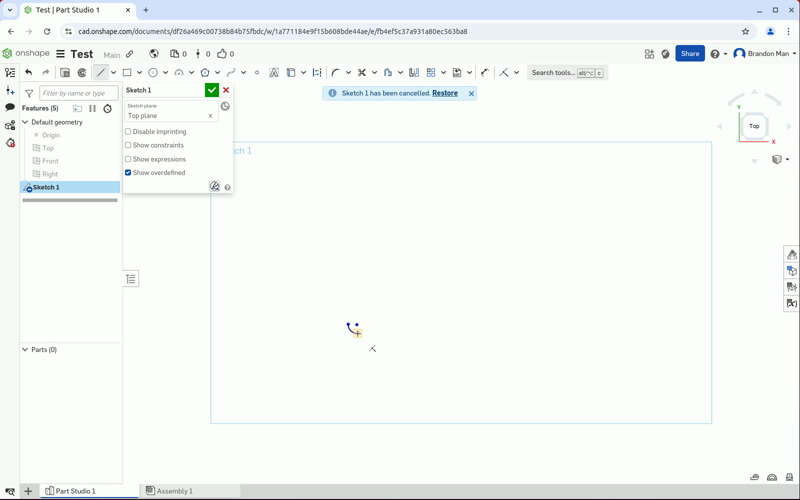
mouse_move(562, 333)
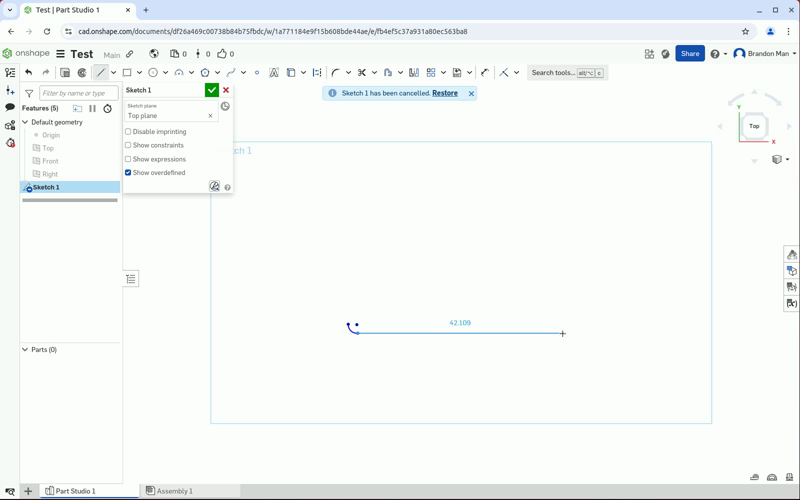
click(562, 333)
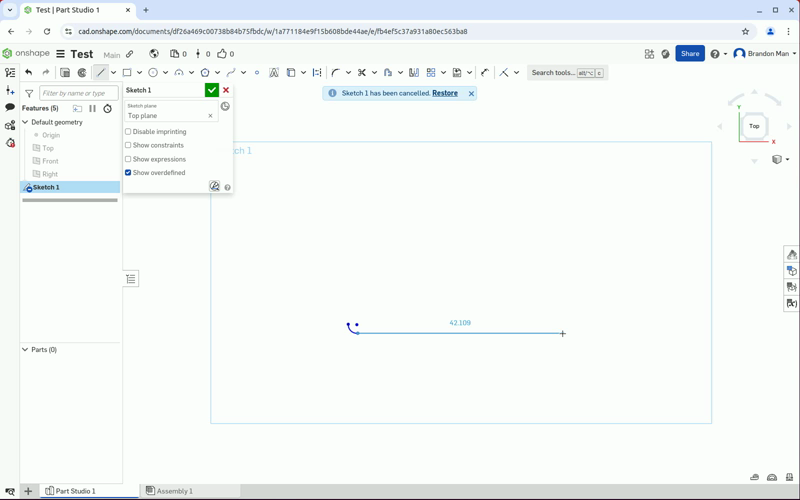
key_up(shift)
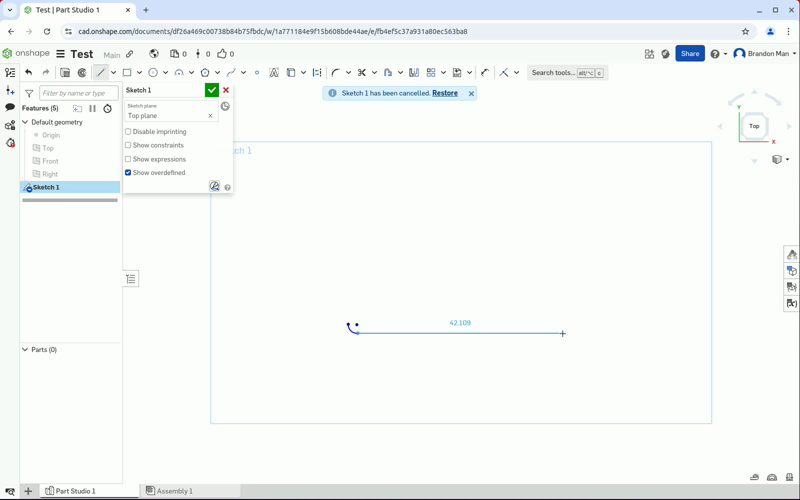
key(esc)
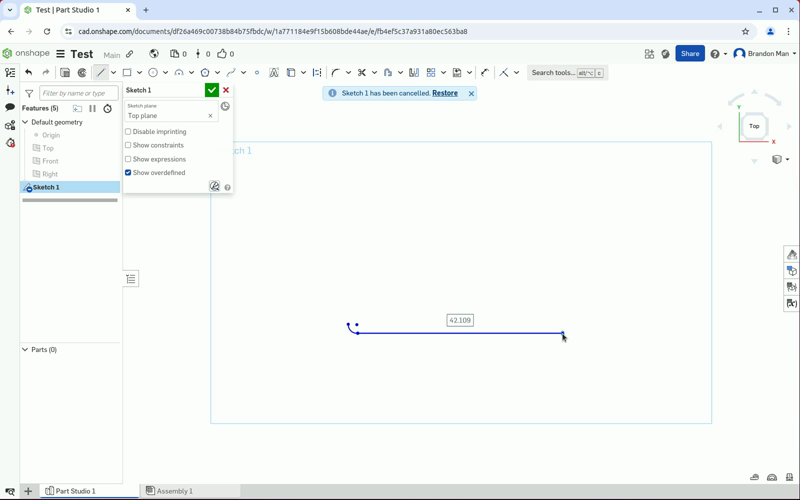
key(a)
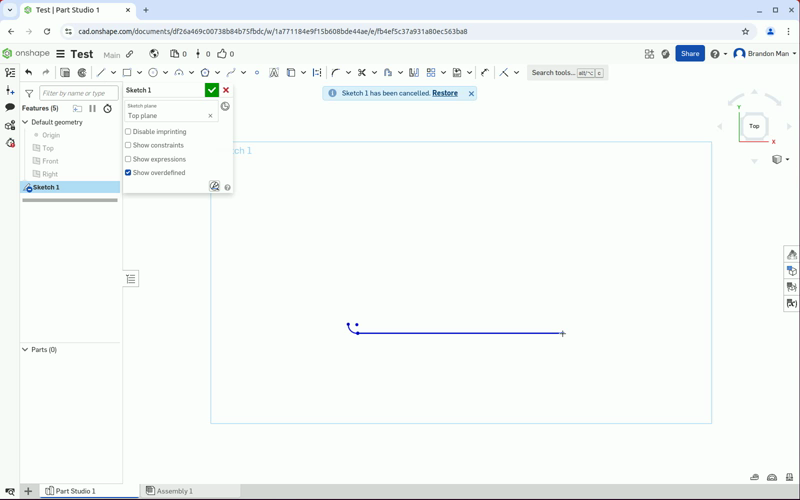
mouse_move(562, 333)
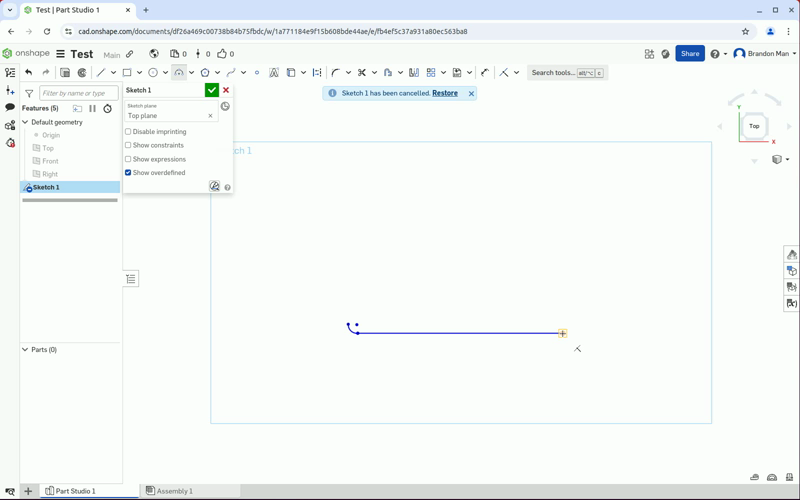
click(562, 333)
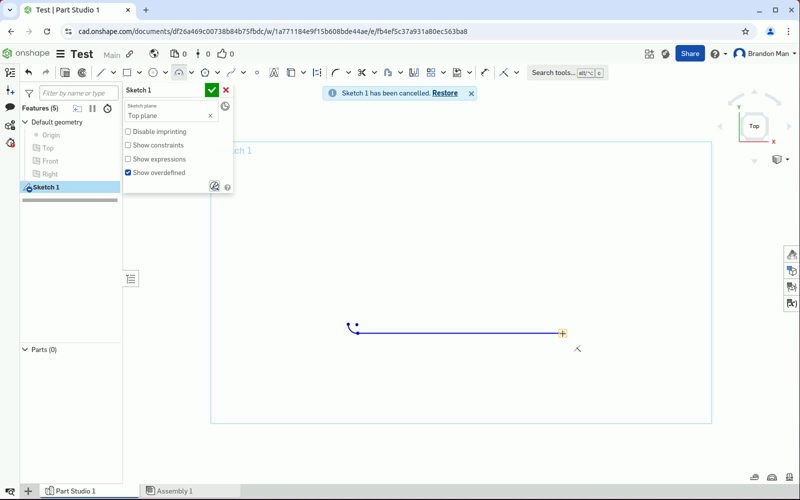
key_down(shift)
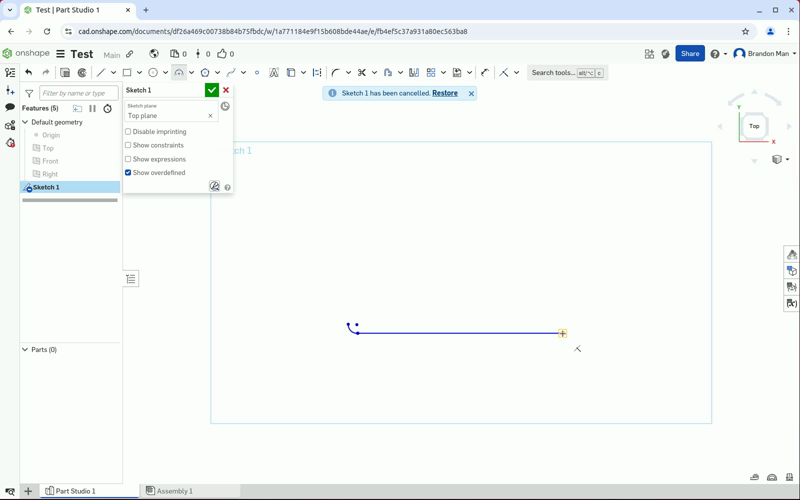
mouse_move(572, 324)
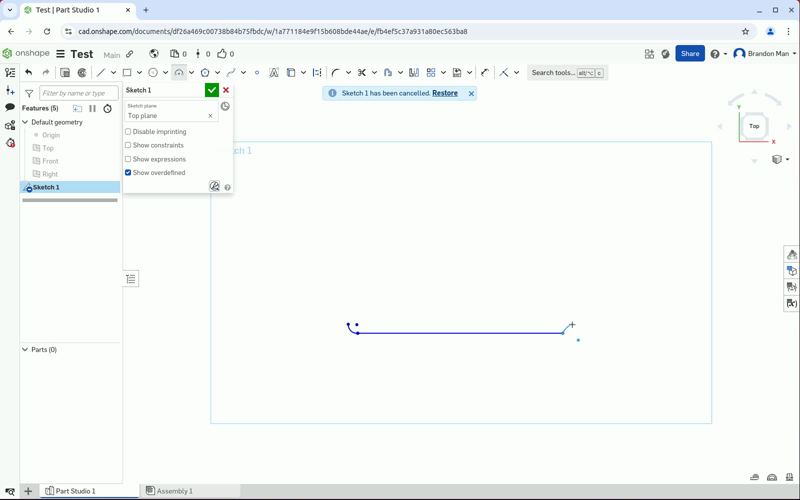
click(572, 324)
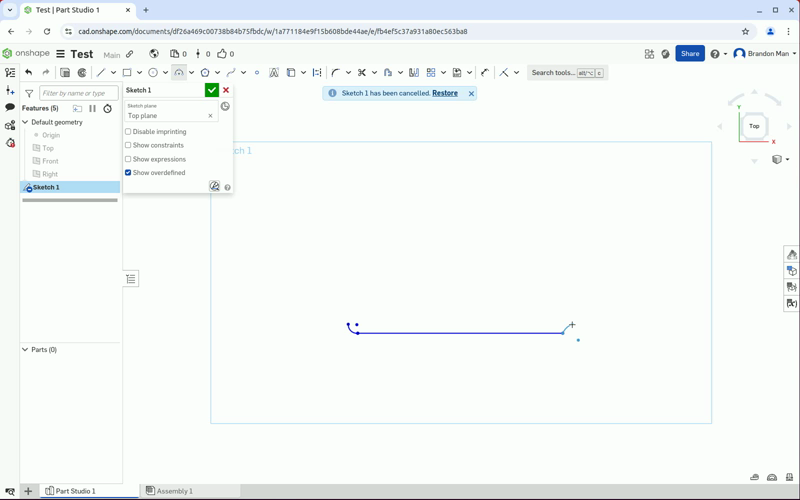
mouse_move(569, 330)
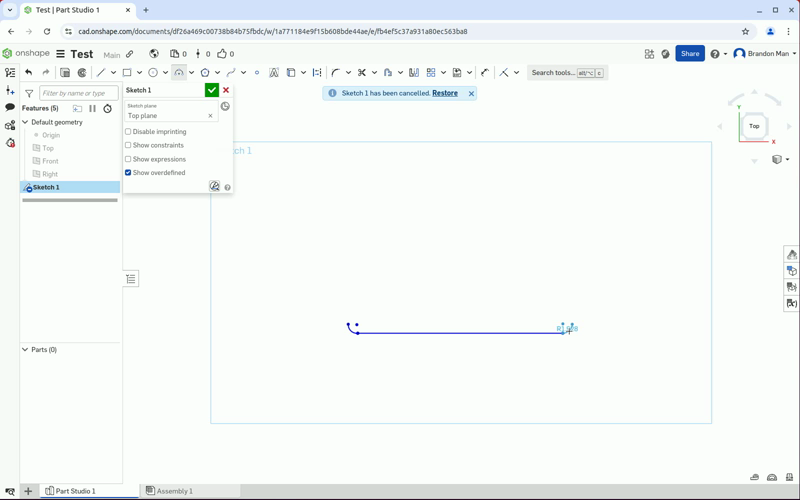
click(569, 330)
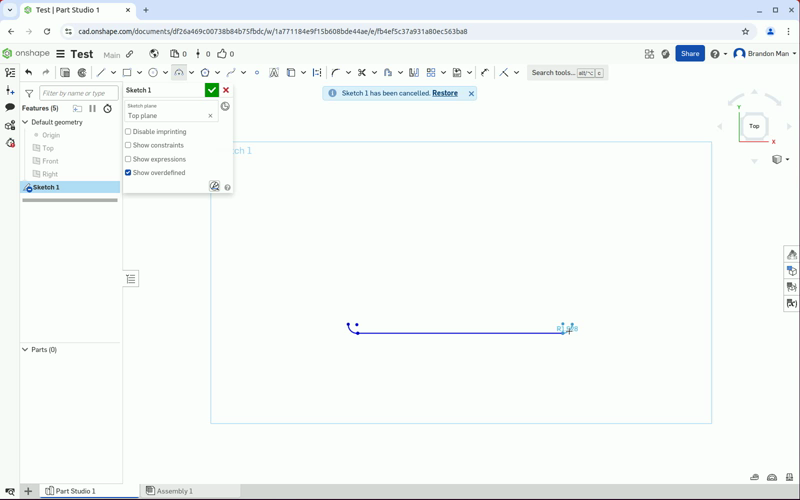
key_up(shift)
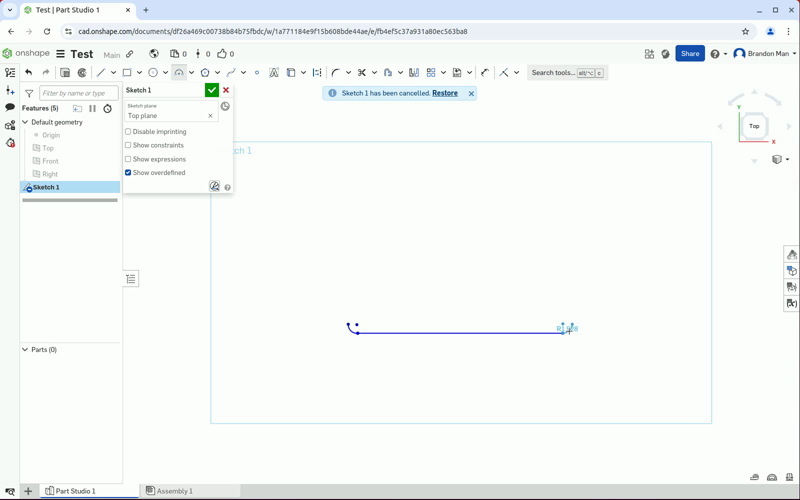
key(esc)
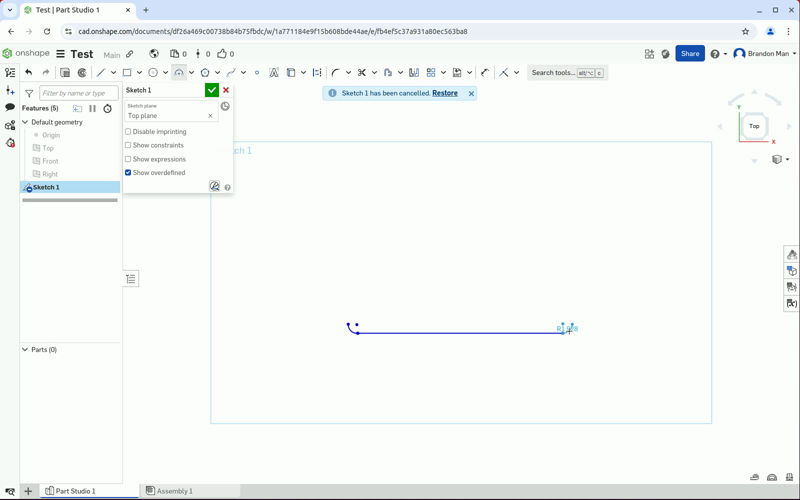
key(l)
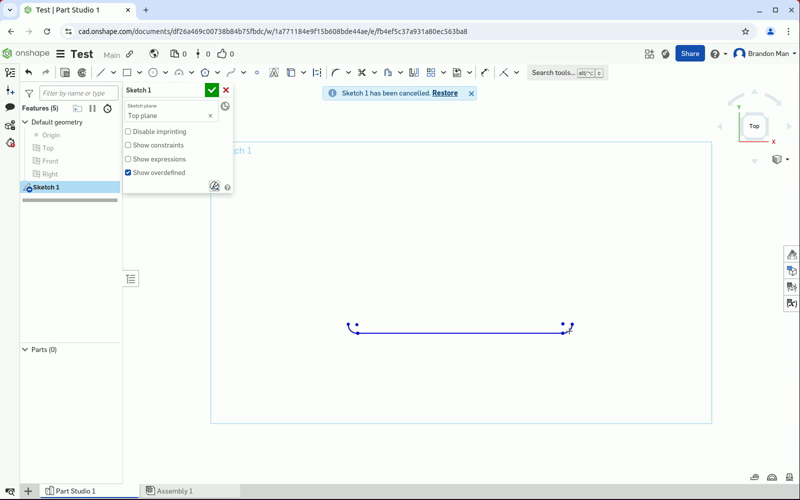
mouse_move(572, 324)
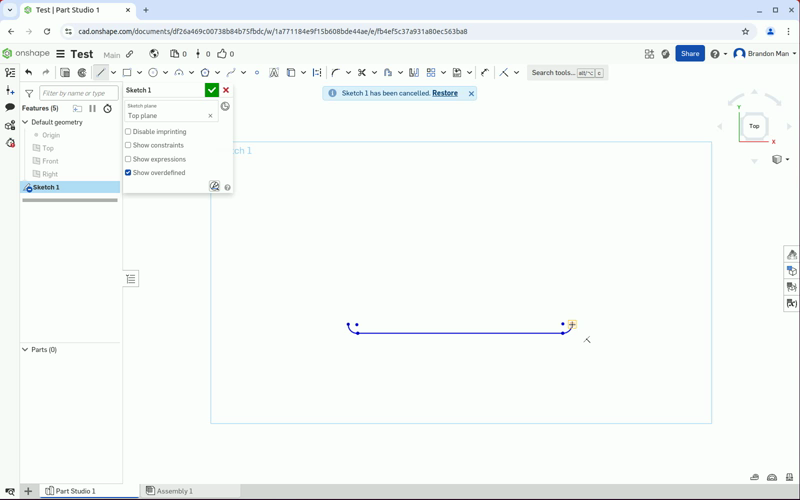
click(572, 324)
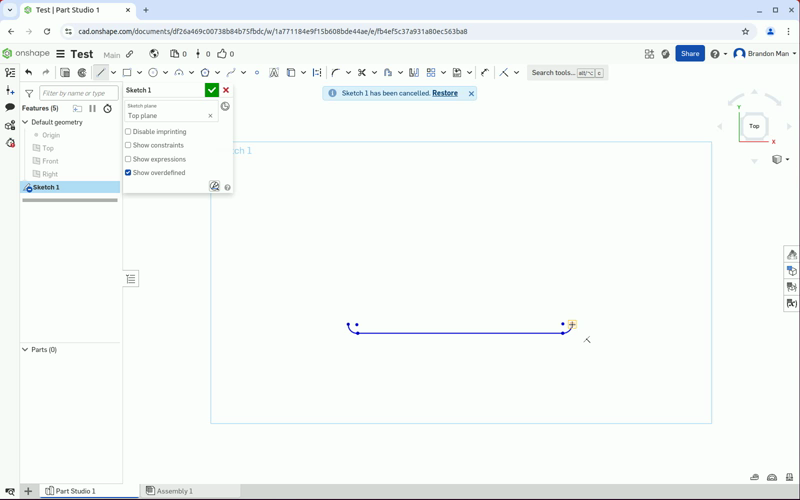
key_down(shift)
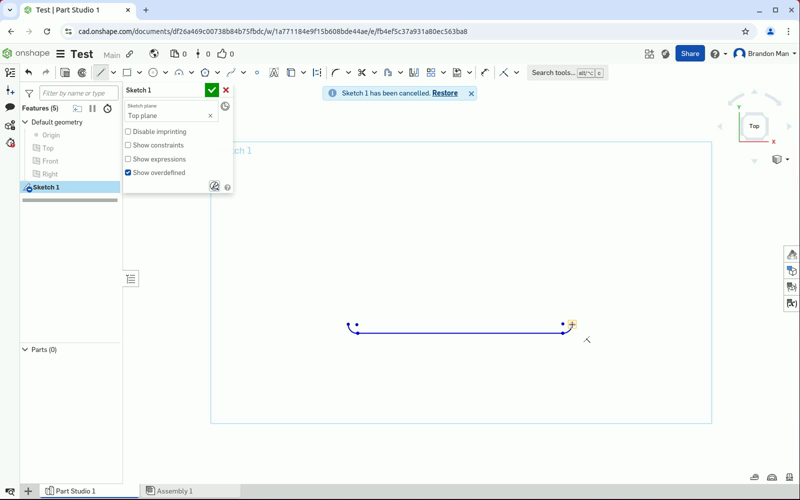
mouse_move(572, 241)
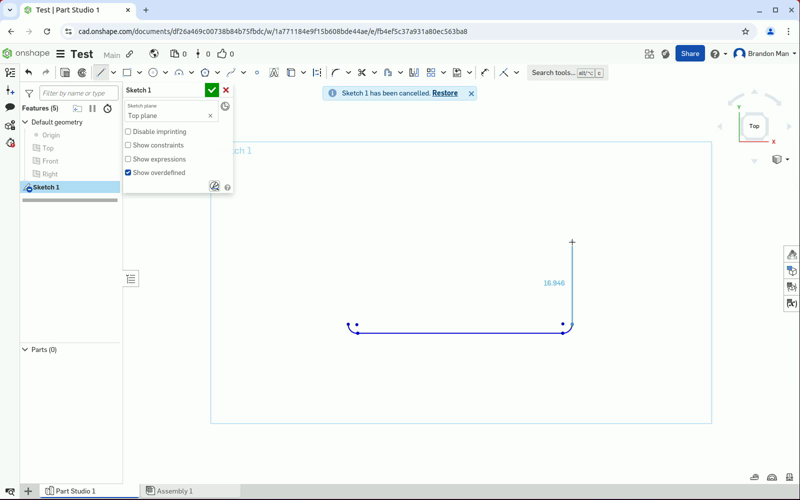
click(572, 241)
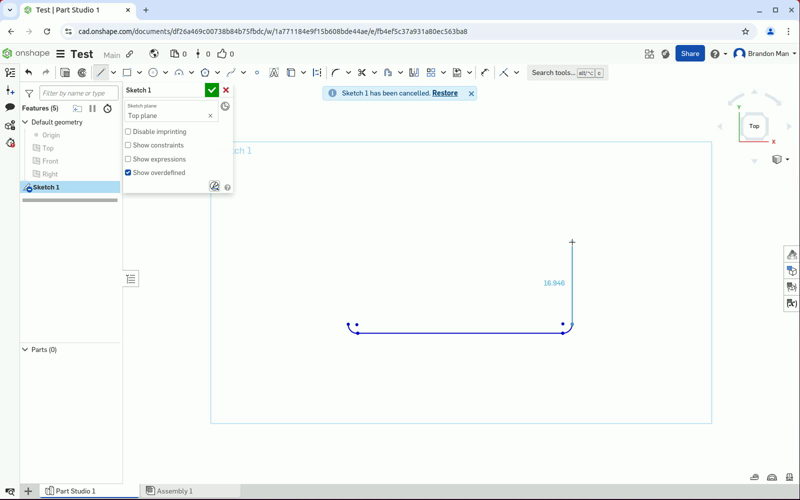
key_up(shift)
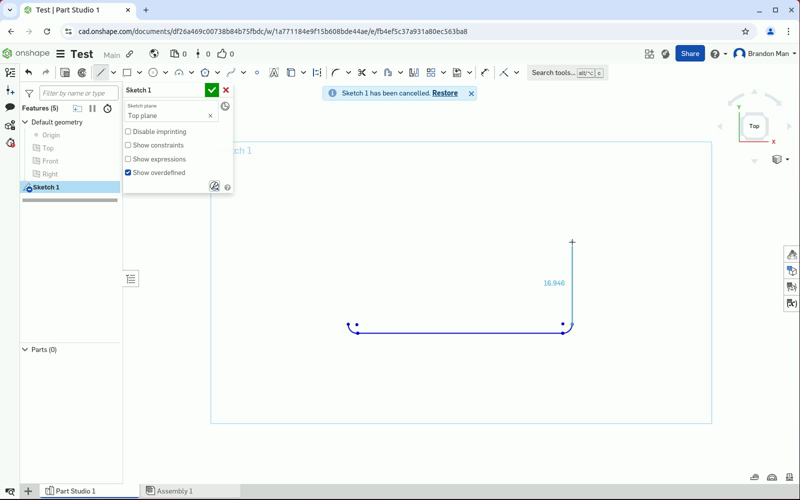
key(esc)
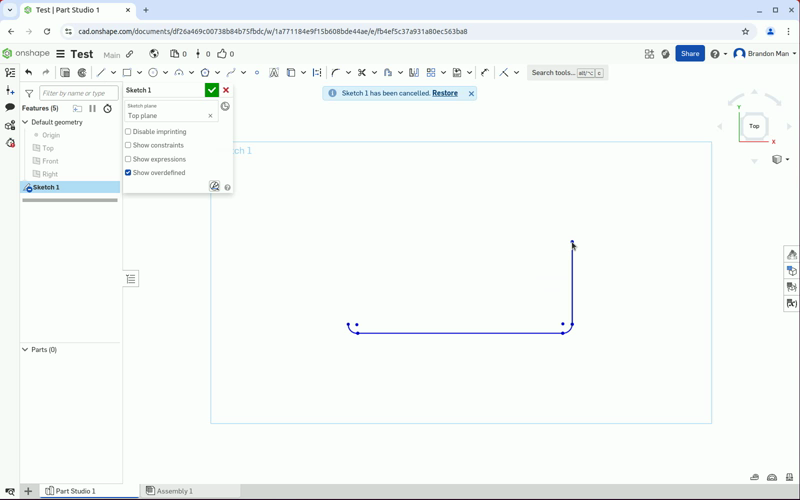
key(a)
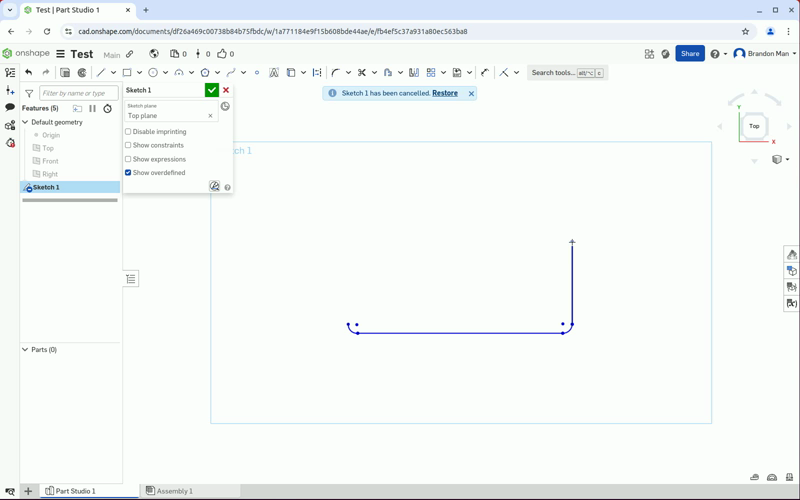
mouse_move(572, 241)
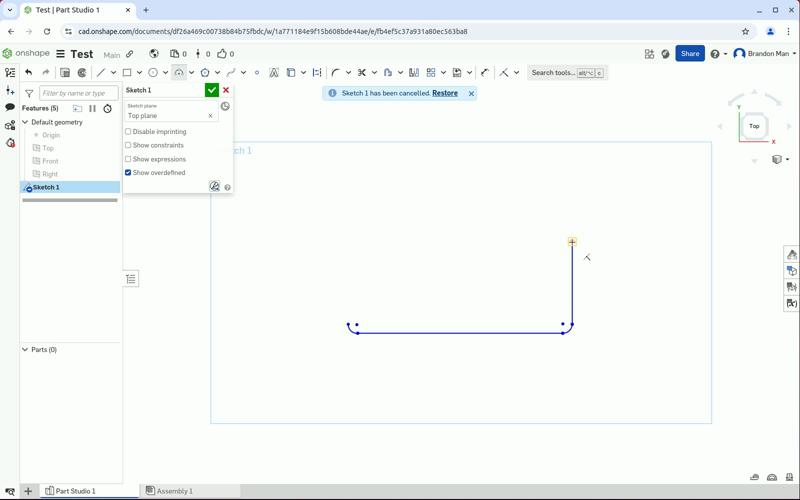
click(572, 241)
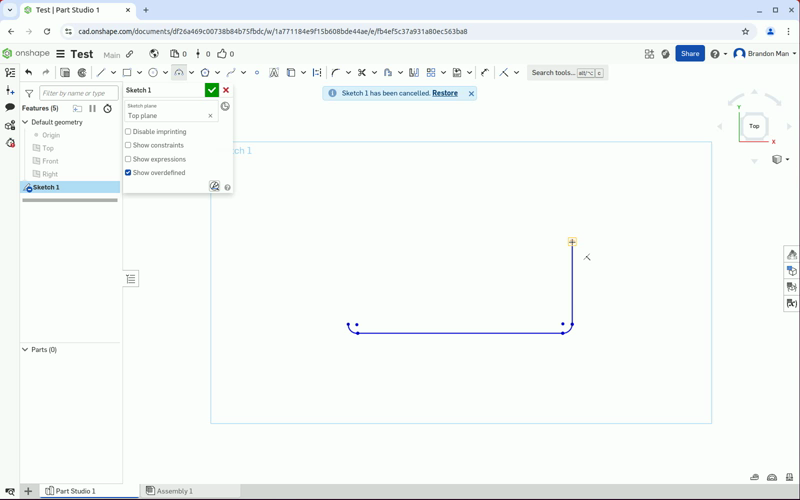
key_down(shift)
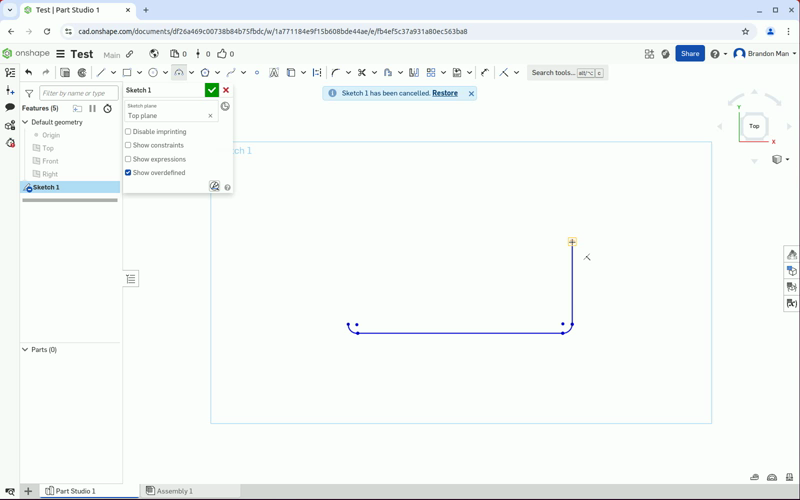
mouse_move(562, 231)
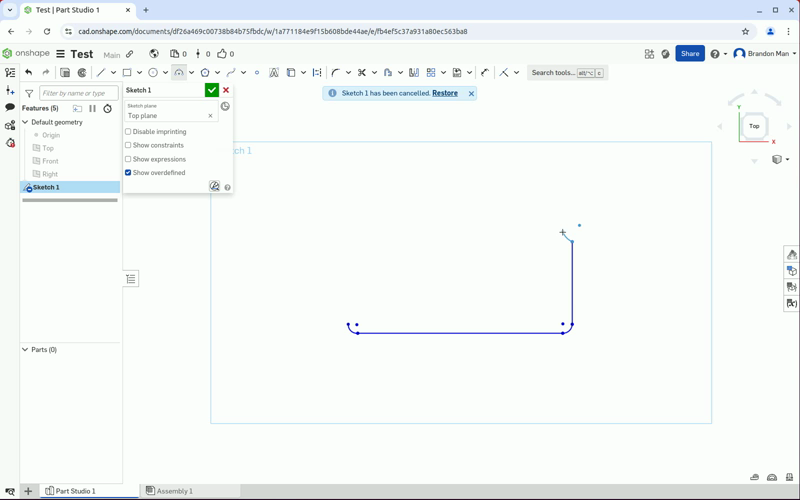
click(562, 231)
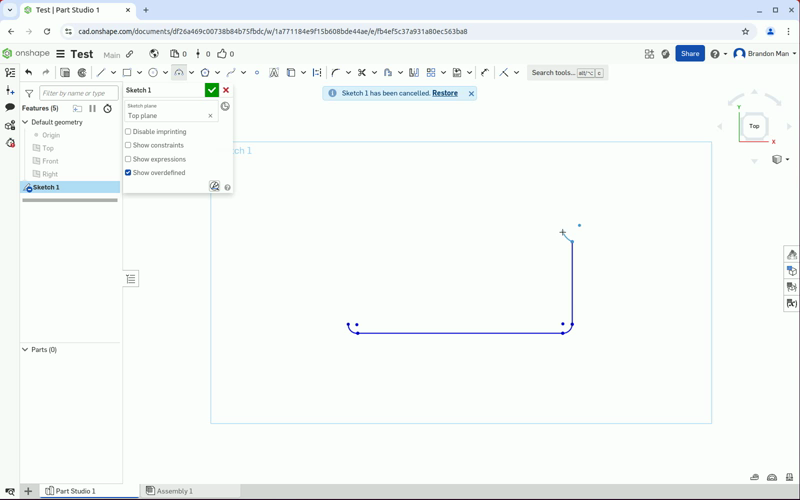
mouse_move(569, 234)
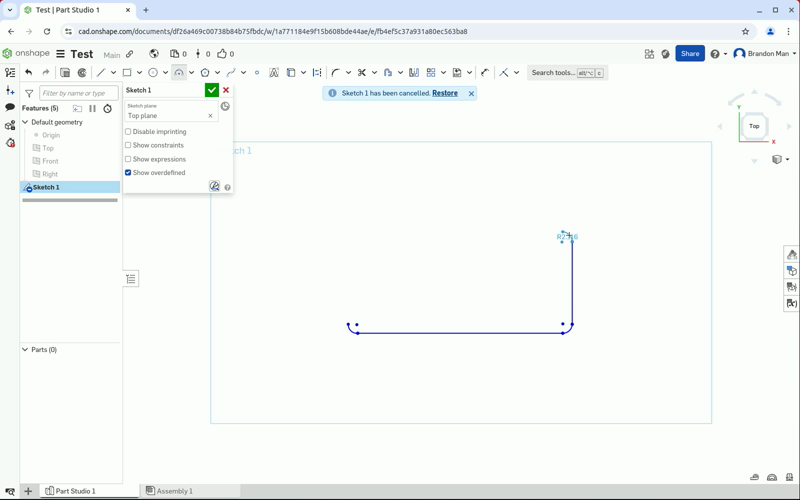
click(569, 234)
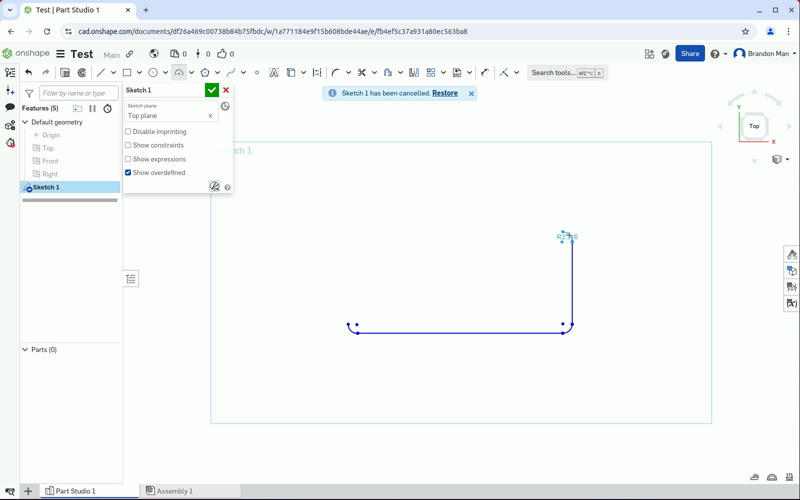
key_up(shift)
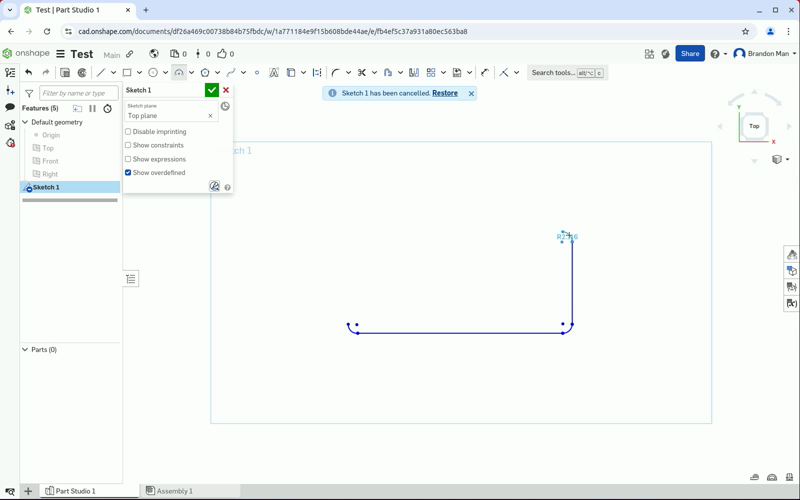
key(esc)
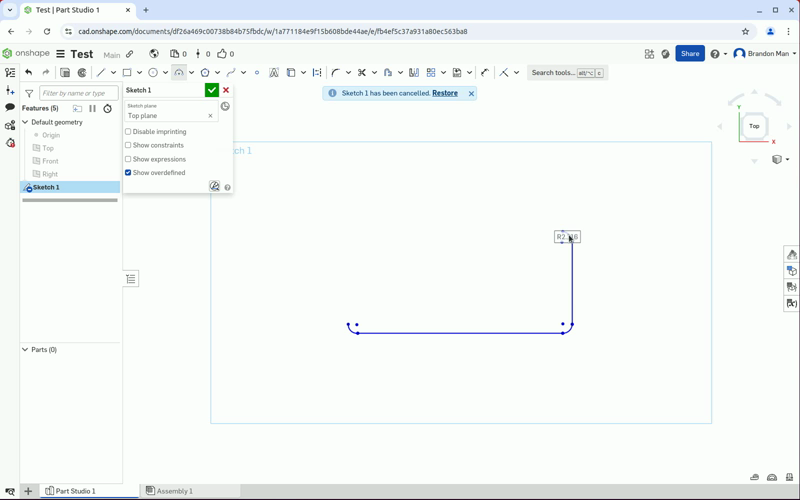
key(l)
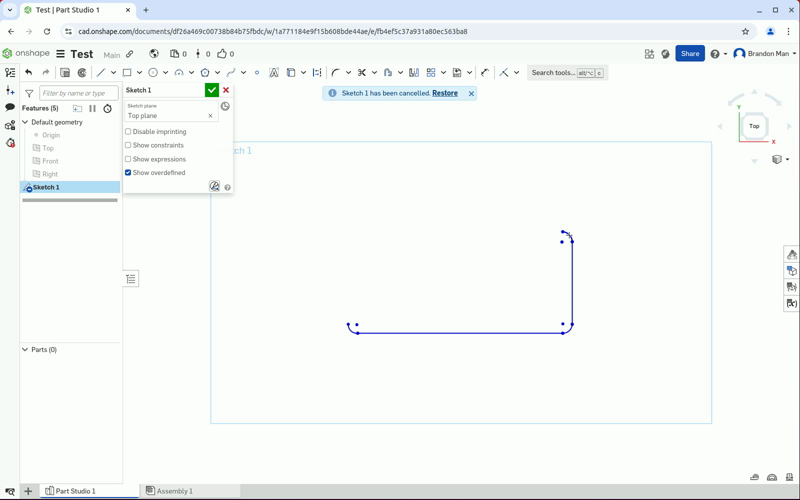
mouse_move(562, 231)
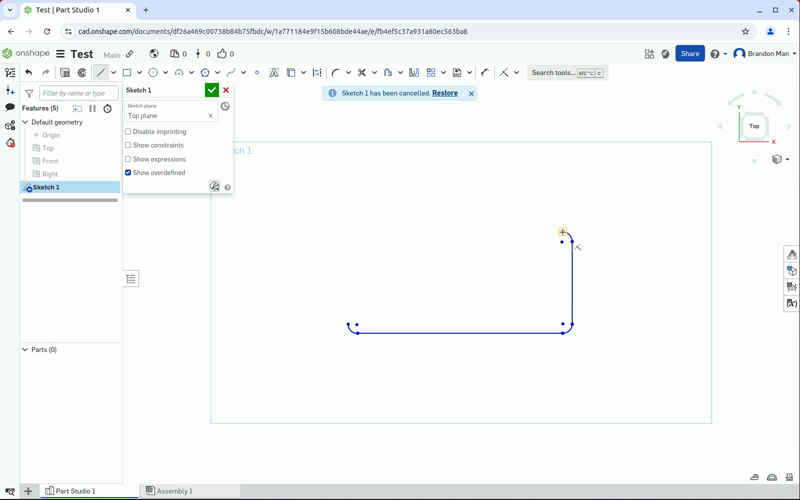
click(562, 231)
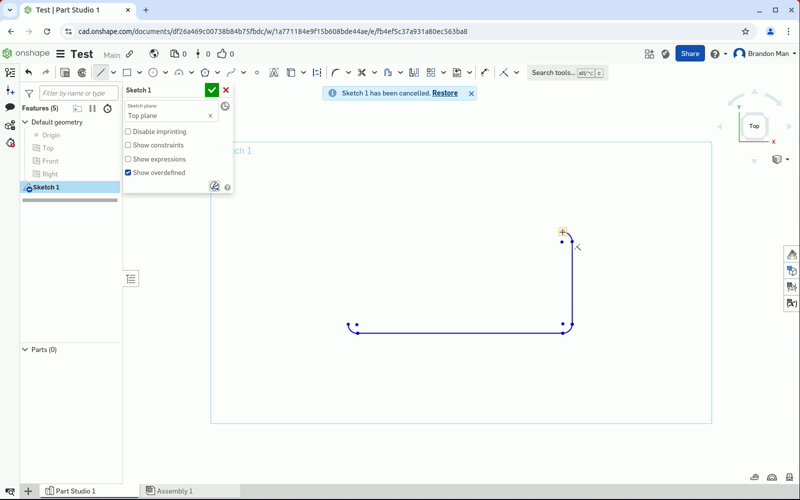
key_down(shift)
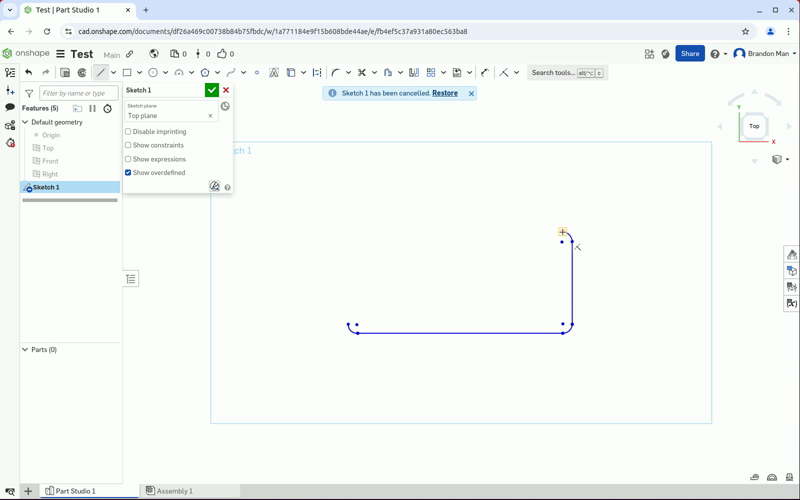
mouse_move(357, 231)
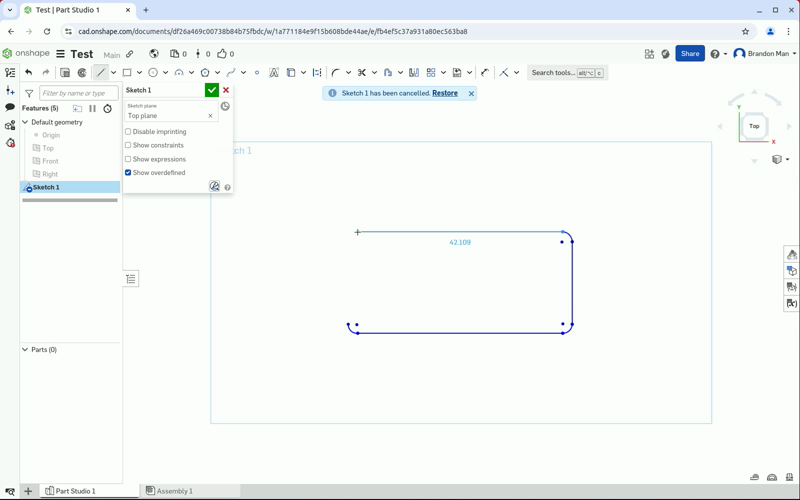
click(357, 231)
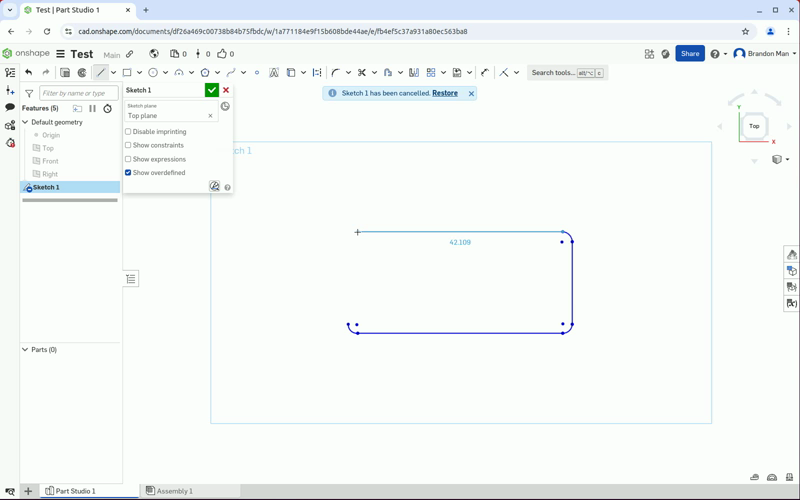
key_up(shift)
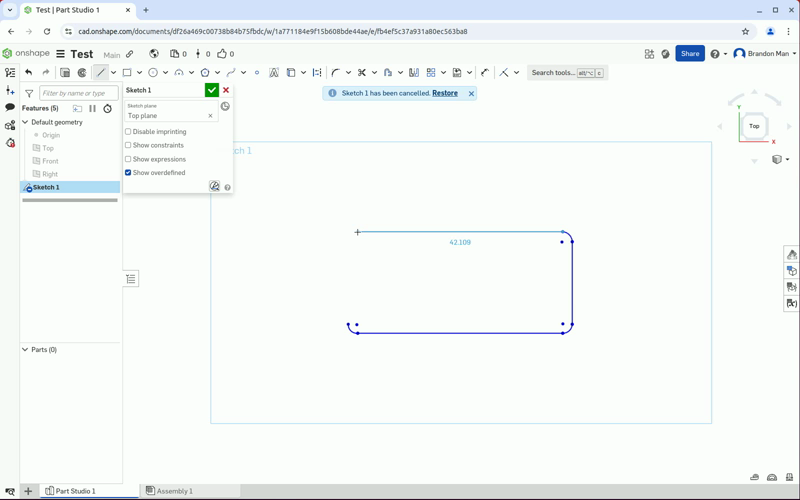
key(esc)
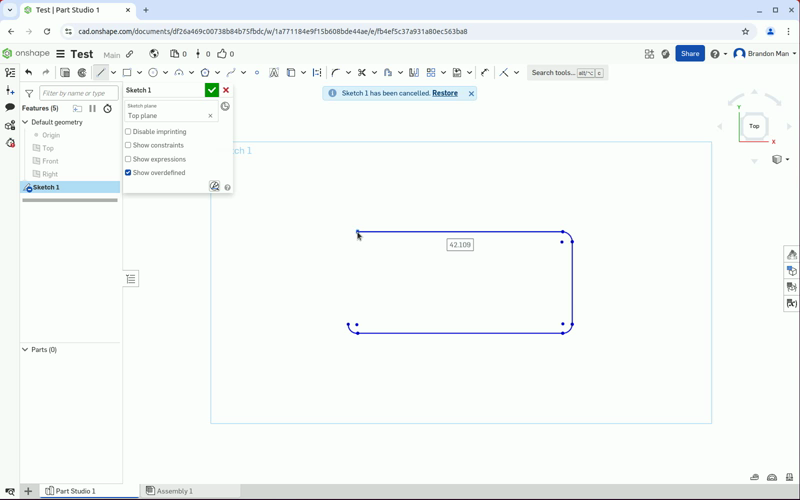
key(a)
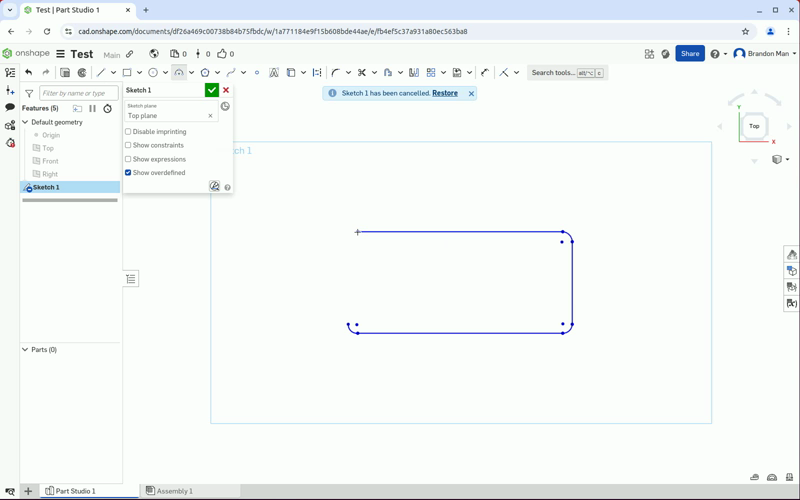
mouse_move(357, 231)
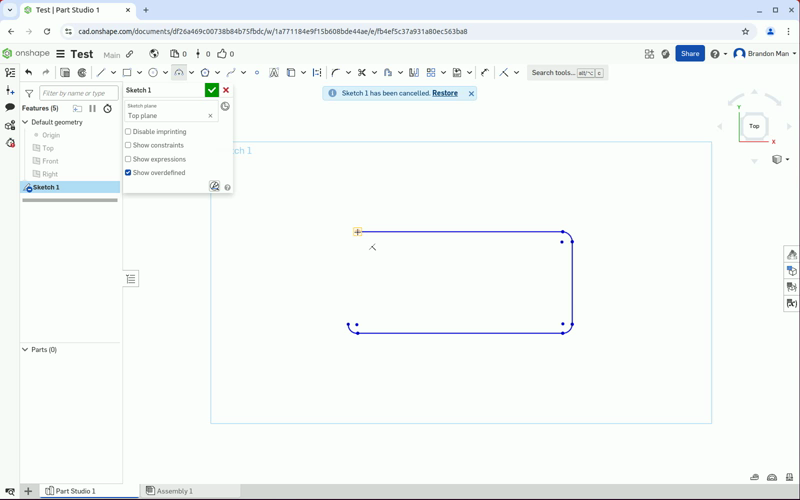
click(357, 231)
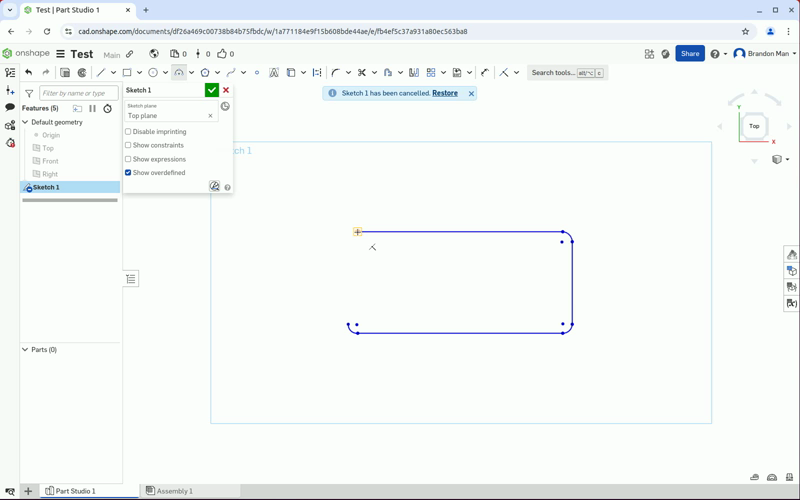
key_down(shift)
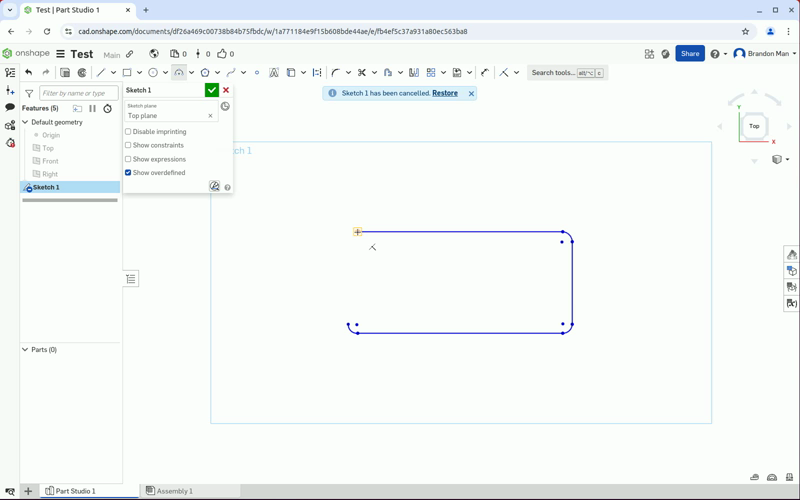
mouse_move(348, 241)
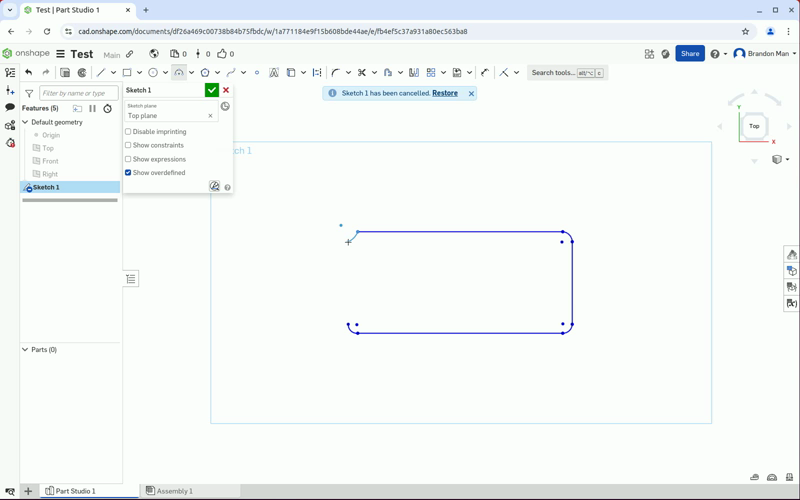
click(348, 241)
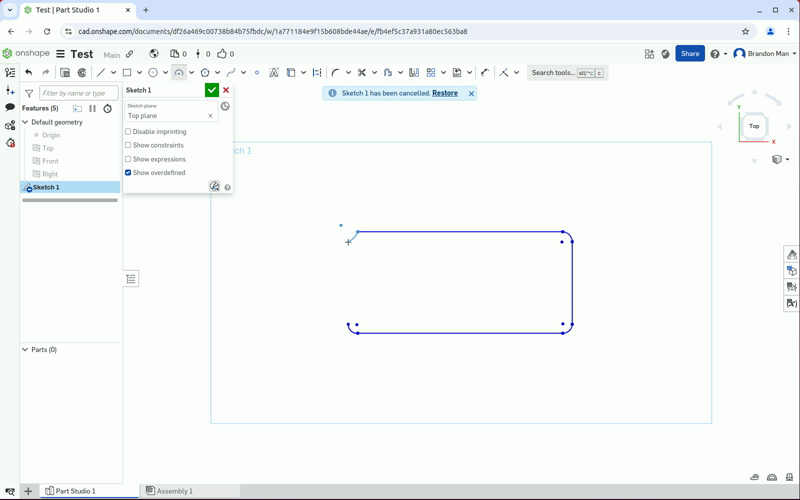
mouse_move(350, 234)
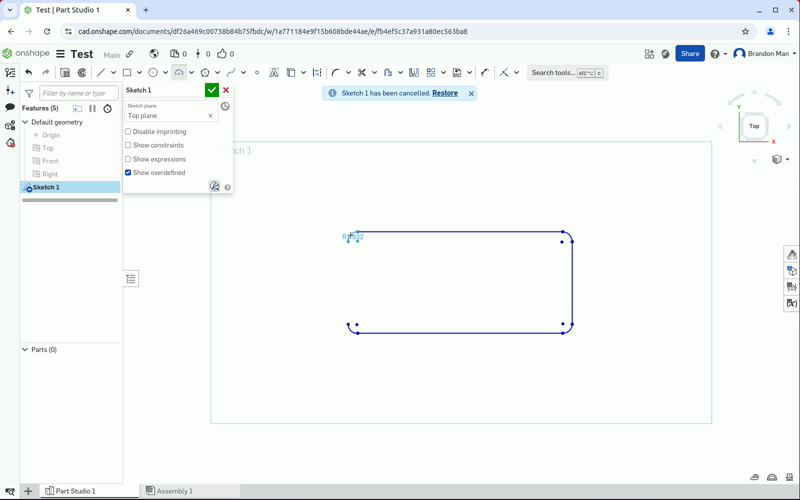
click(350, 234)
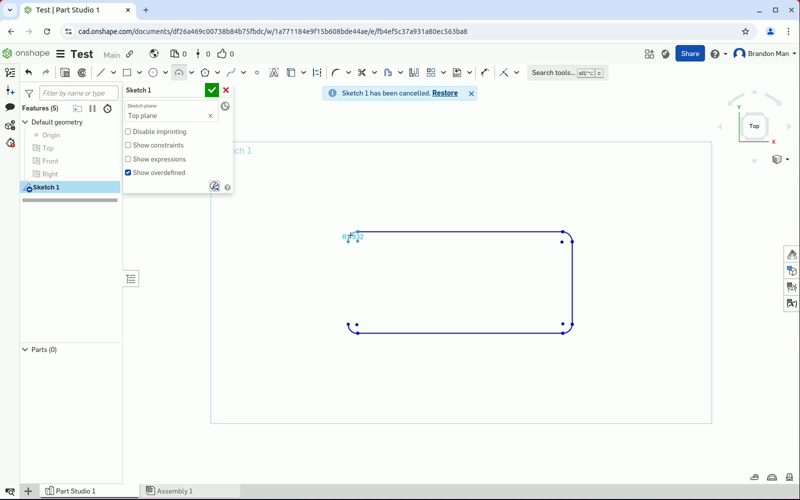
key_up(shift)
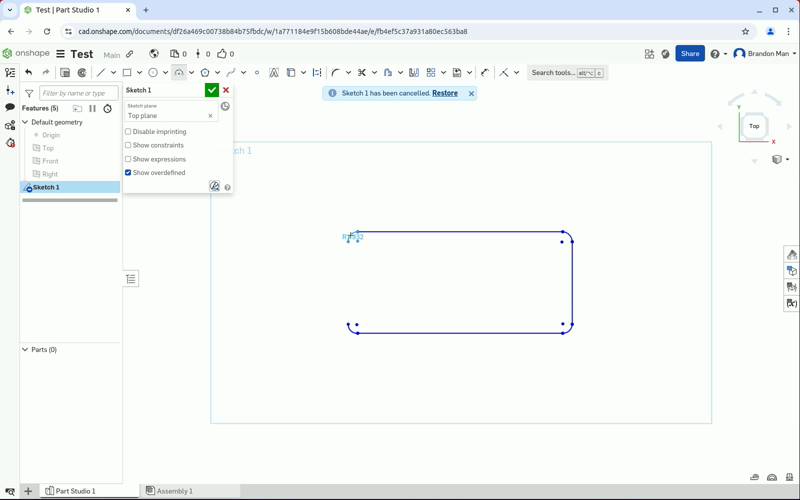
key(esc)
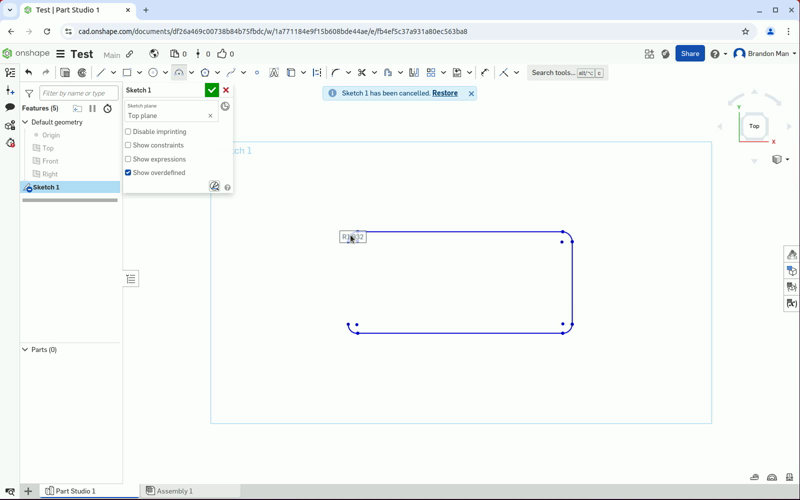
key(l)
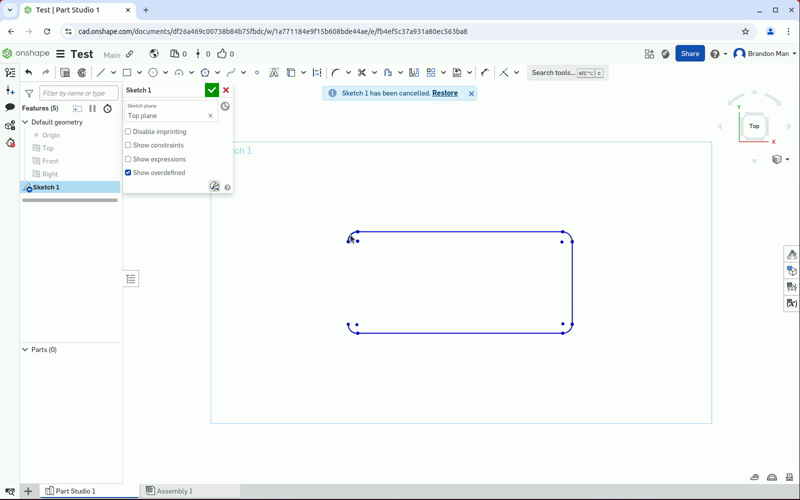
mouse_move(348, 241)
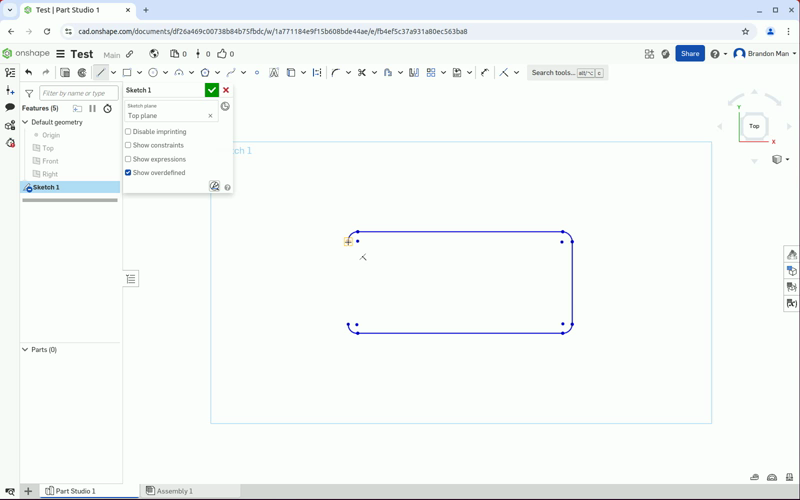
click(348, 241)
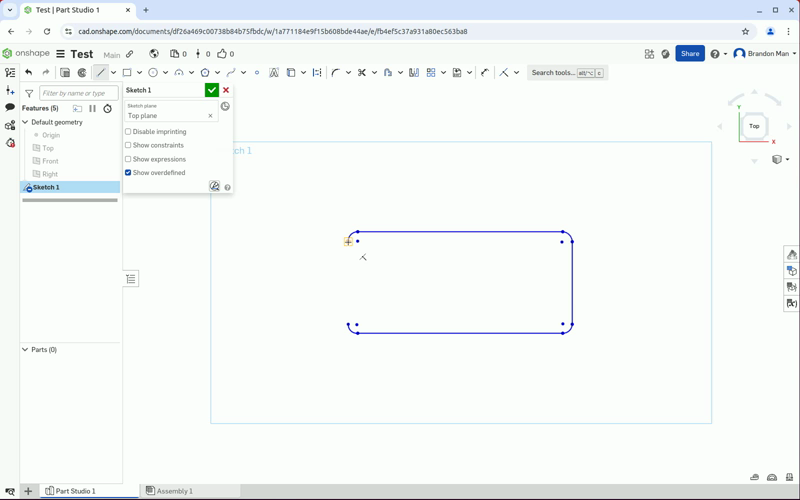
key_down(shift)
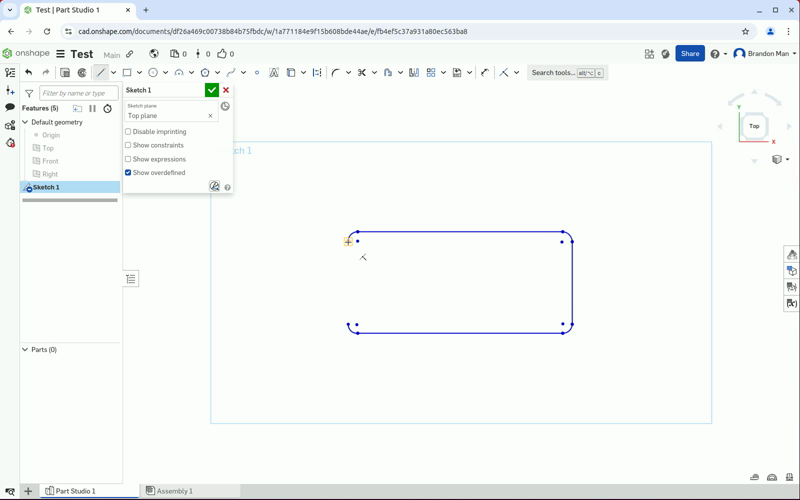
mouse_move(348, 324)
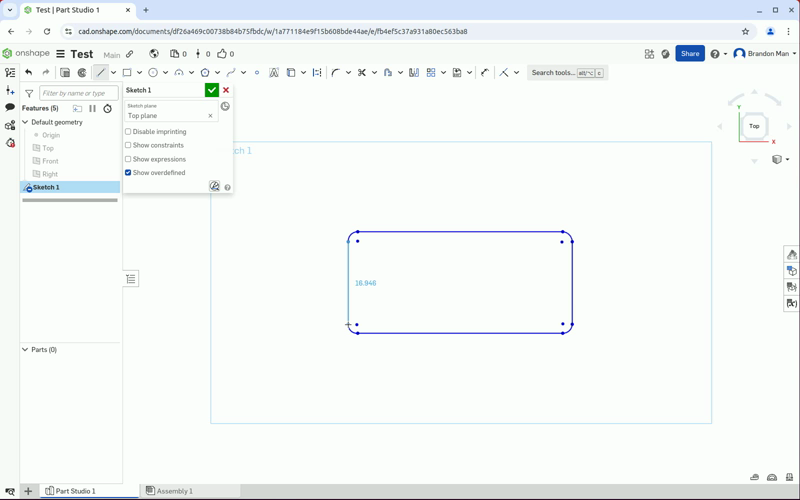
key_up(shift)
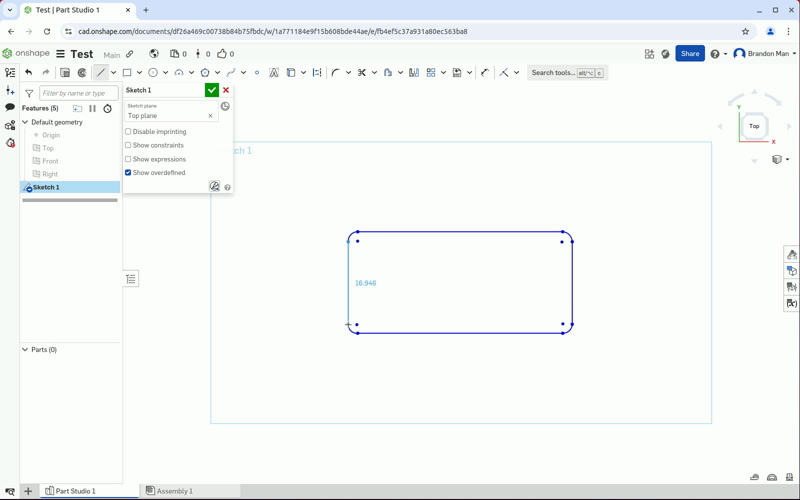
click(348, 324)
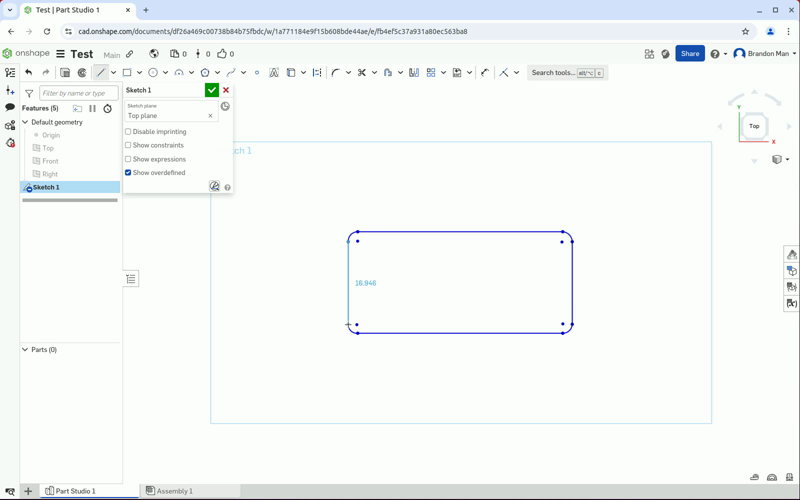
key(esc)
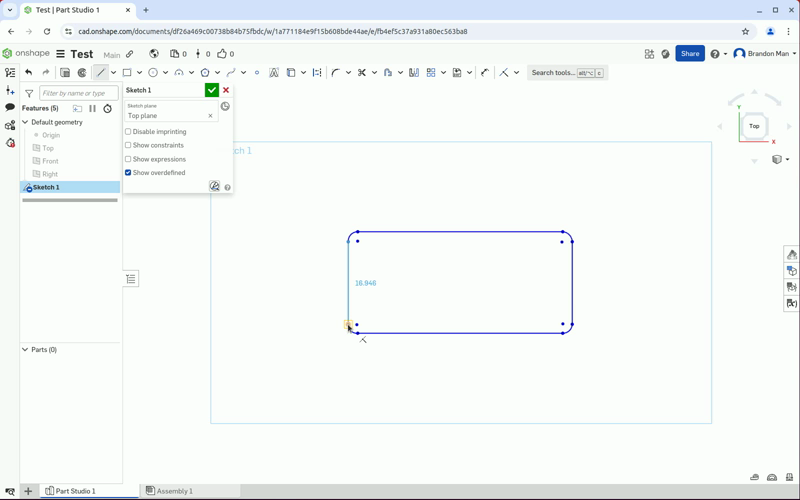
key(c)
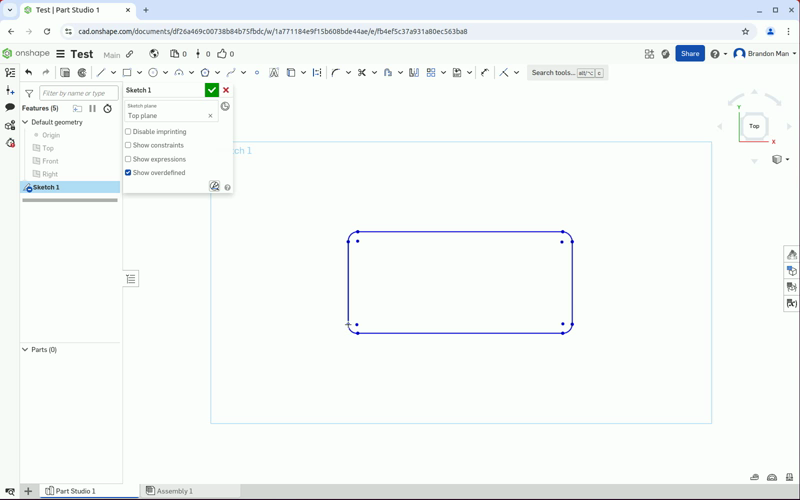
key_down(shift)
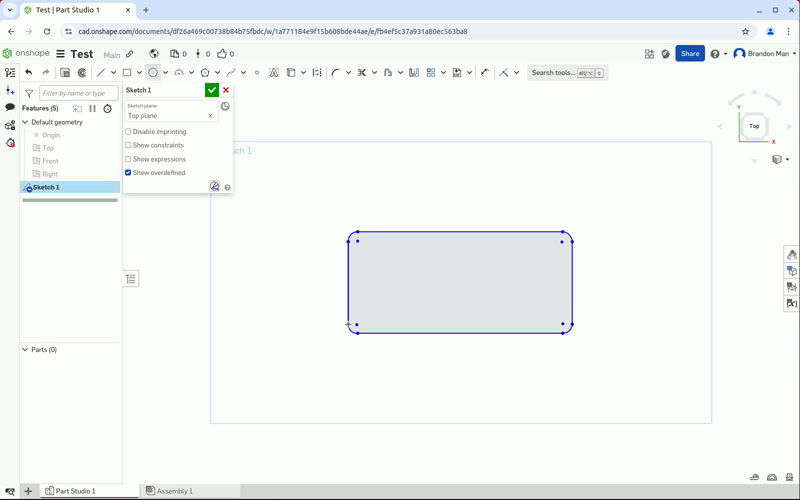
mouse_move(357, 324)
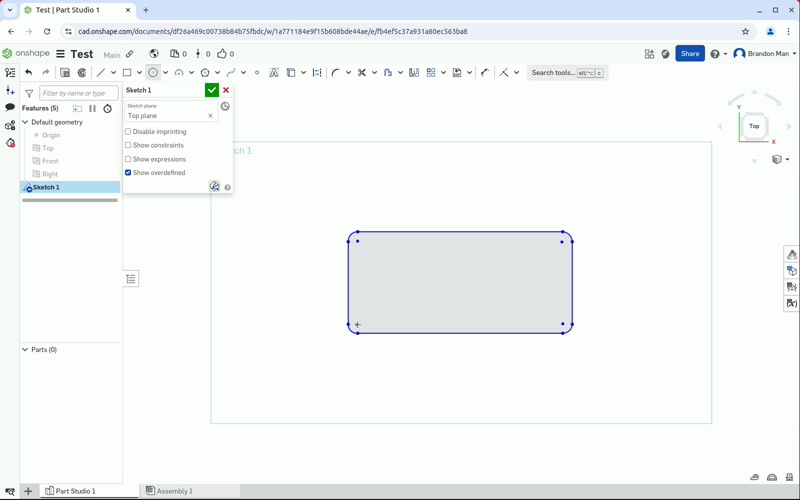
click(357, 324)
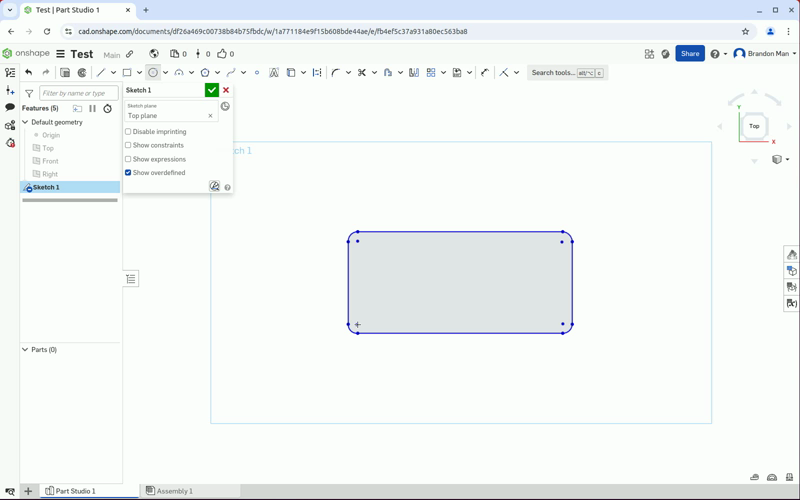
key_up(shift)
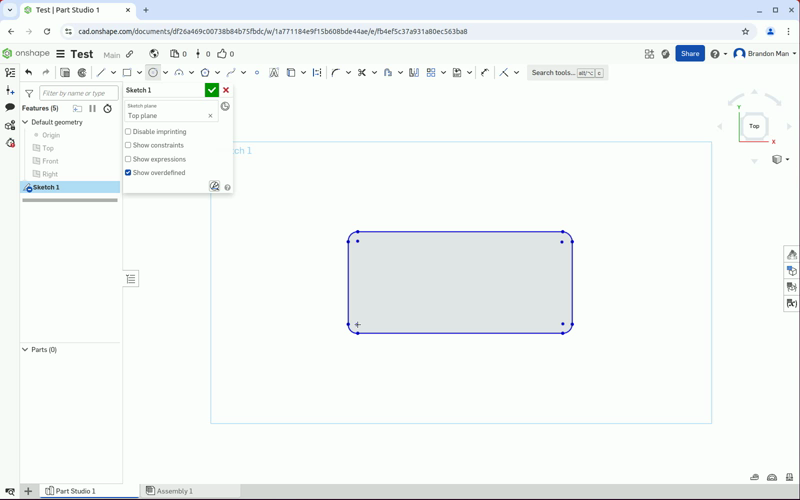
mouse_move(362, 324)
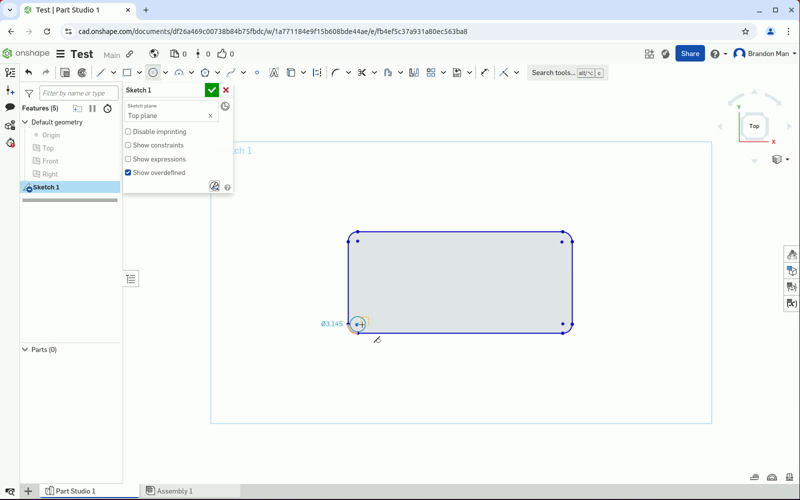
click(362, 324)
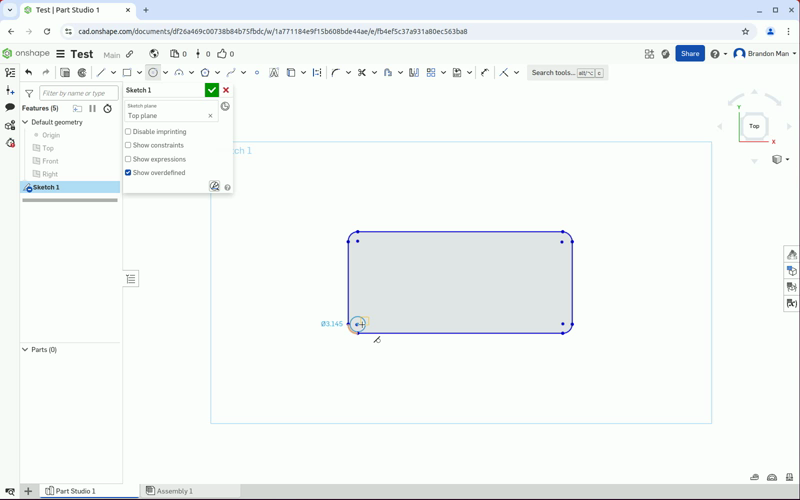
key(esc)
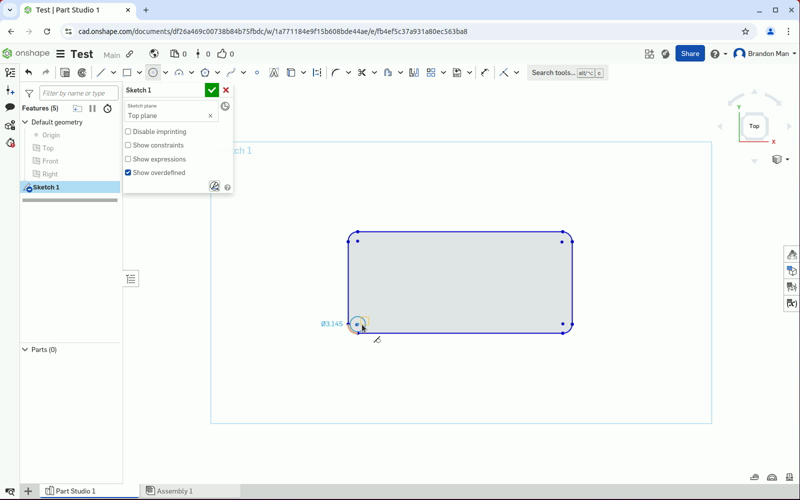
key(c)
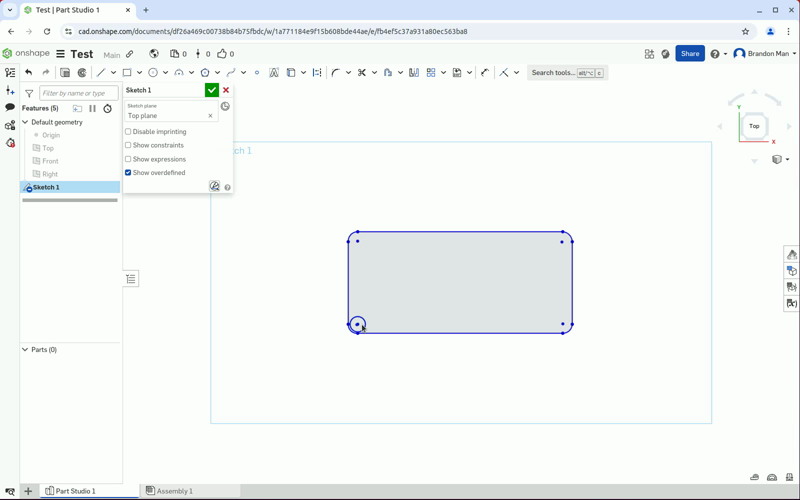
key_down(shift)
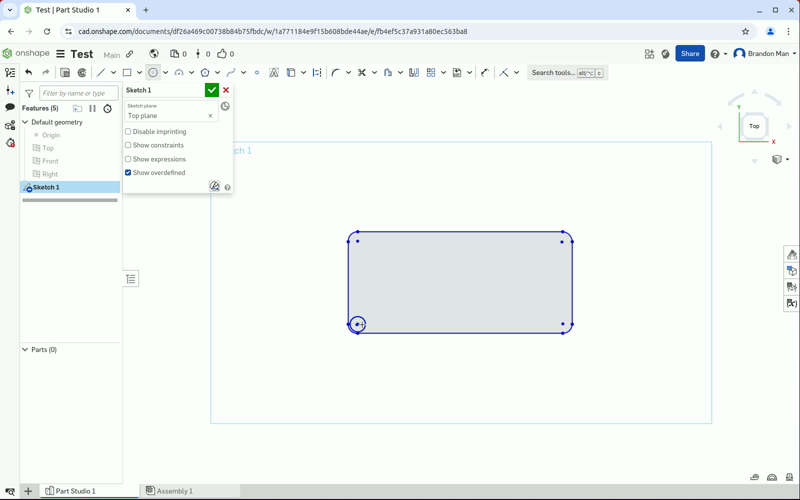
mouse_move(357, 241)
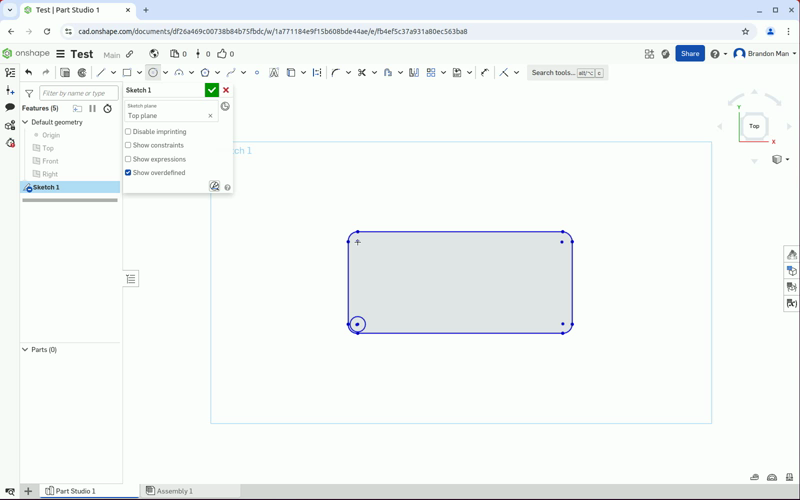
click(357, 241)
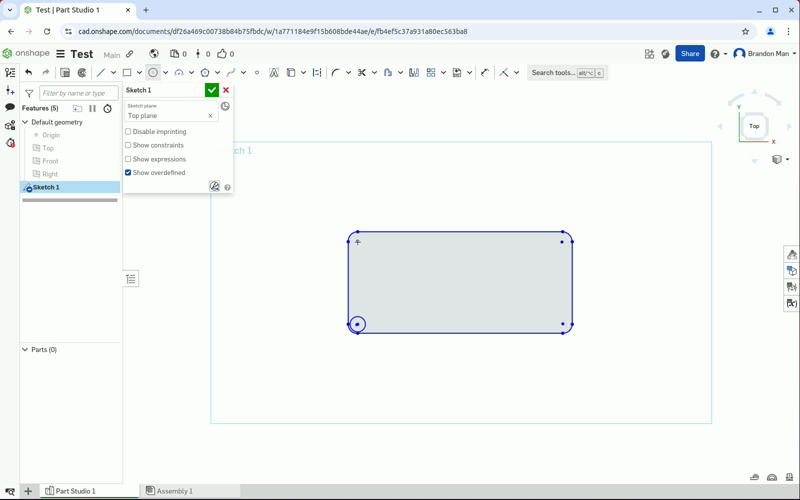
key_up(shift)
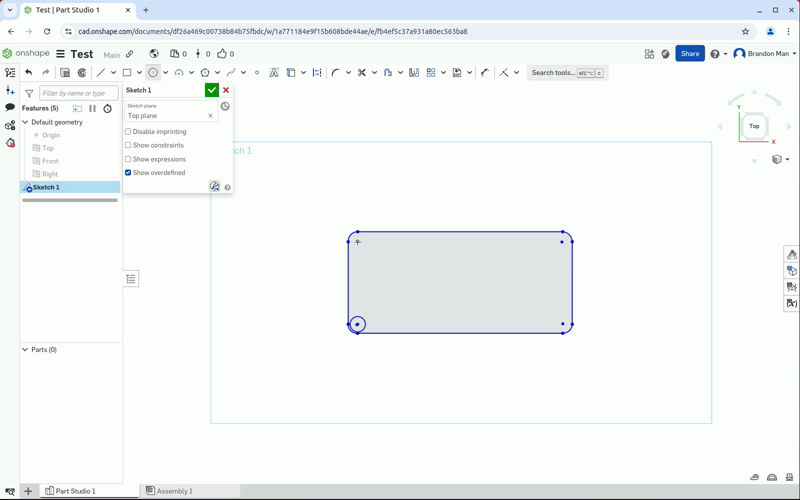
mouse_move(362, 241)
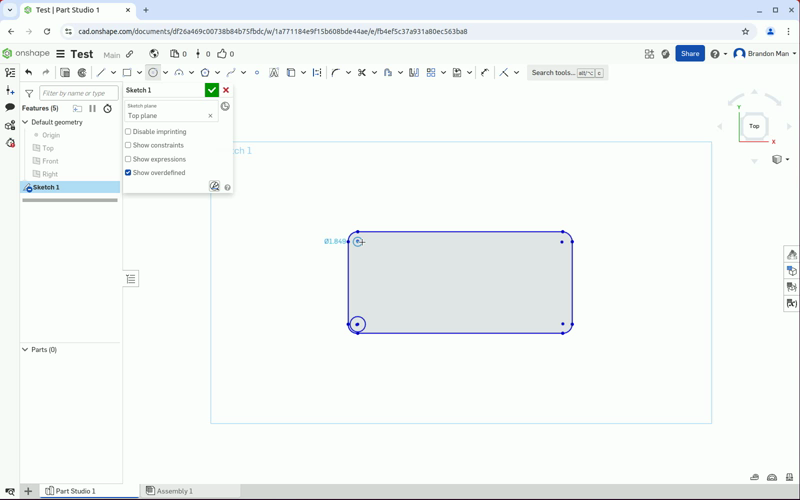
click(362, 241)
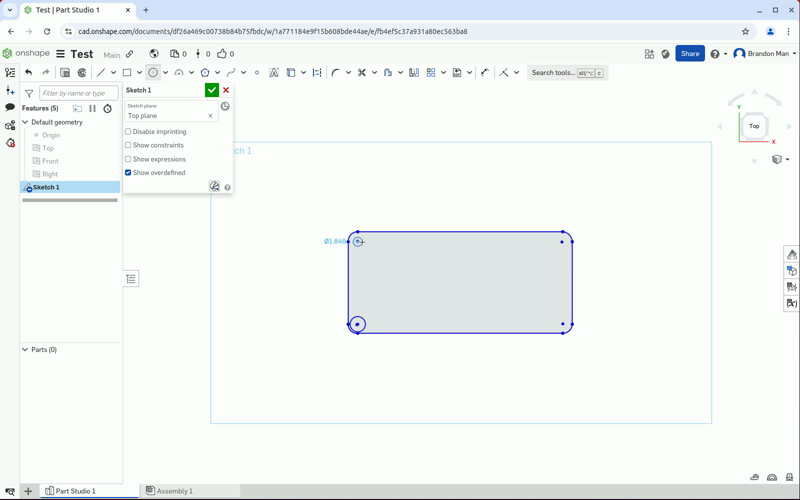
key(esc)
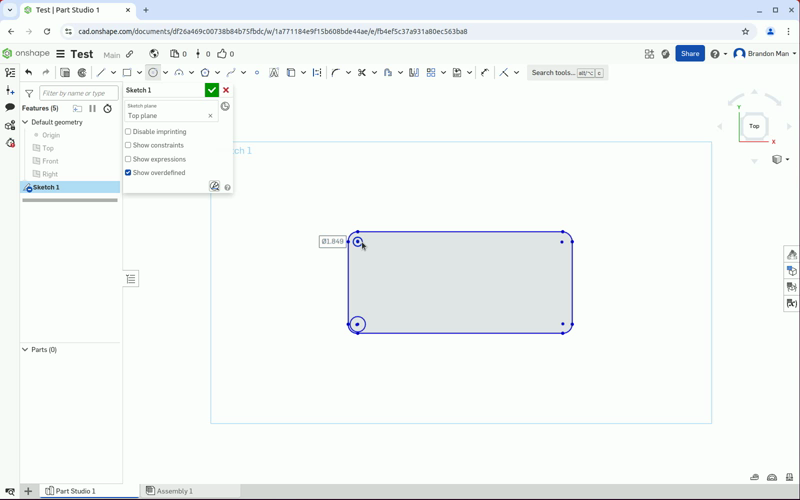
key(l)
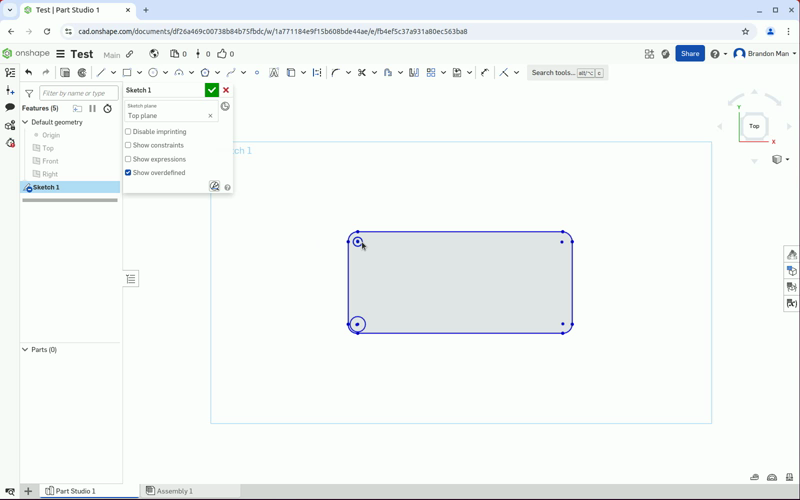
key_down(shift)
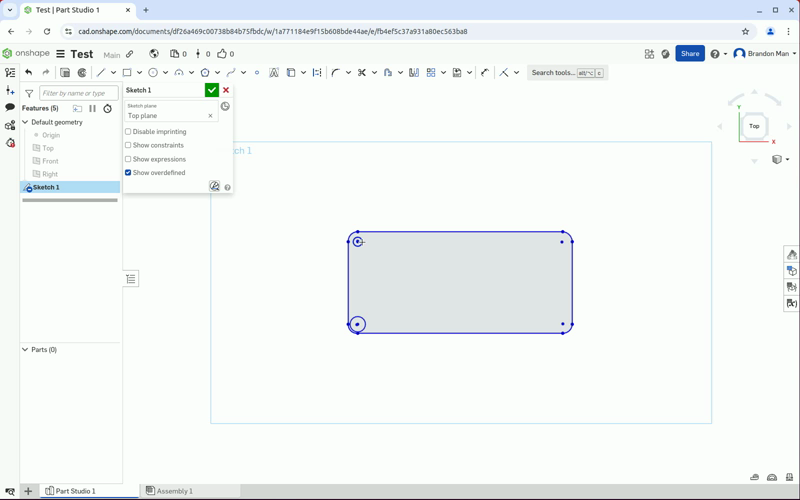
mouse_move(374, 250)
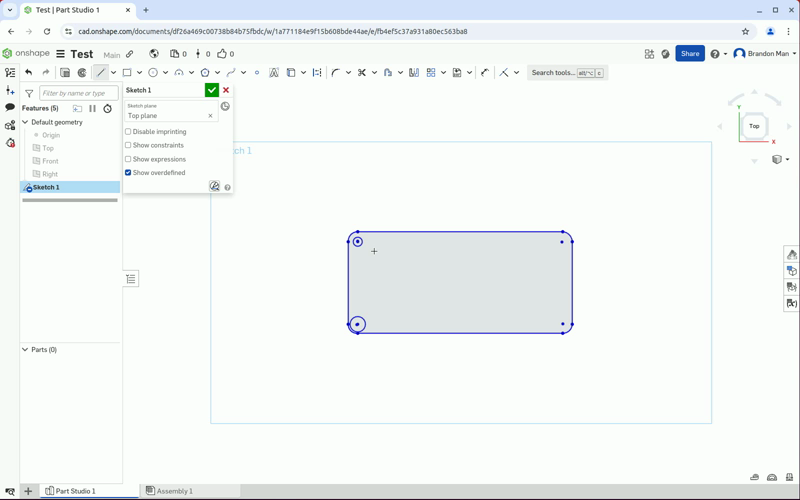
click(374, 250)
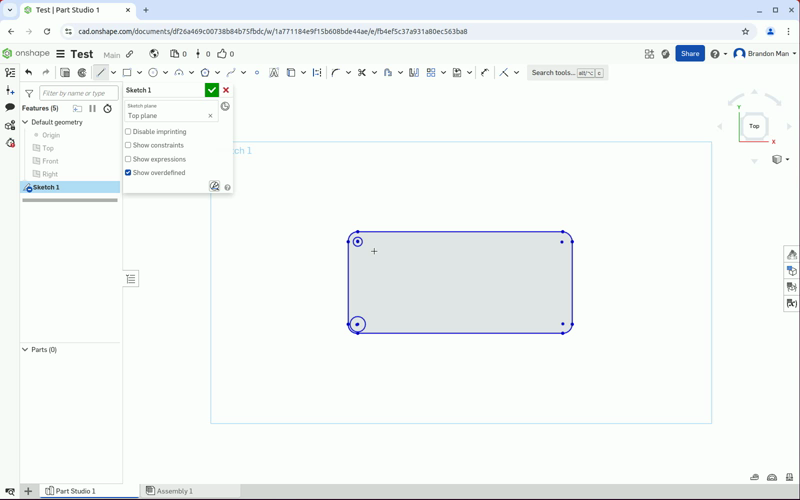
key_up(shift)
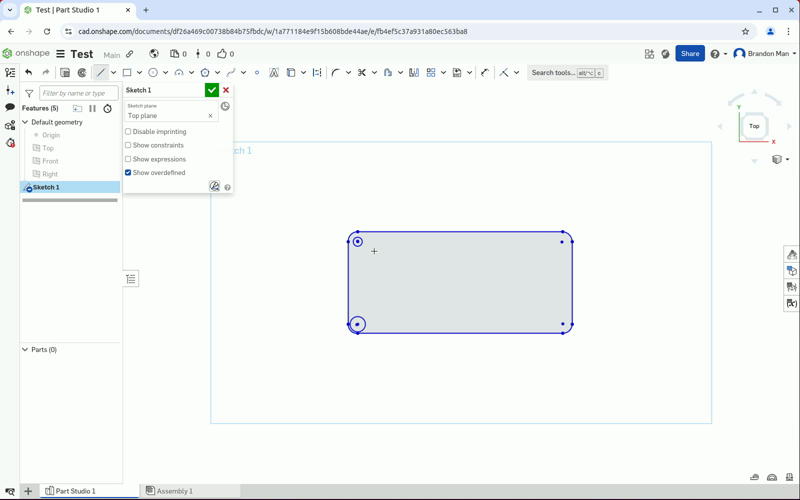
key_down(shift)
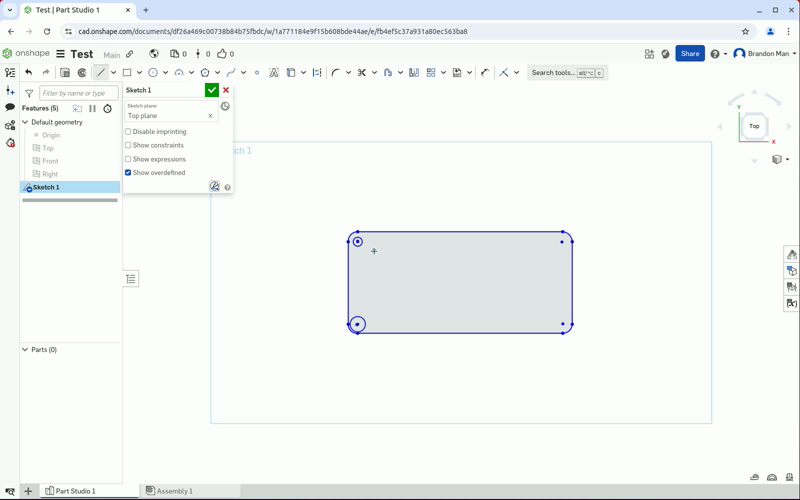
mouse_move(546, 250)
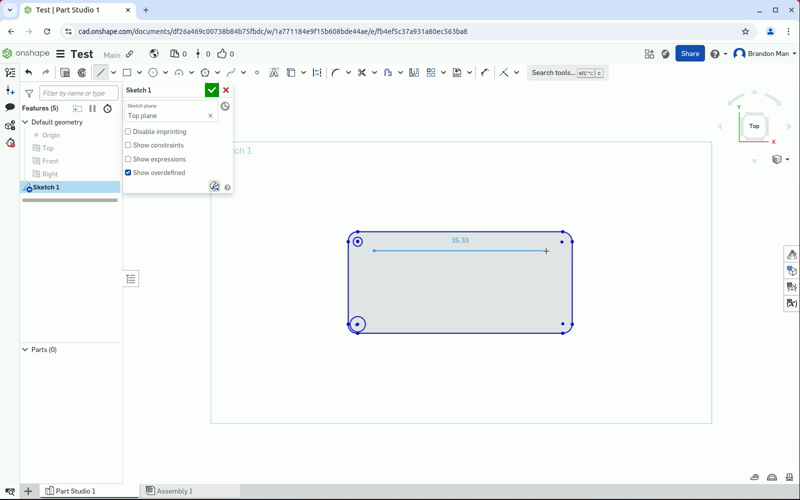
click(546, 250)
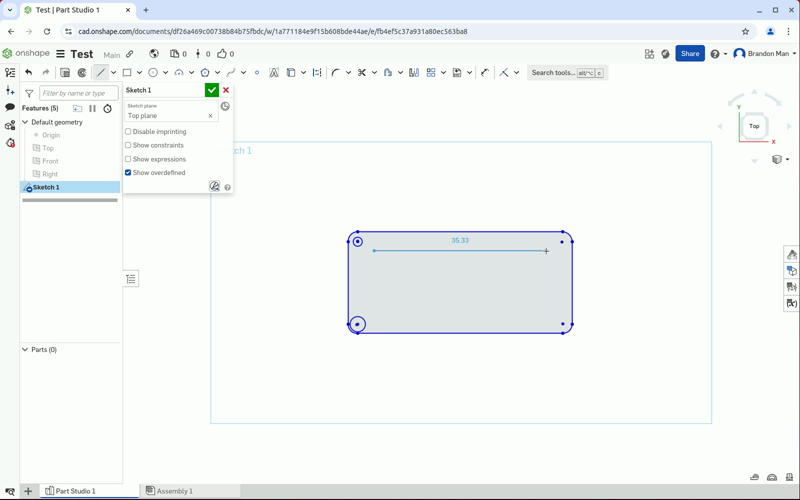
key_up(shift)
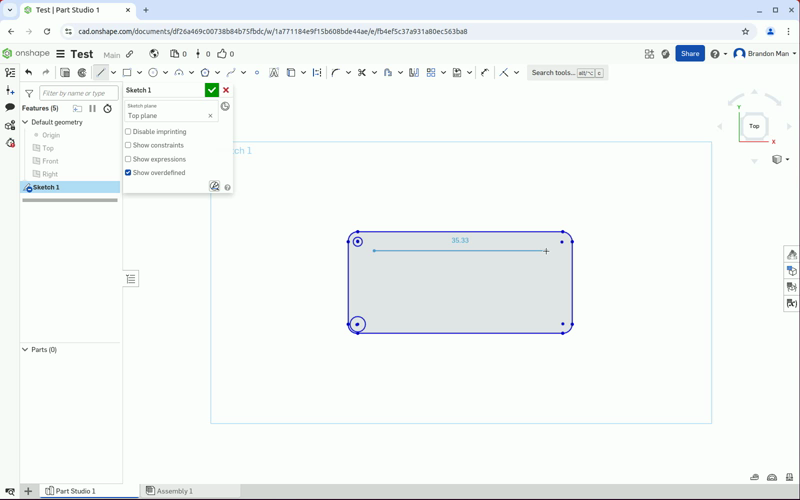
key_down(shift)
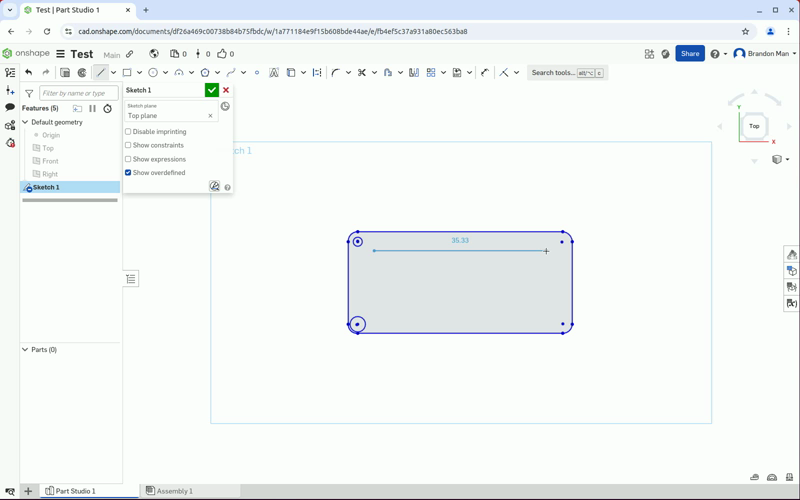
mouse_move(576, 250)
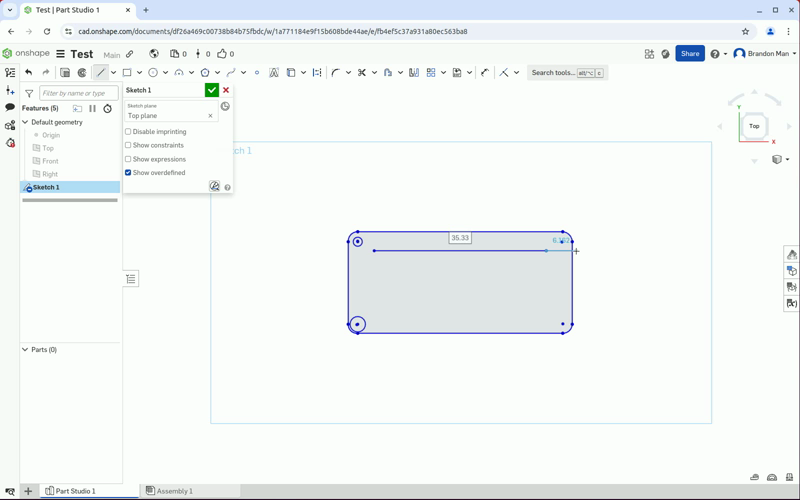
mouse_move(546, 234)
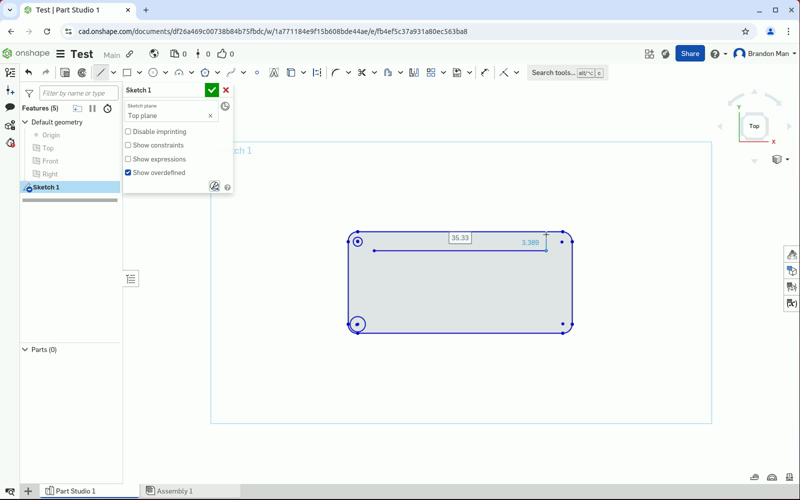
click(546, 234)
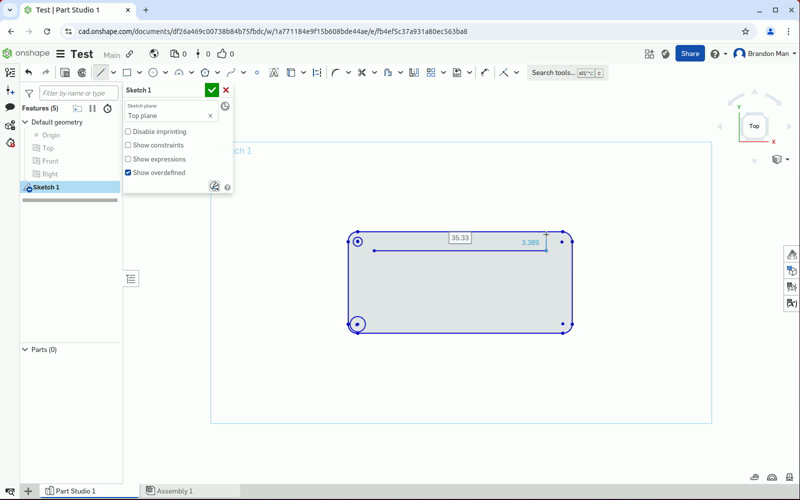
key_up(shift)
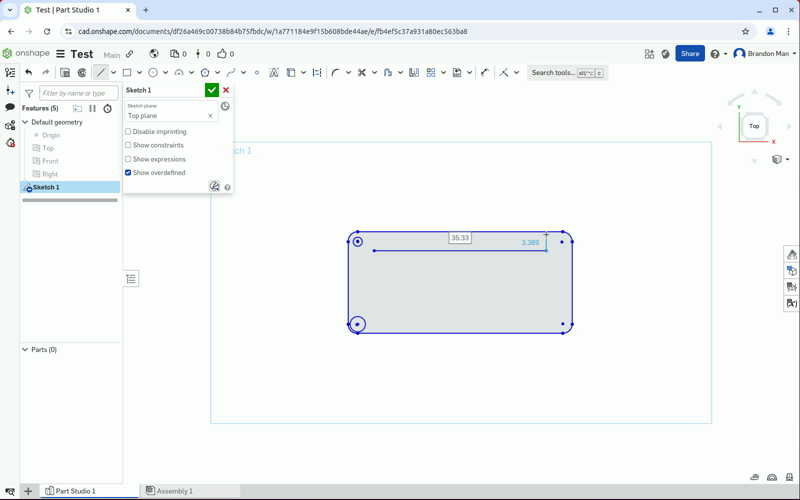
key_down(shift)
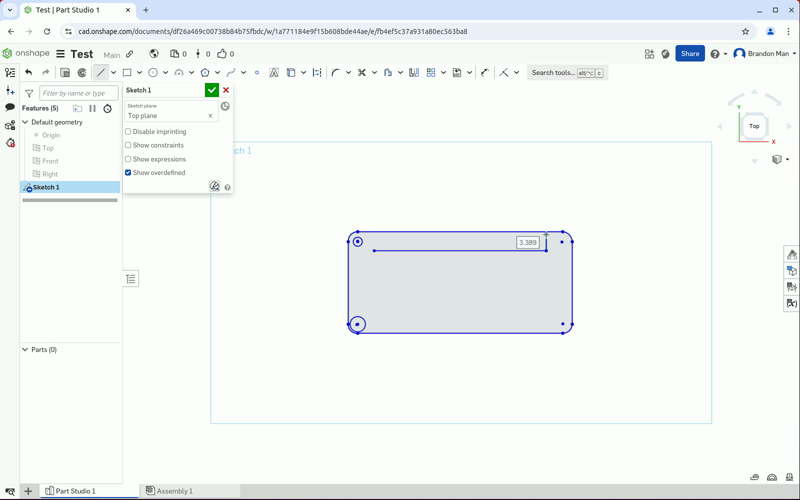
mouse_move(374, 234)
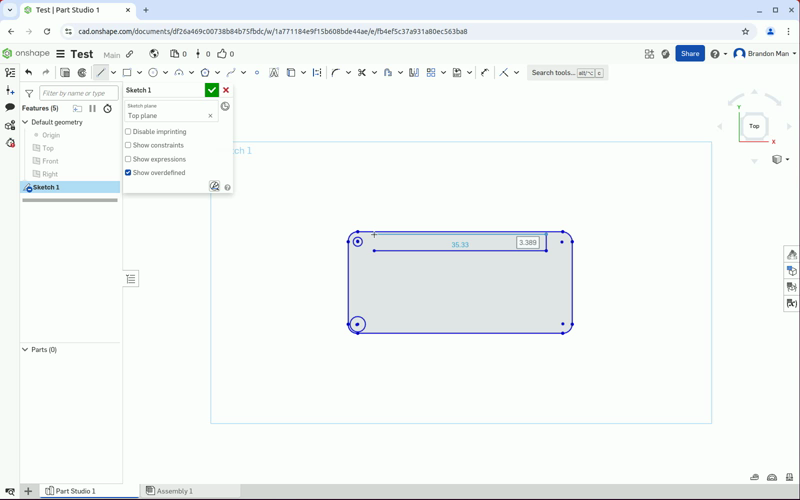
click(374, 234)
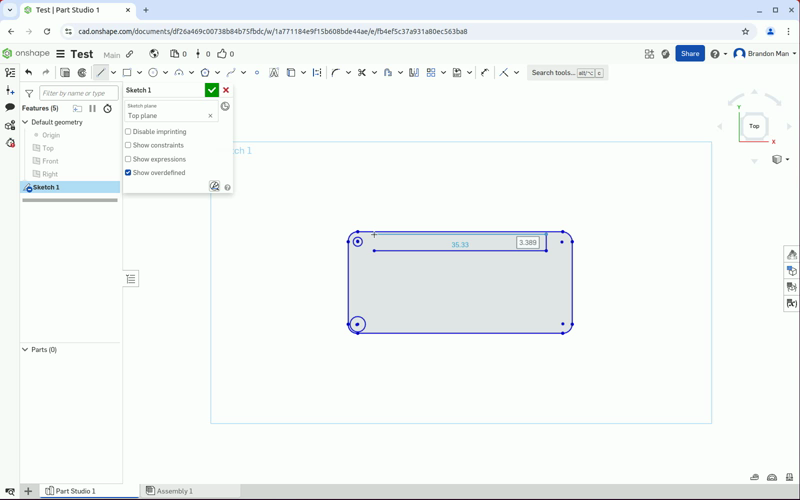
key_up(shift)
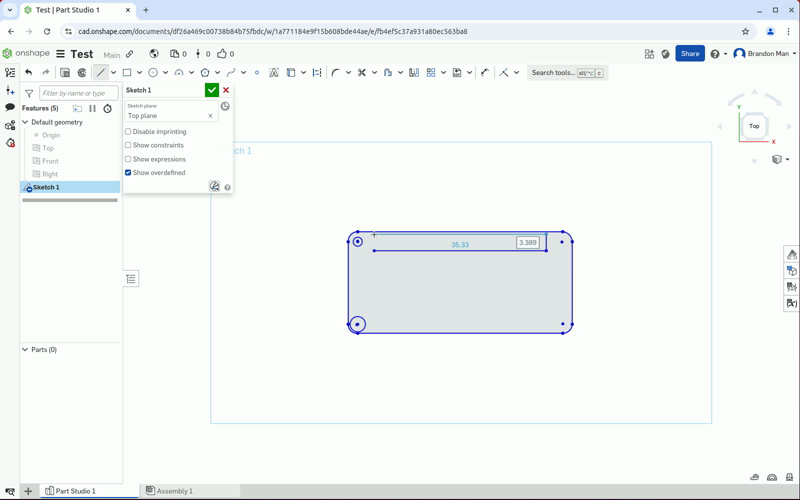
mouse_move(404, 234)
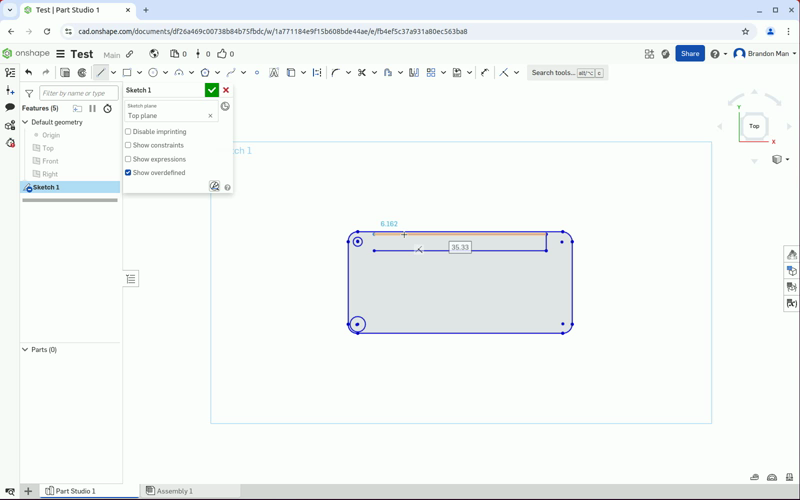
key_down(shift)
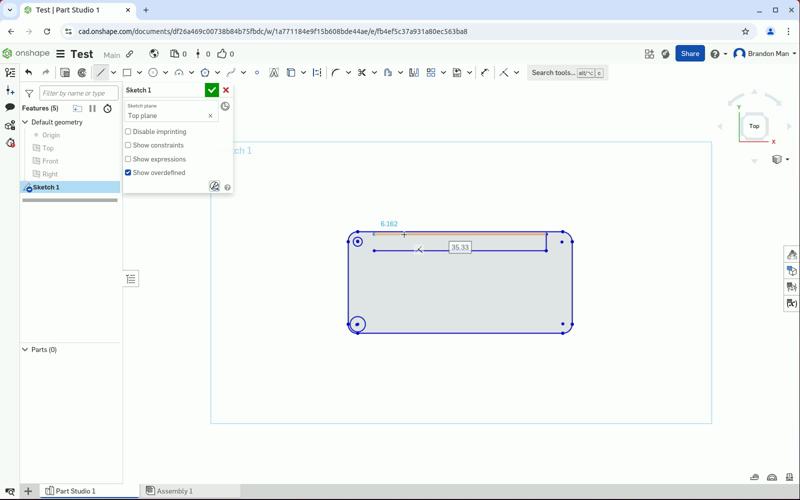
mouse_move(374, 250)
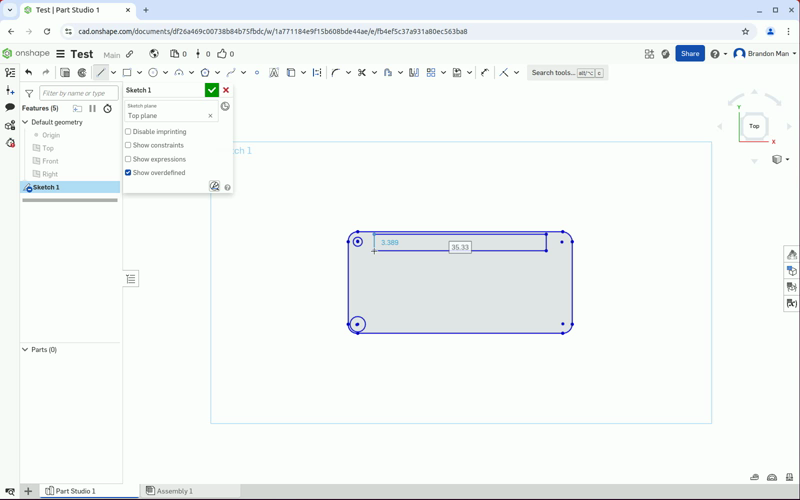
key_up(shift)
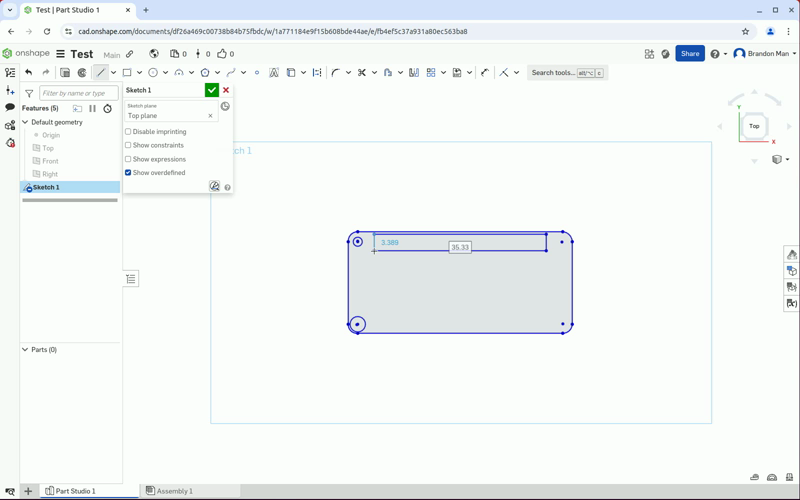
click(374, 250)
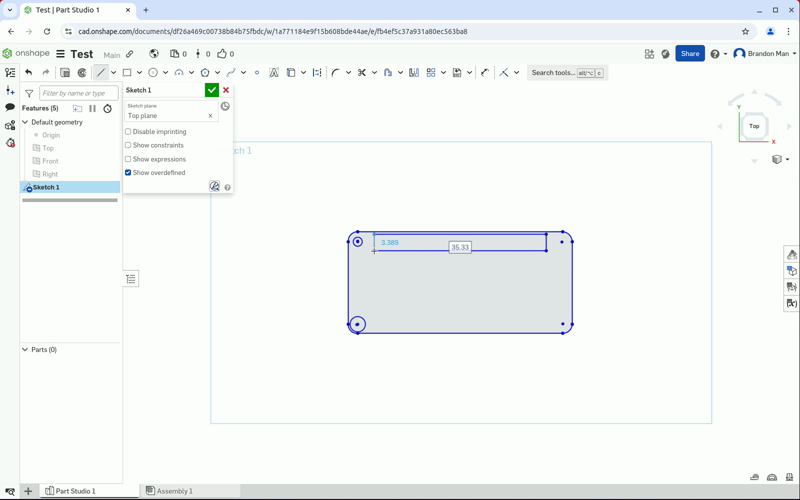
key(esc)
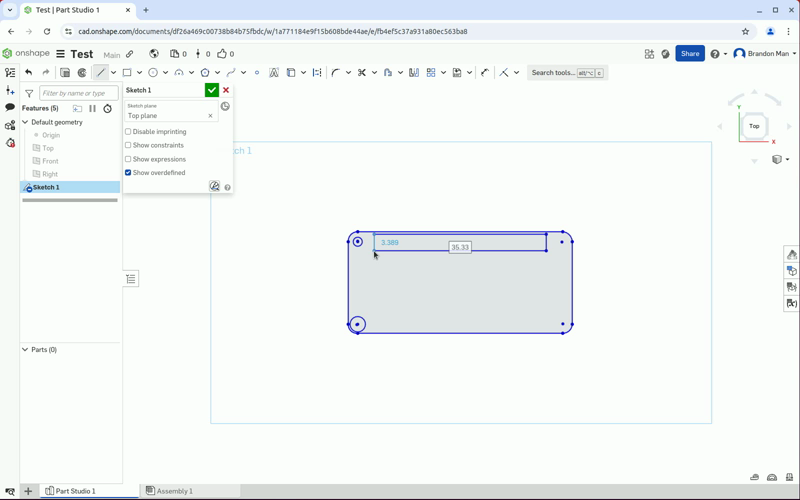
key(c)
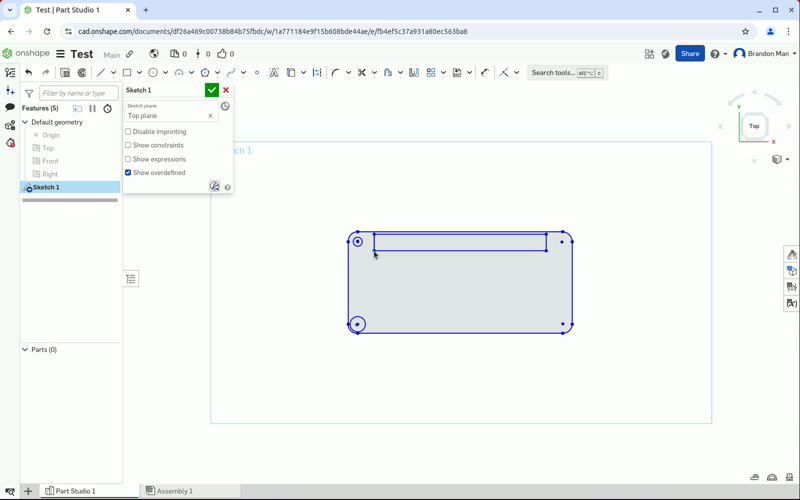
key_down(shift)
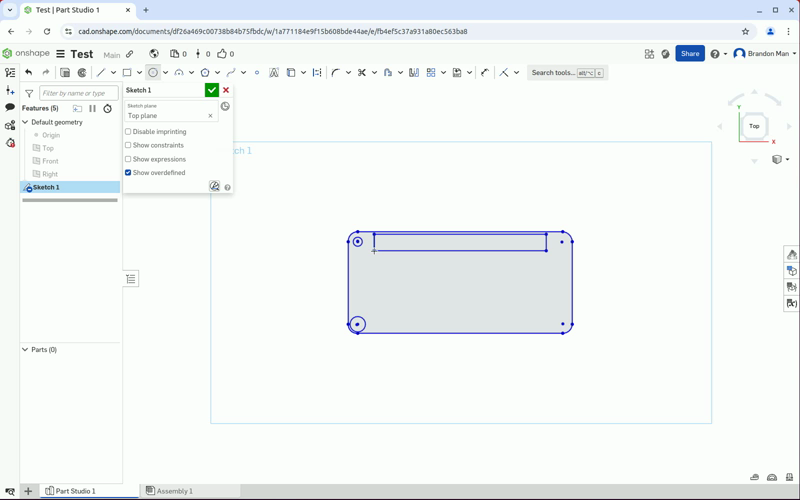
mouse_move(562, 324)
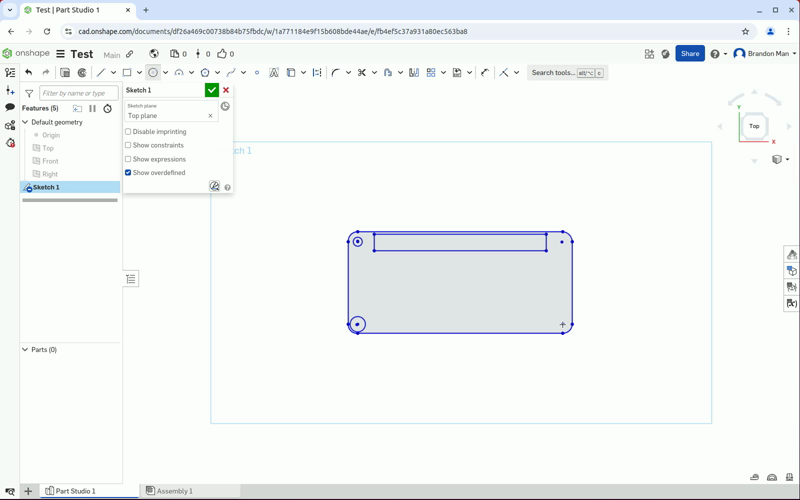
click(562, 324)
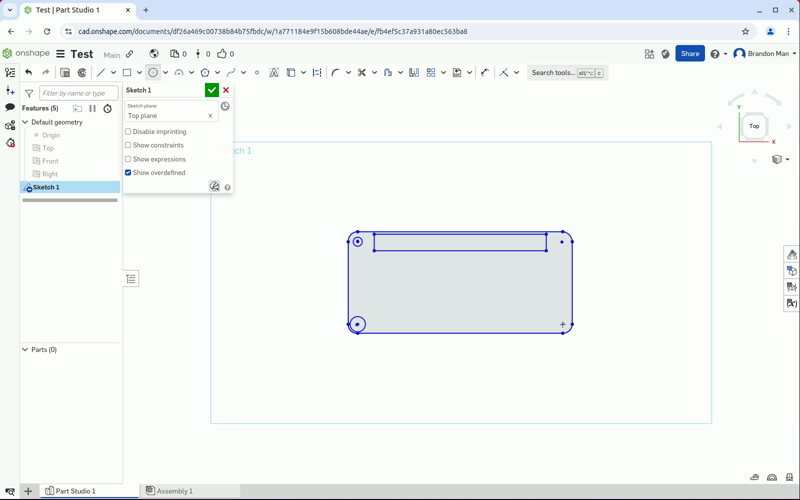
key_up(shift)
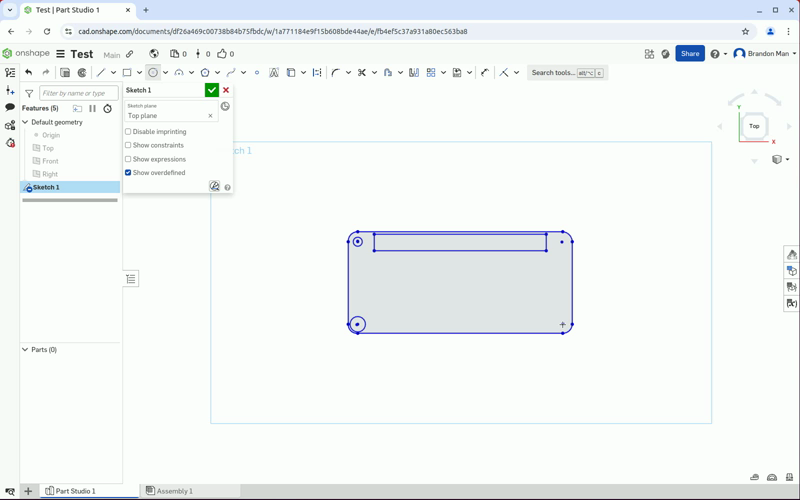
mouse_move(567, 324)
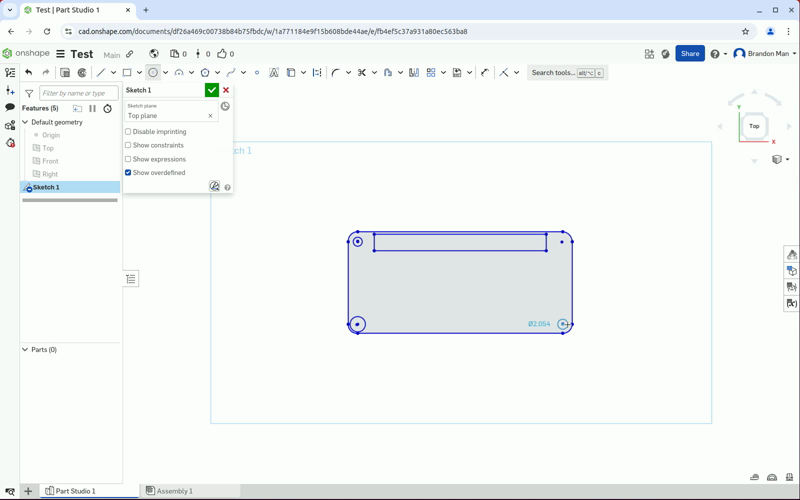
scroll(6)
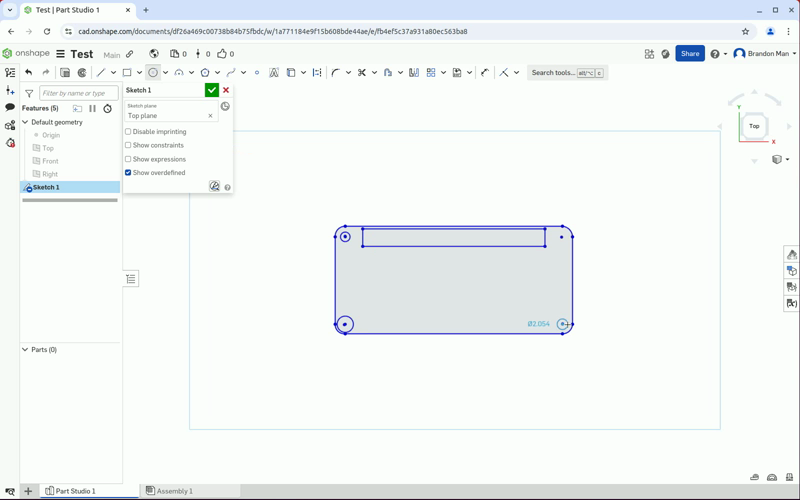
scroll(6)
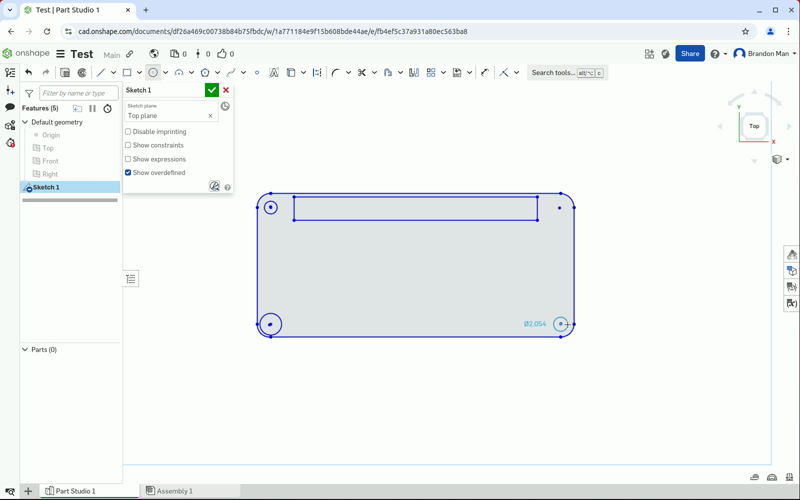
scroll(6)
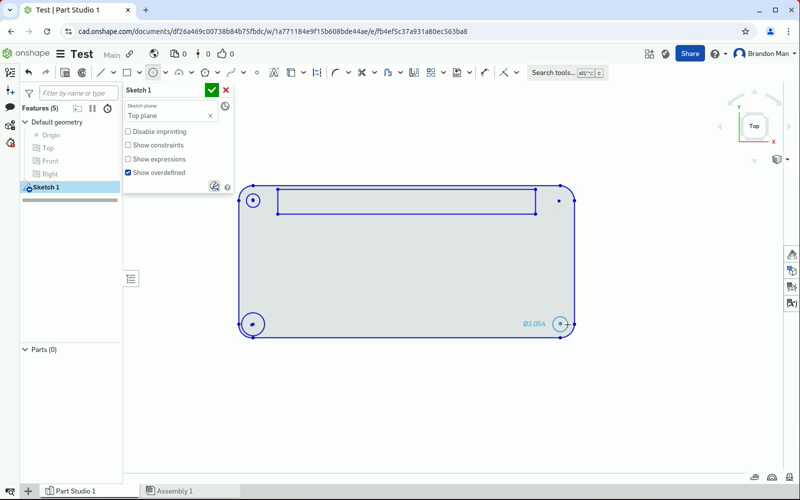
scroll(6)
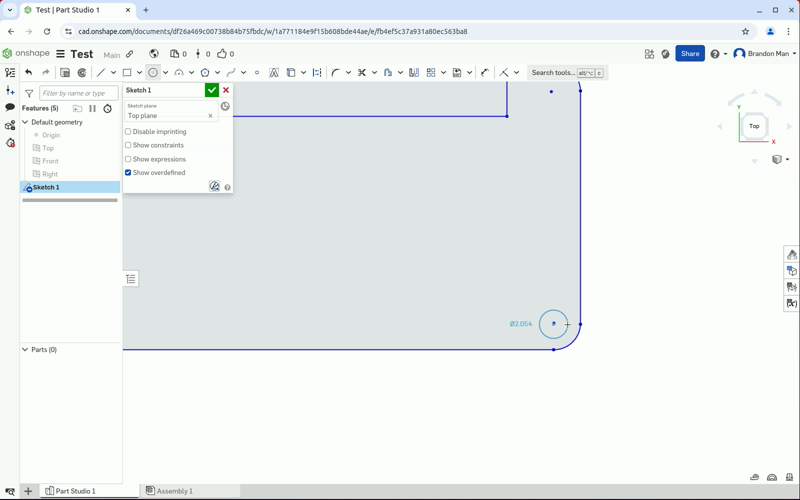
scroll(6)
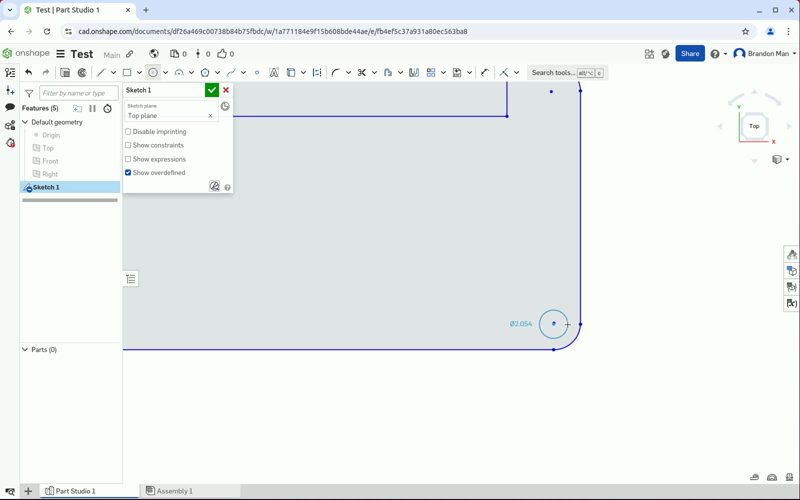
scroll(6)
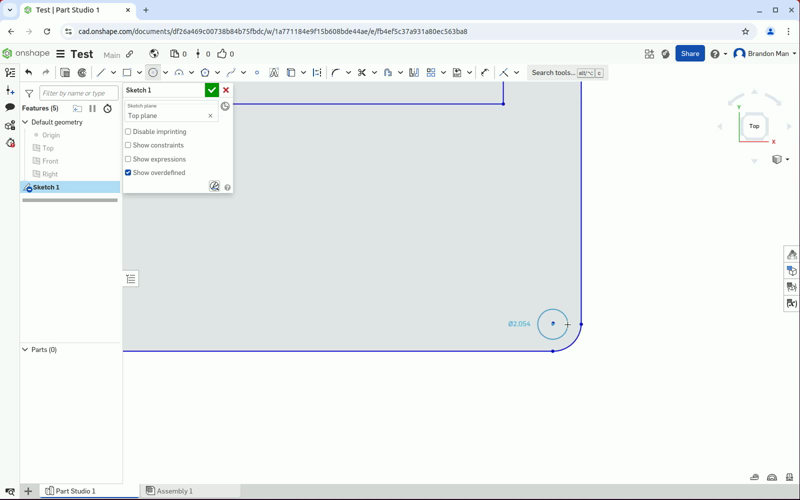
scroll(6)
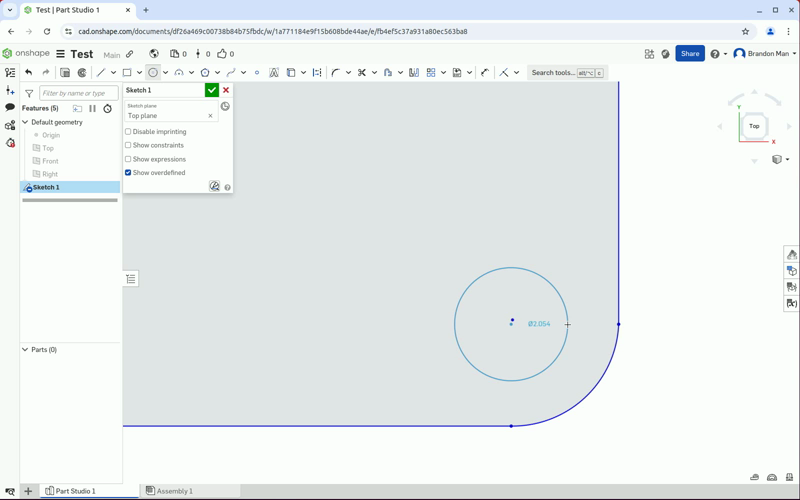
click(567, 324)
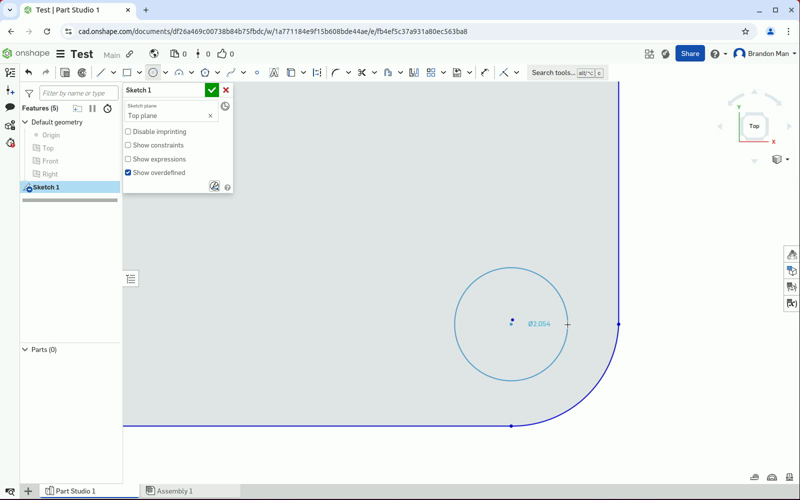
scroll(-6)
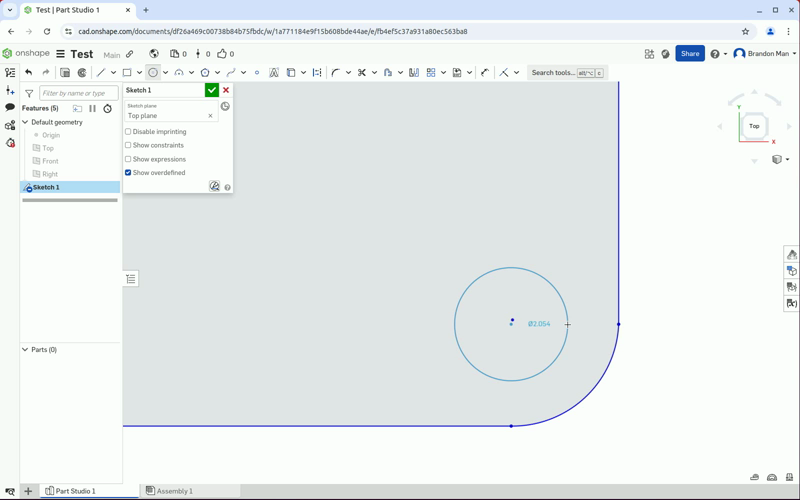
scroll(-6)
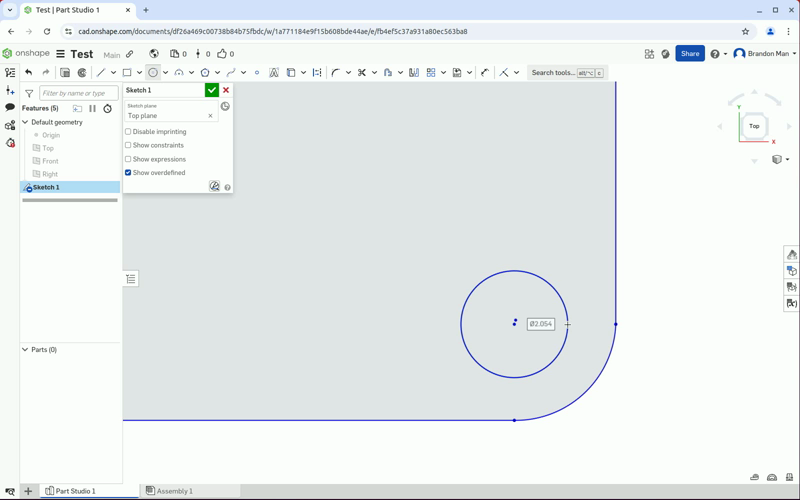
scroll(-6)
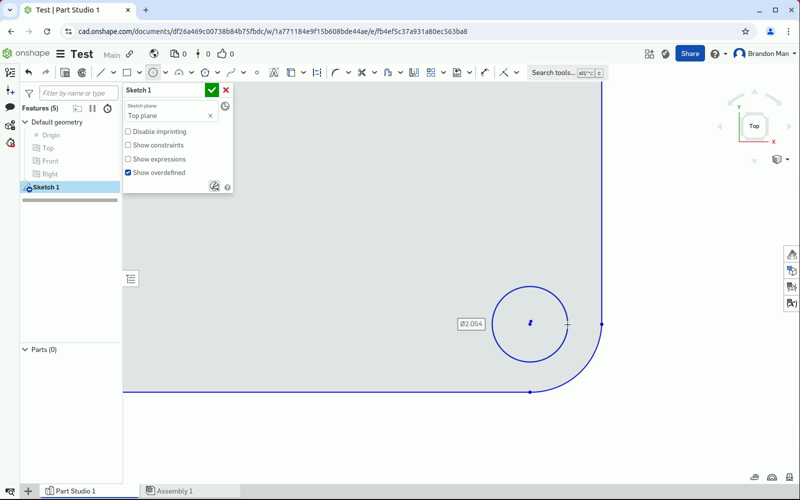
scroll(-6)
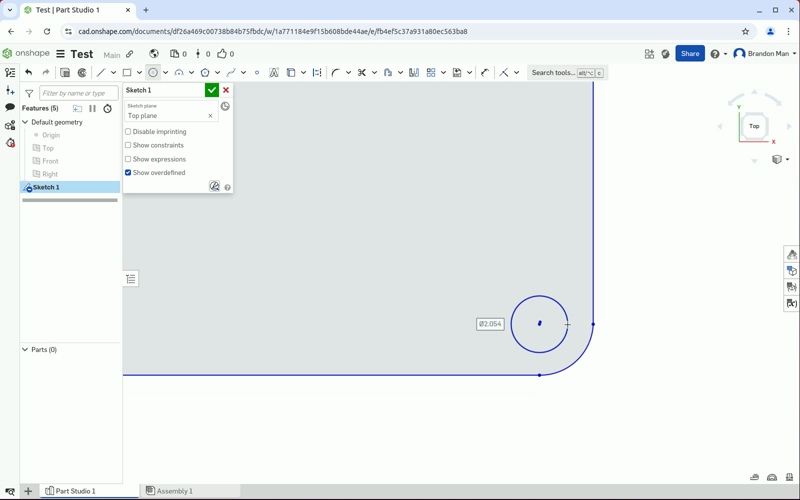
scroll(-6)
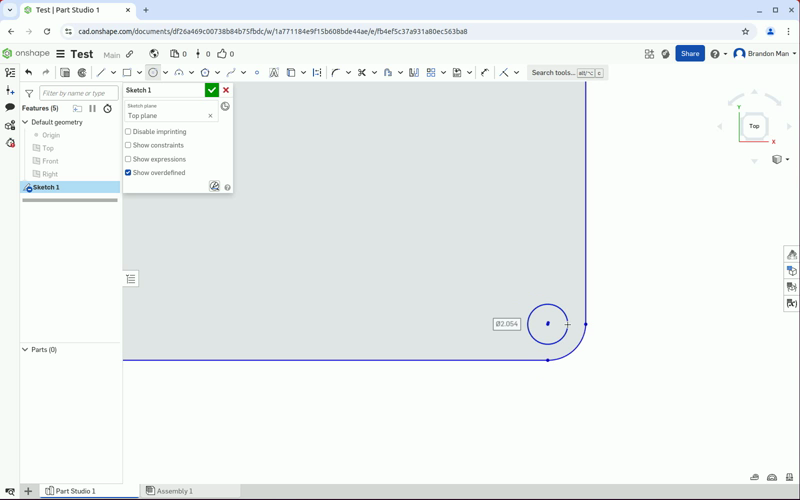
scroll(-6)
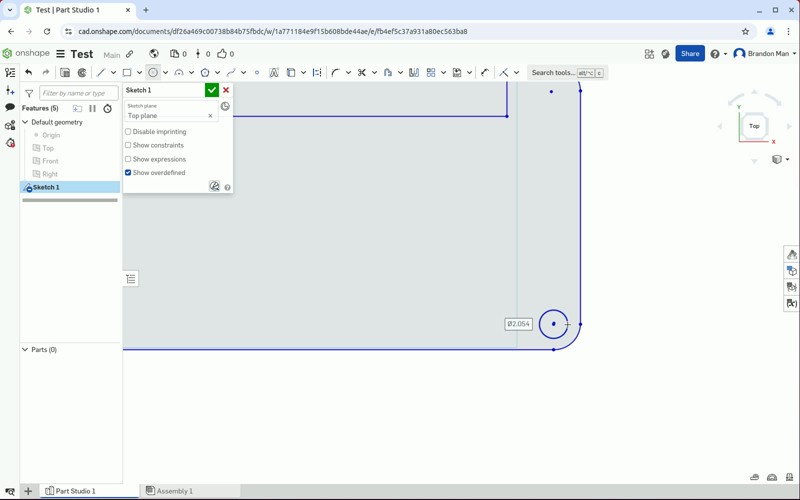
scroll(-6)
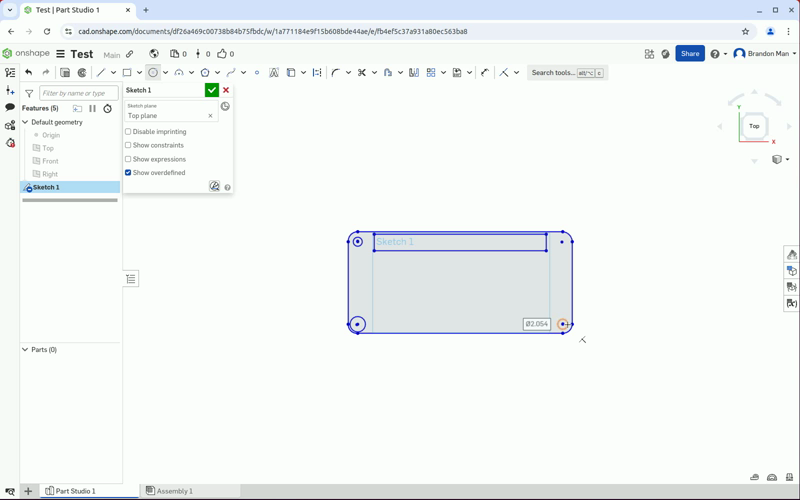
key(esc)
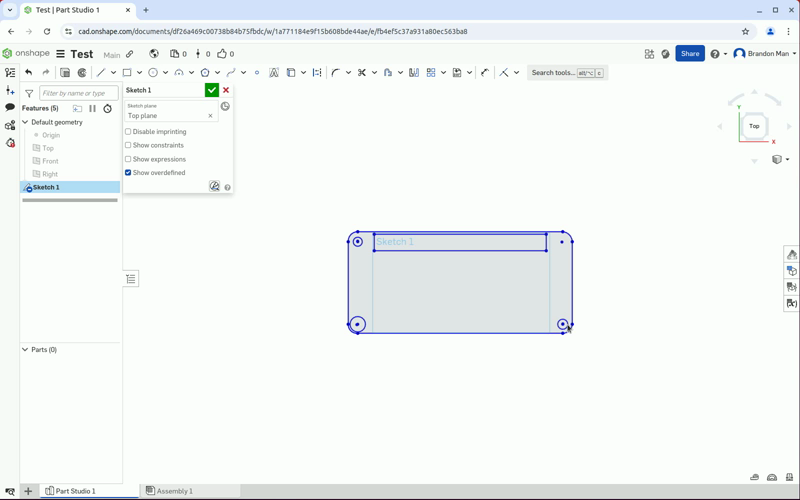
key(c)
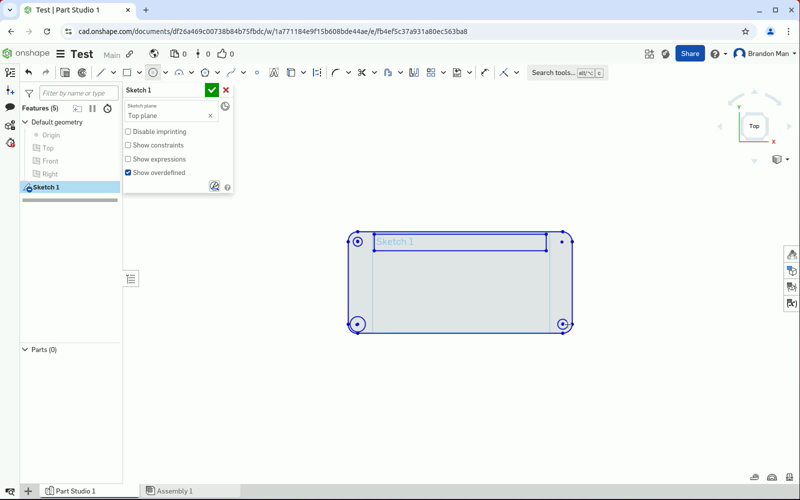
key_down(shift)
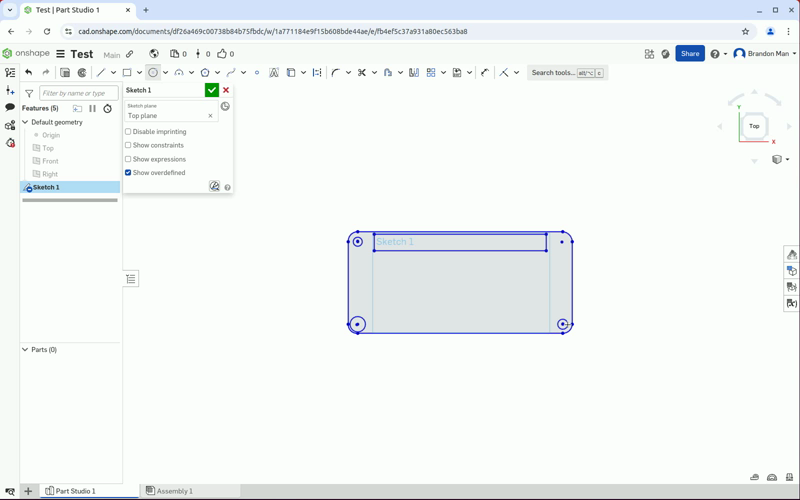
mouse_move(562, 241)
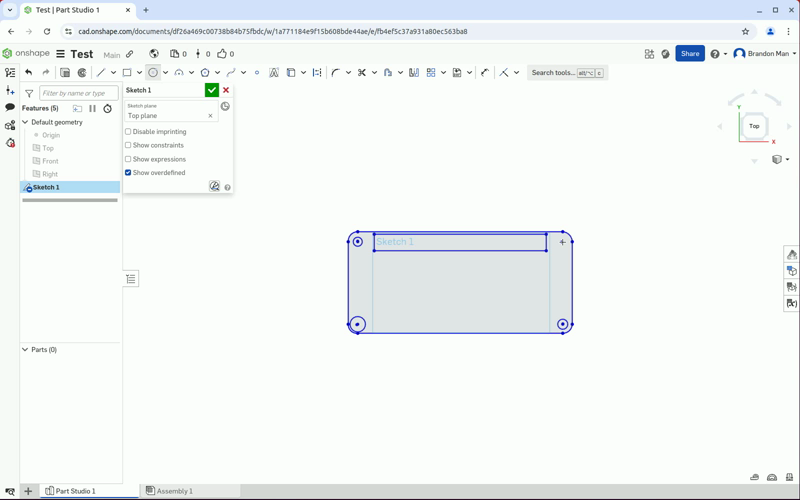
click(562, 241)
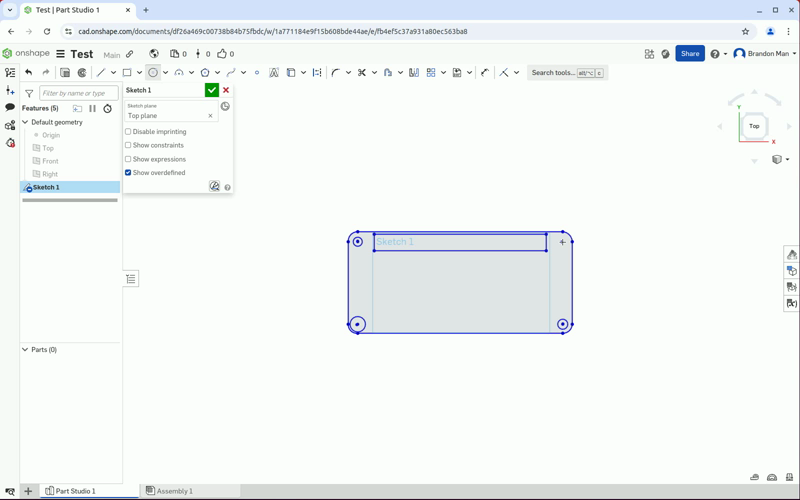
key_up(shift)
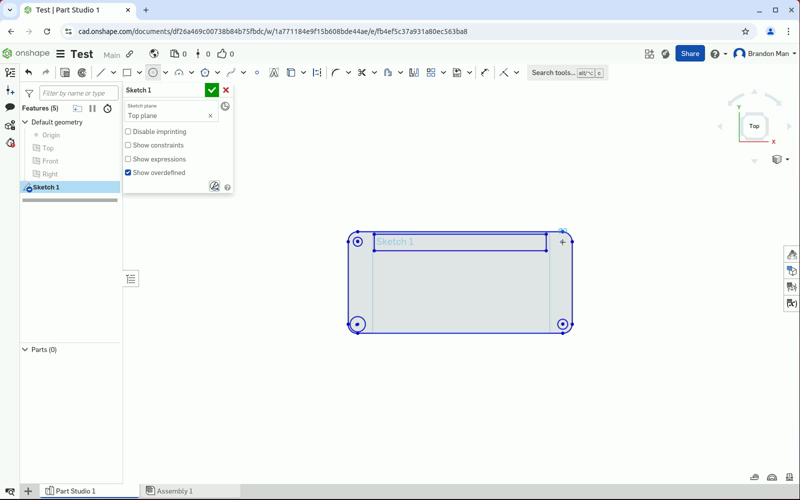
mouse_move(567, 241)
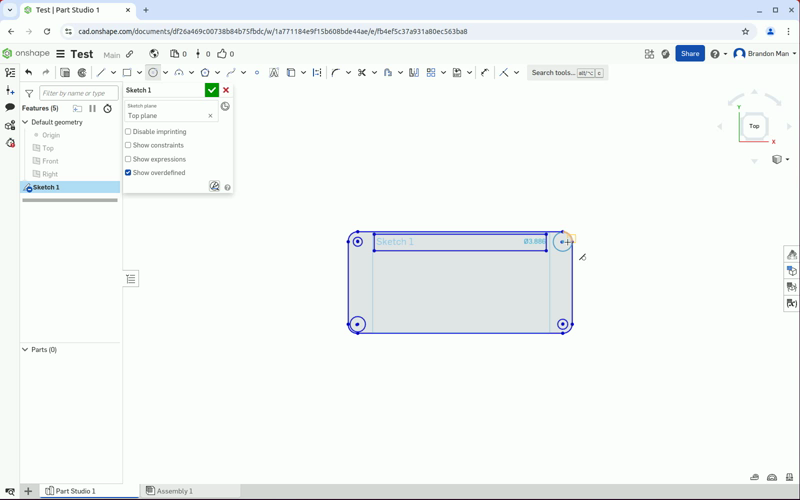
scroll(6)
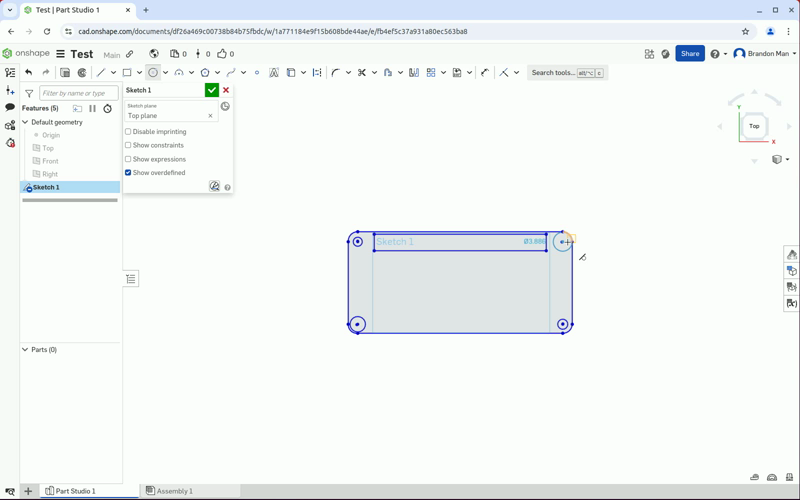
scroll(6)
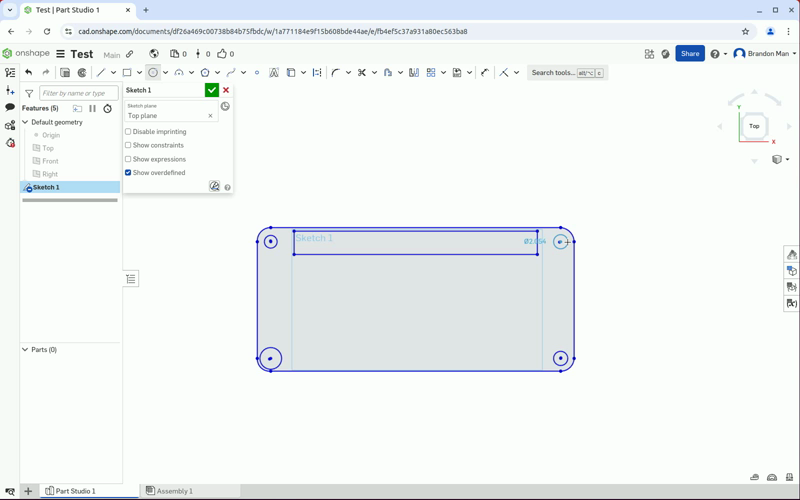
scroll(6)
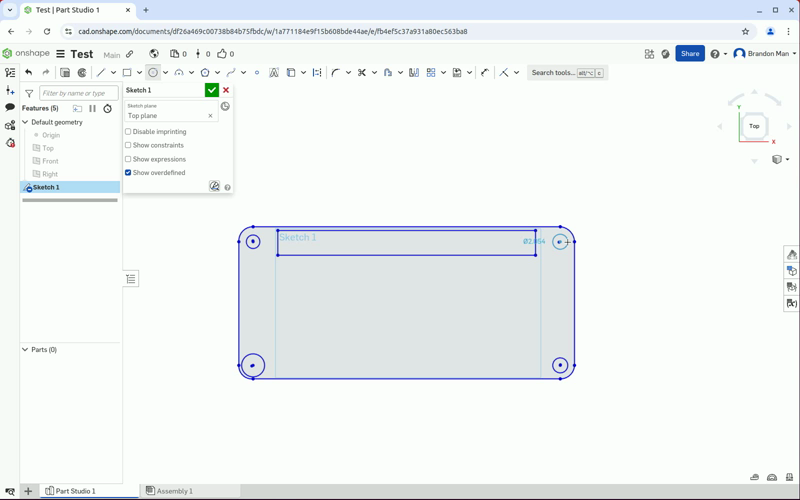
scroll(6)
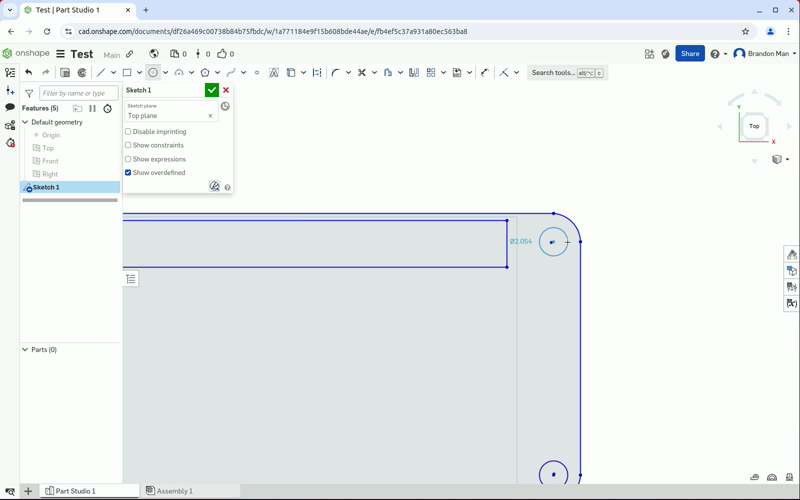
scroll(6)
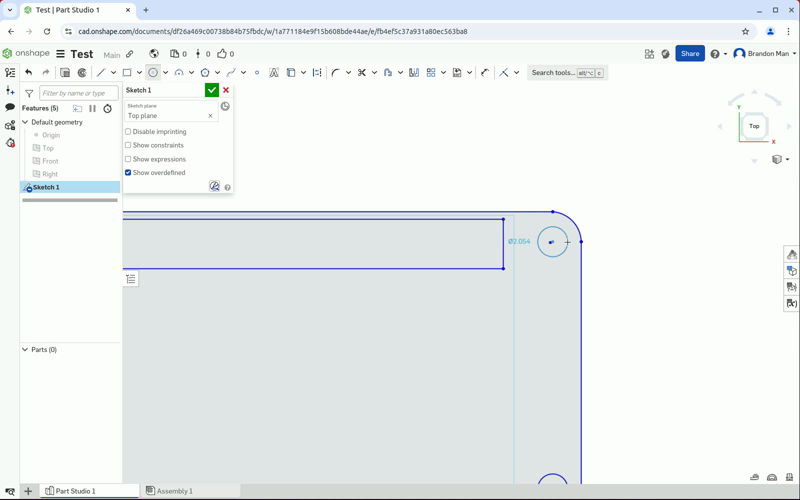
scroll(6)
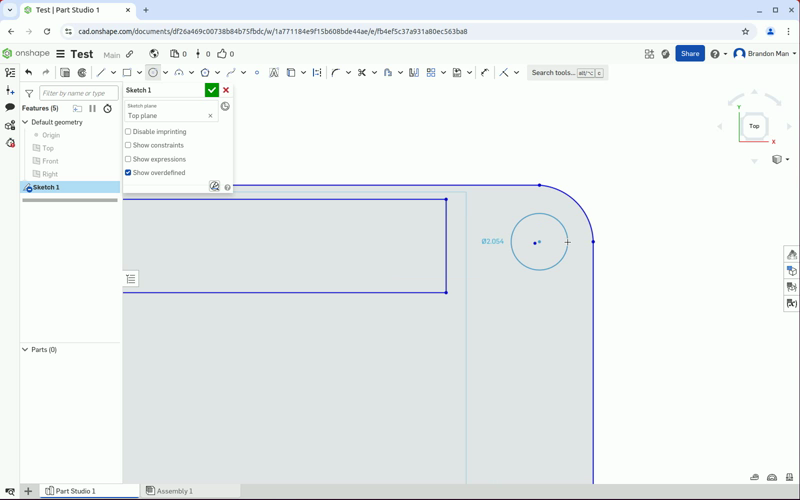
scroll(6)
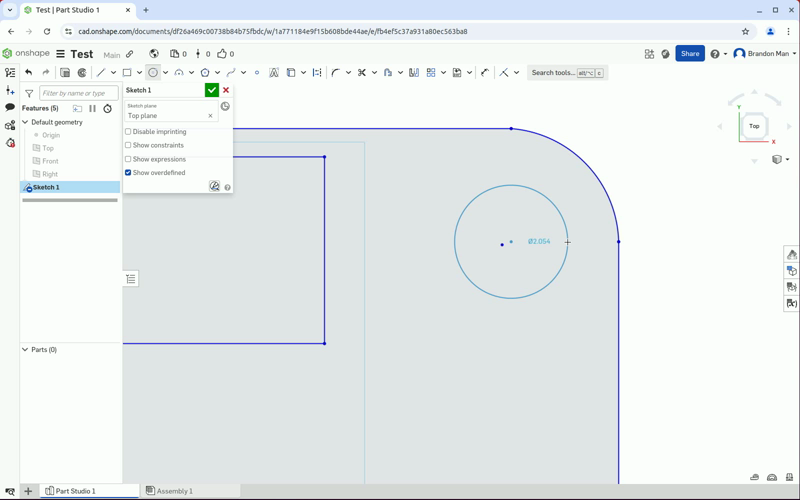
click(567, 241)
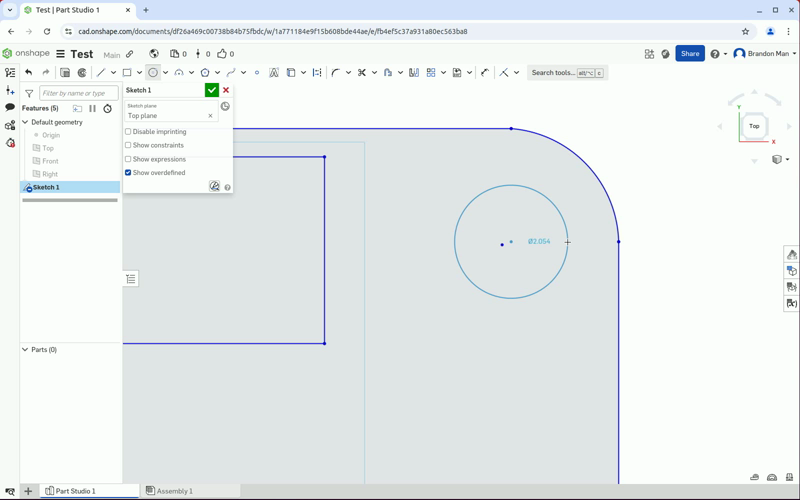
scroll(-6)
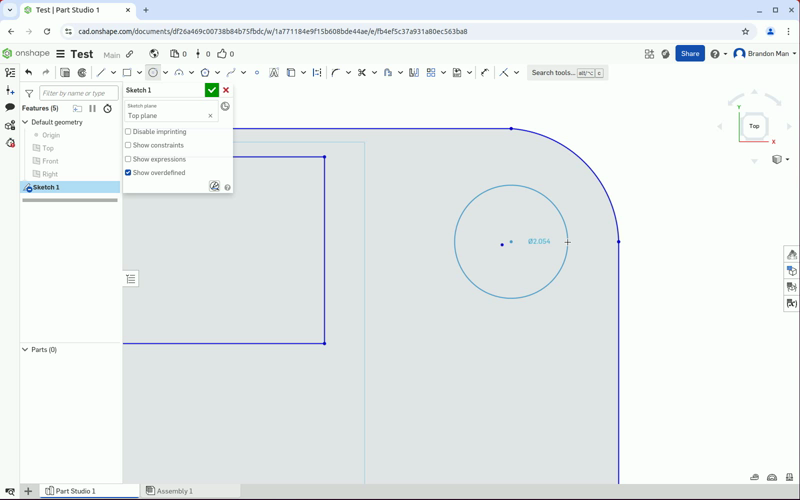
scroll(-6)
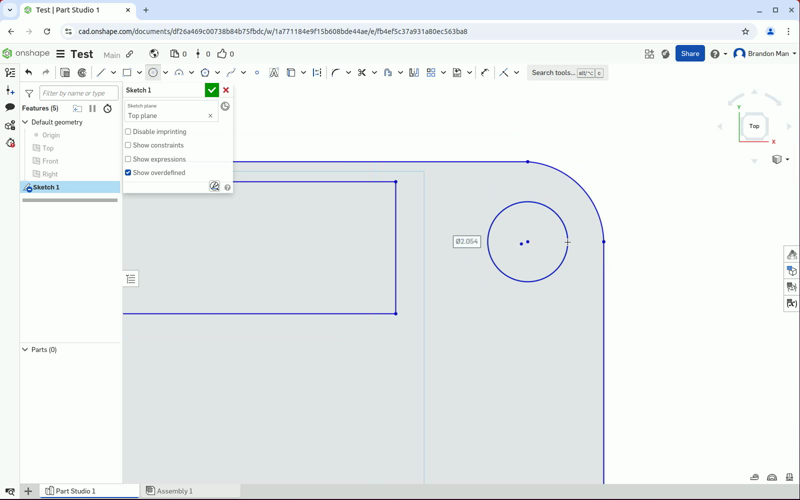
scroll(-6)
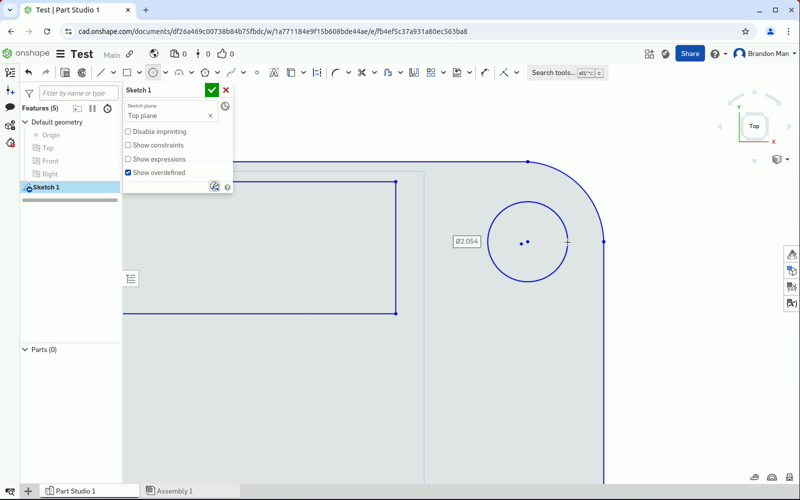
scroll(-6)
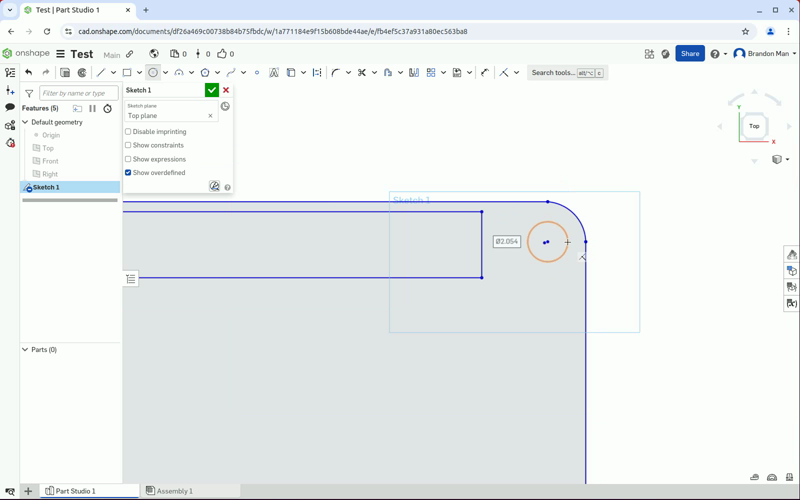
scroll(-6)
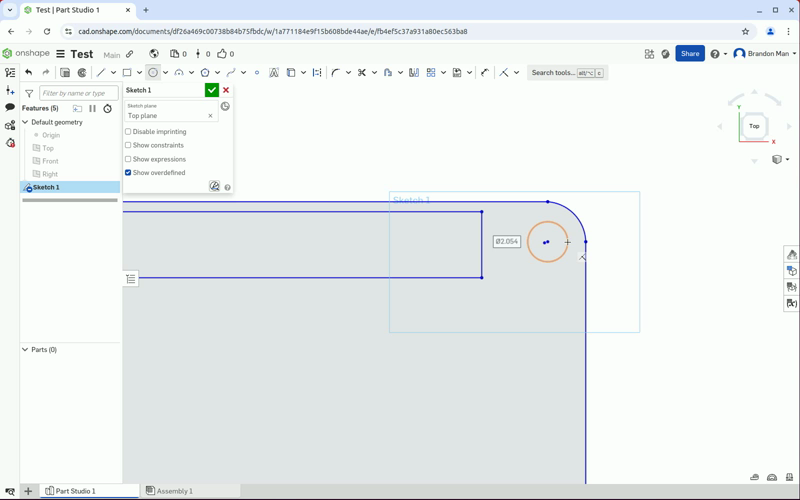
scroll(-6)
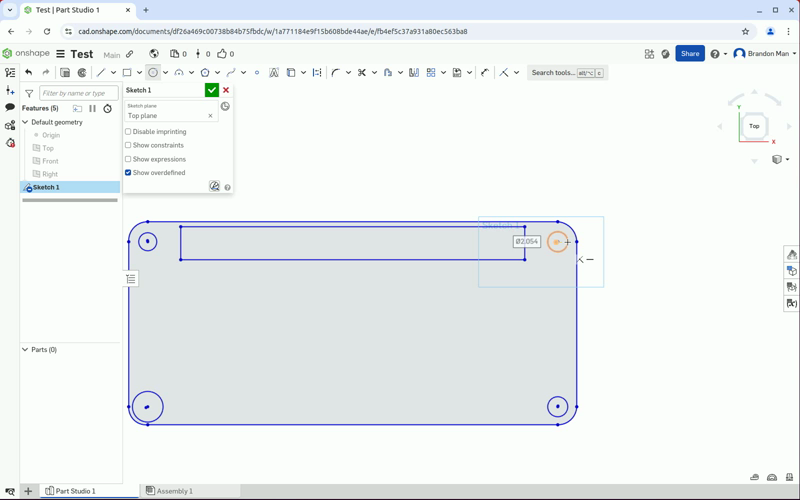
scroll(-6)
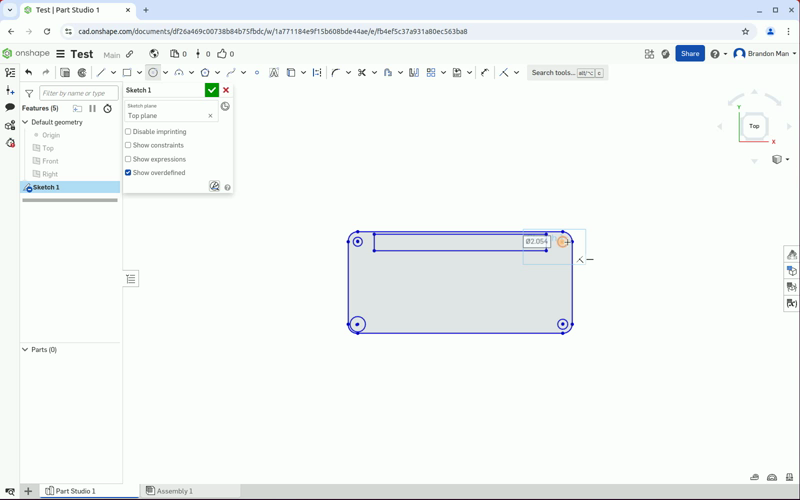
key(esc)
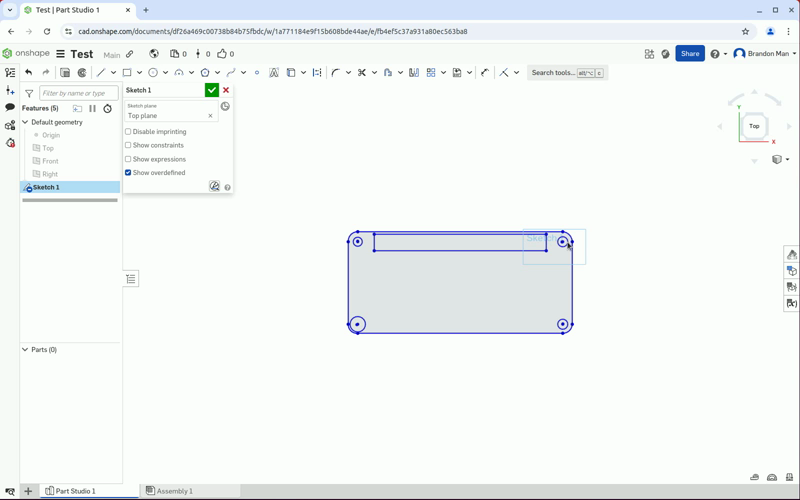
mouse_move(551, 290)
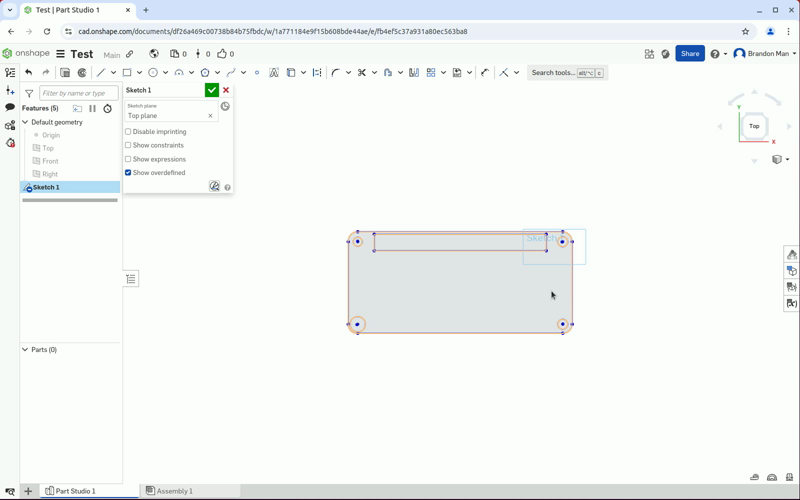
click(551, 290)
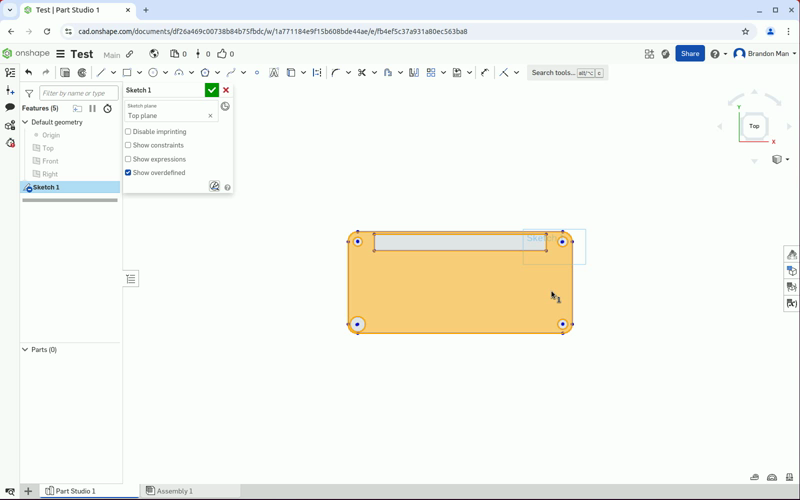
mouse_move(73, 352)
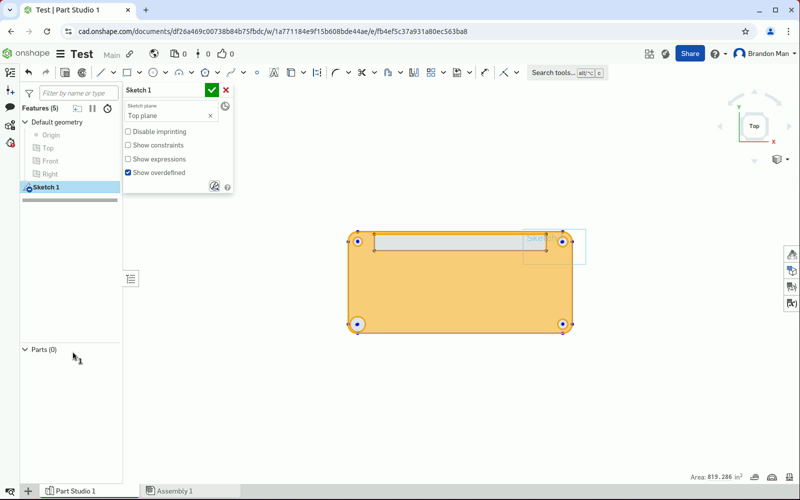
key(shift+y)
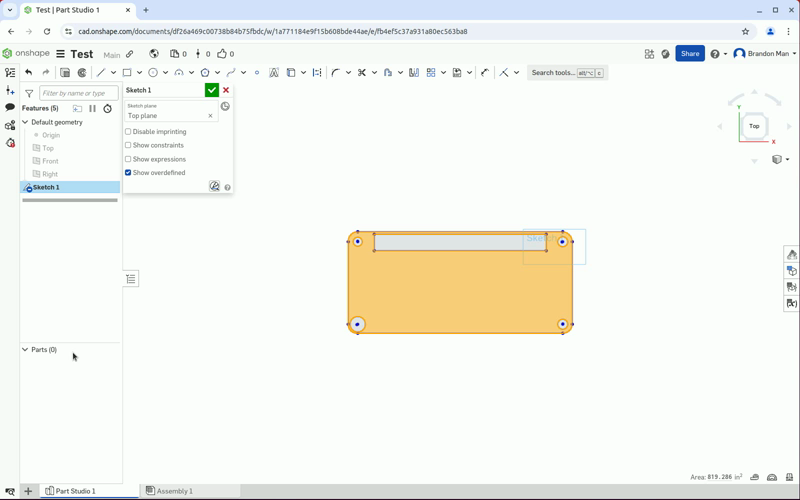
key(shift+e)
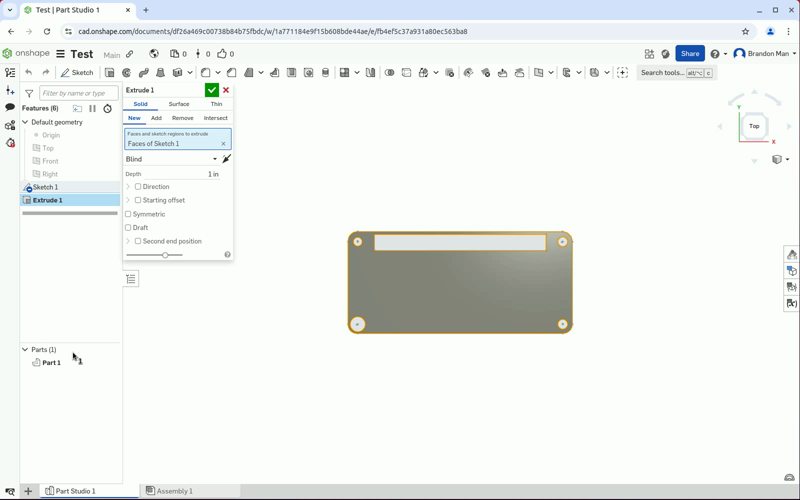
mouse_move(143, 106)
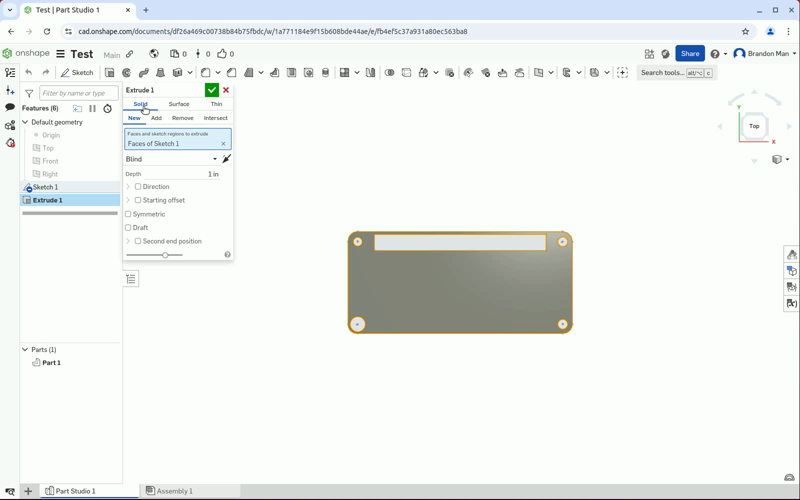
click(143, 106)
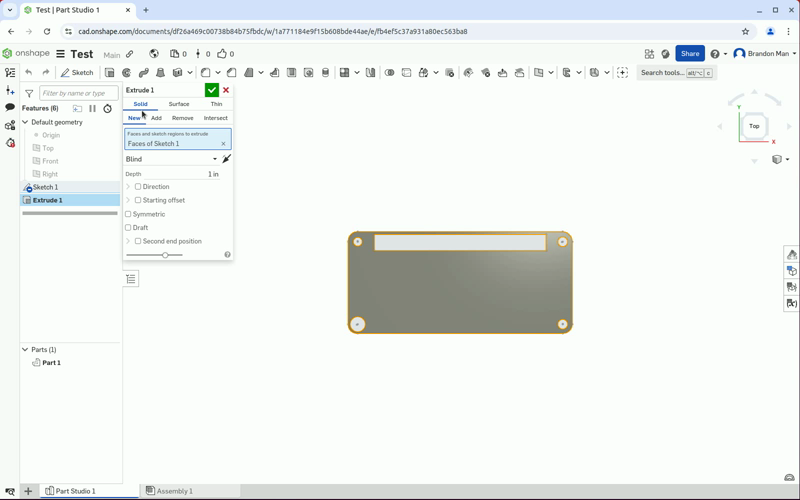
mouse_move(137, 120)
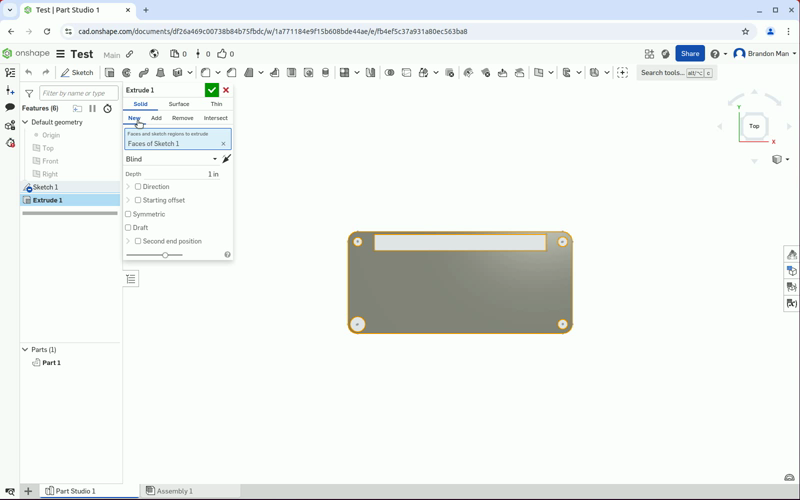
click(137, 120)
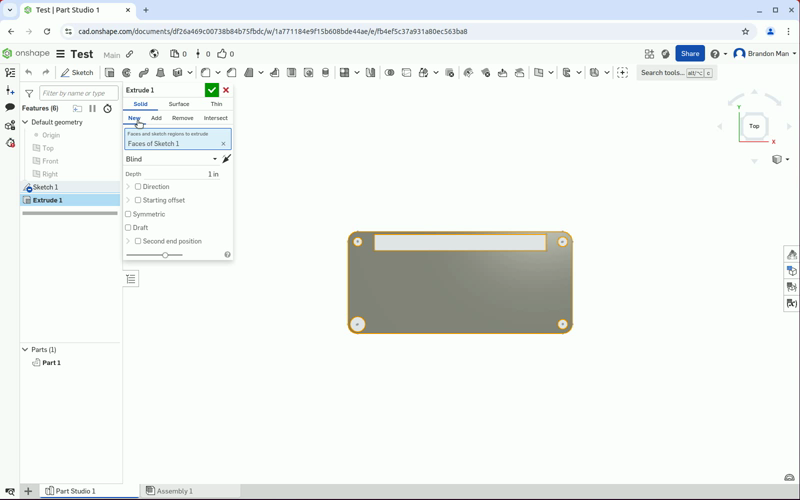
key(tab, 4)
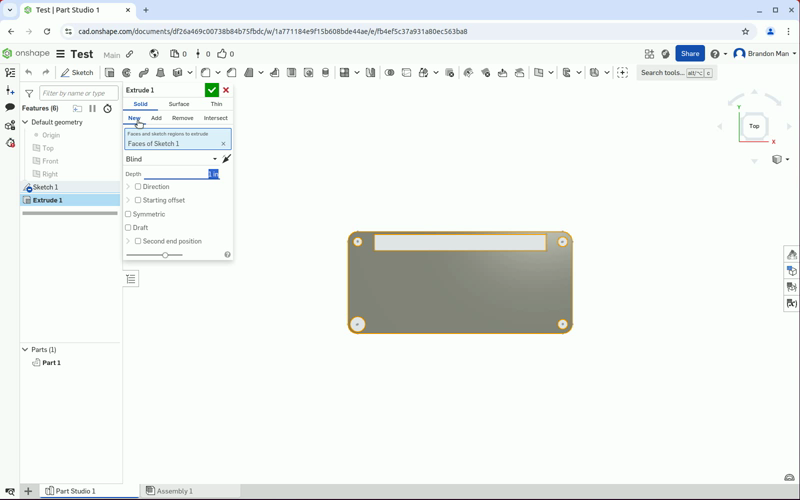
text(1.444)
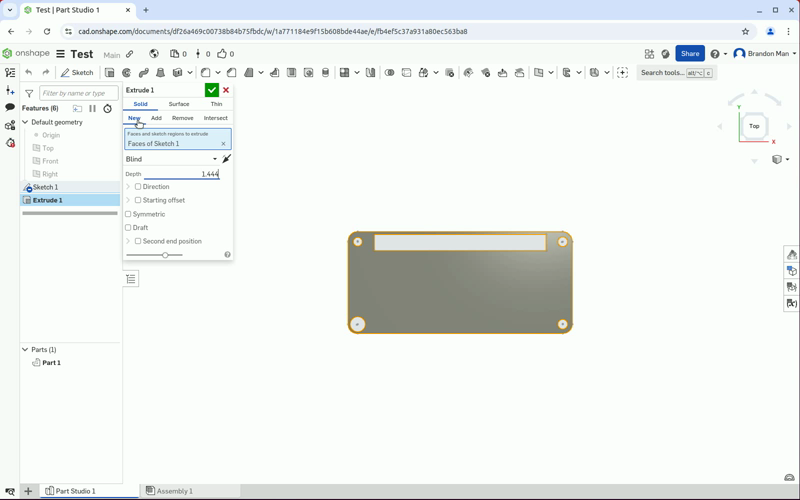
key(enter)
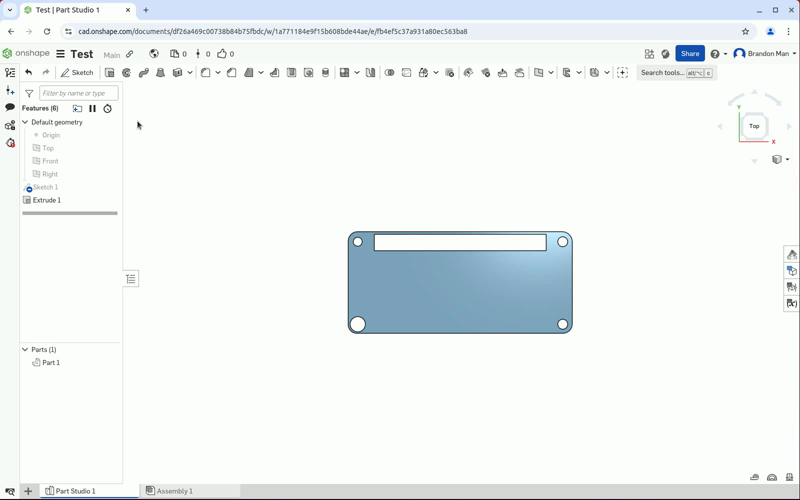
key(shift+h)
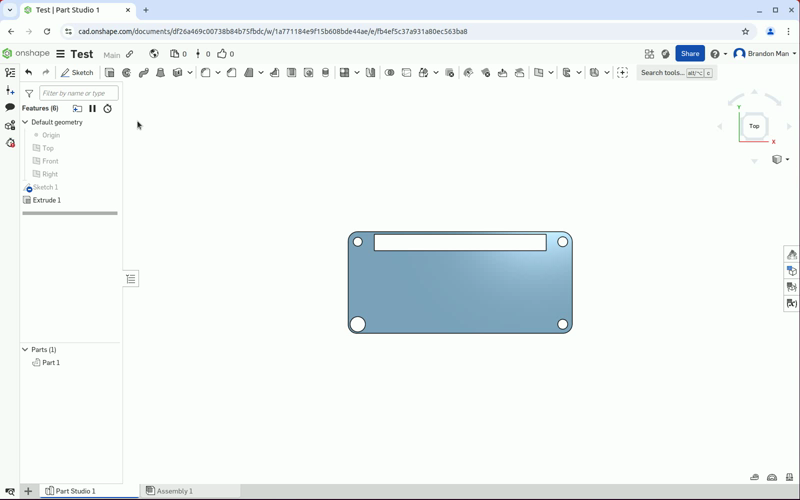
key(shift+h)
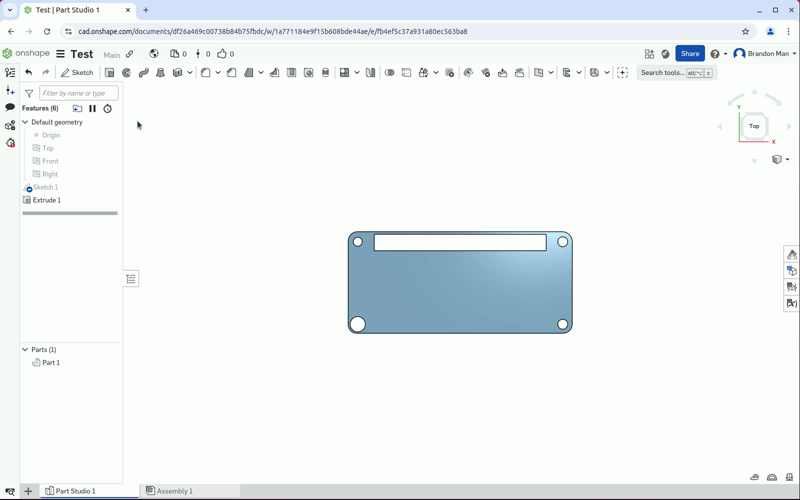
mouse_move(73, 189)
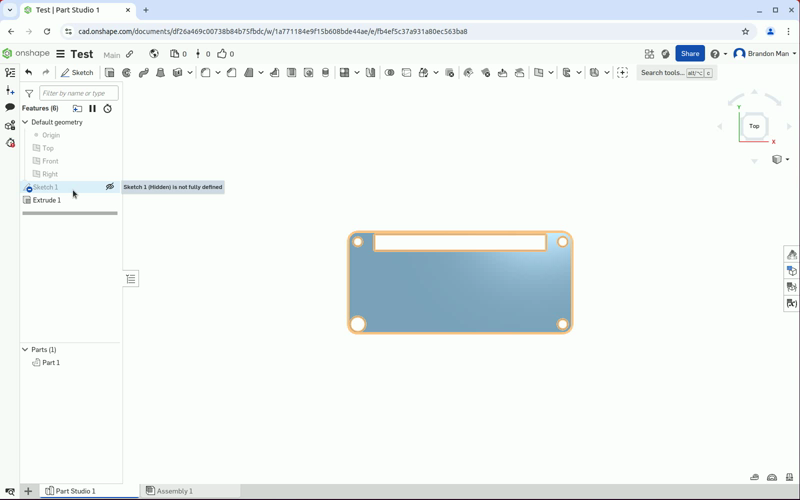
click(73, 189)
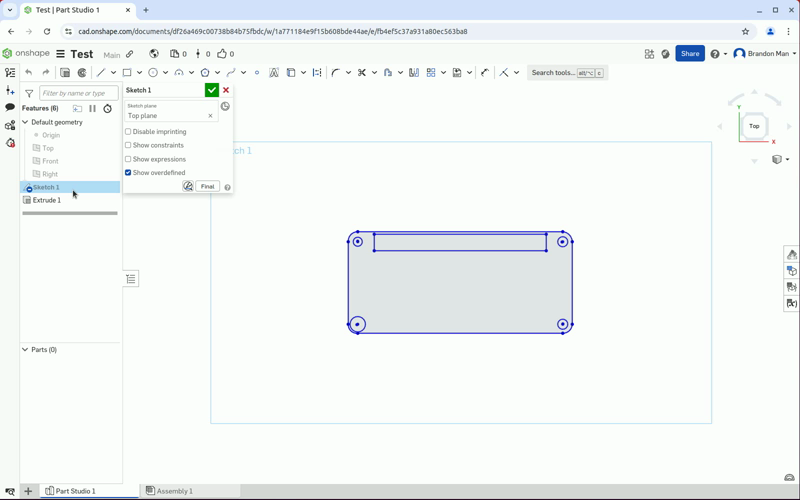
mouse_move(229, 92)
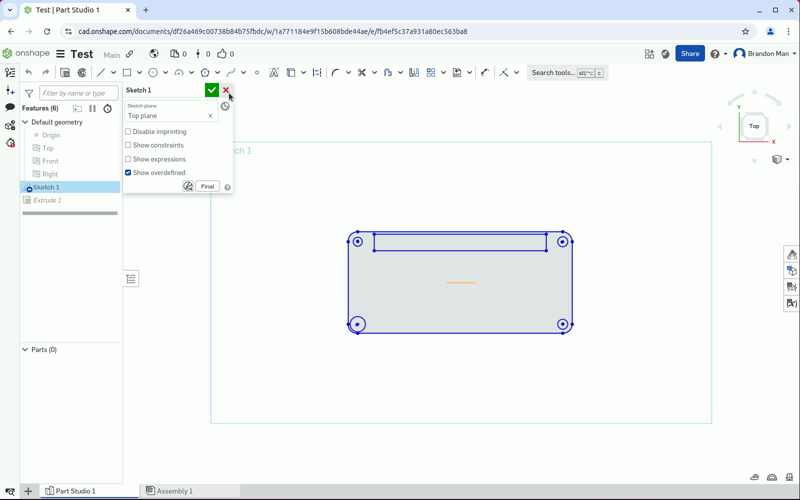
click(229, 92)
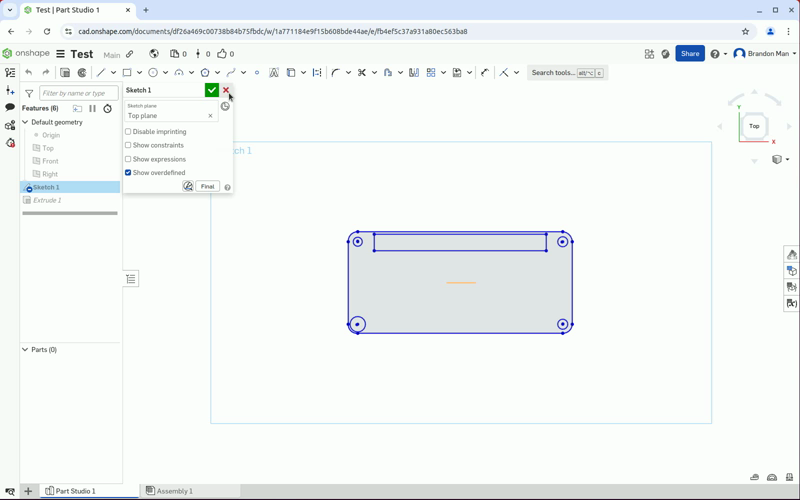
key(shift+s)
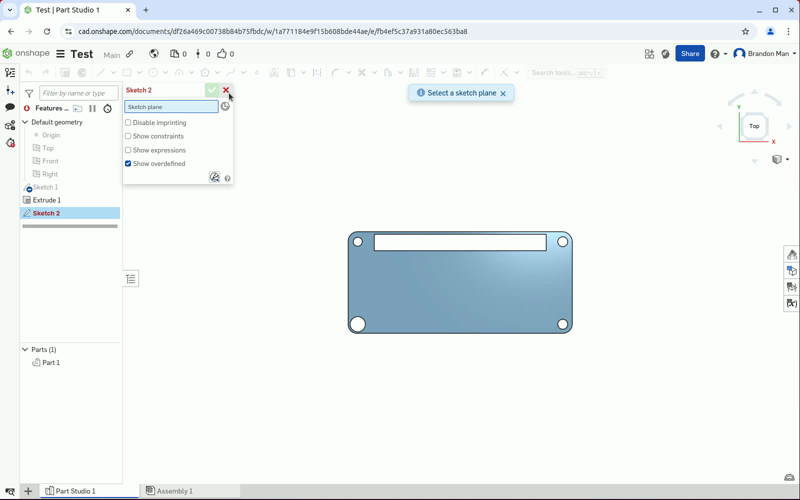
mouse_move(73, 150)
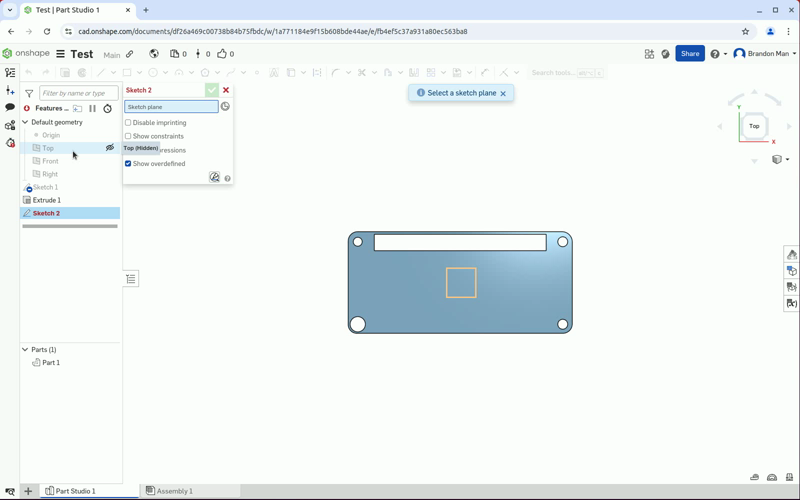
click(73, 150)
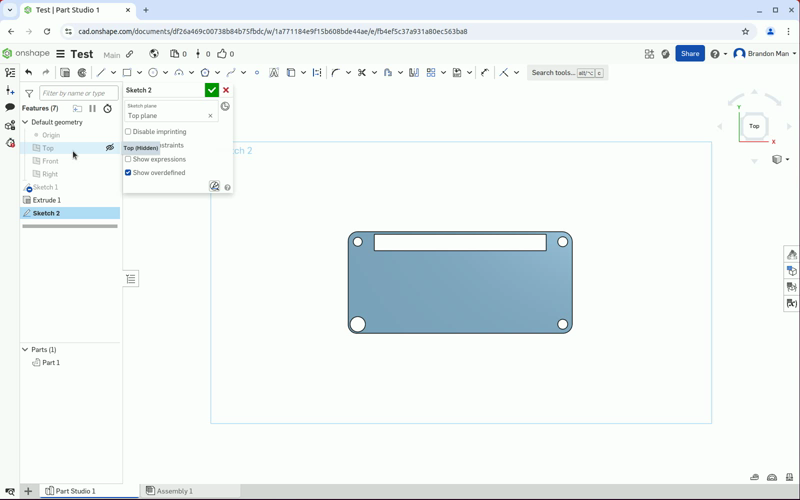
mouse_move(73, 352)
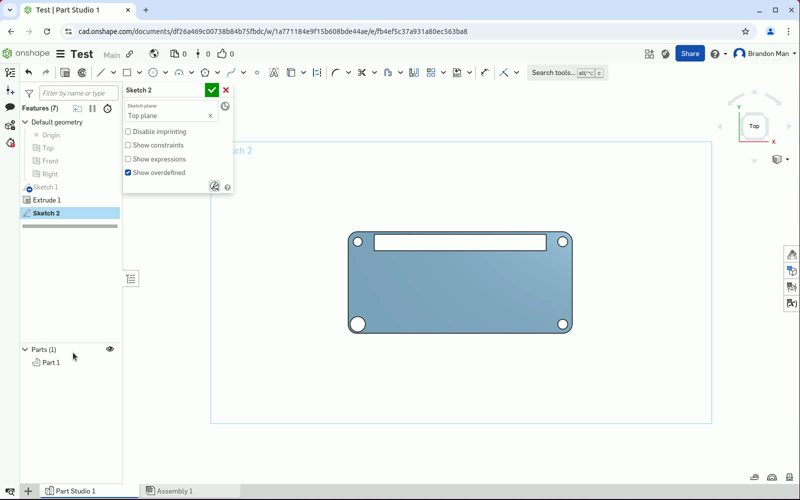
key(y)
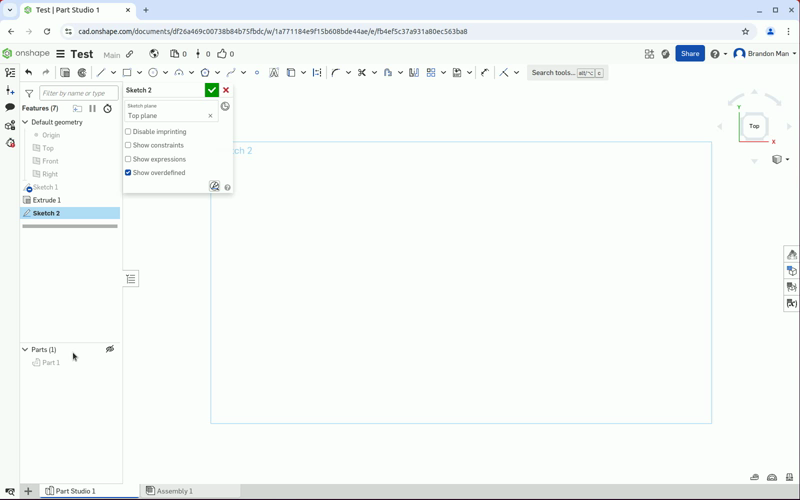
key(l)
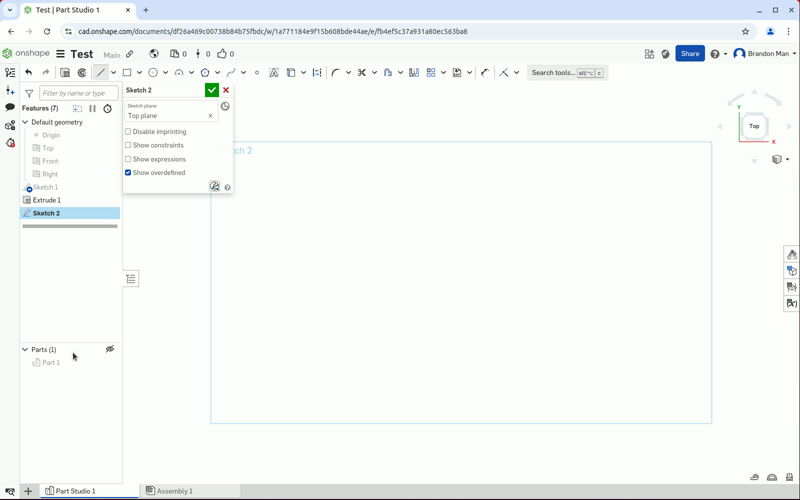
key_down(shift)
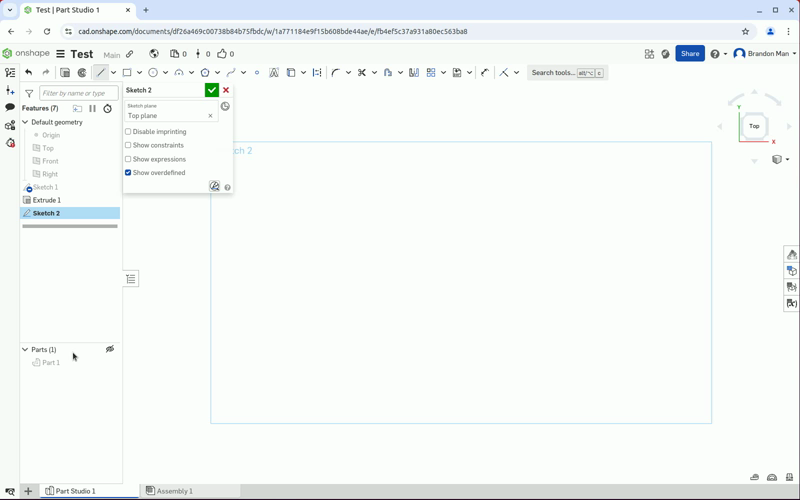
mouse_move(374, 251)
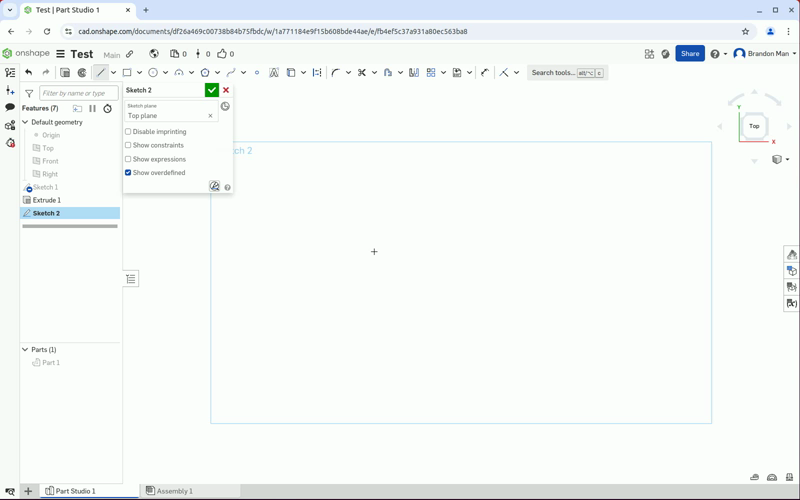
click(374, 251)
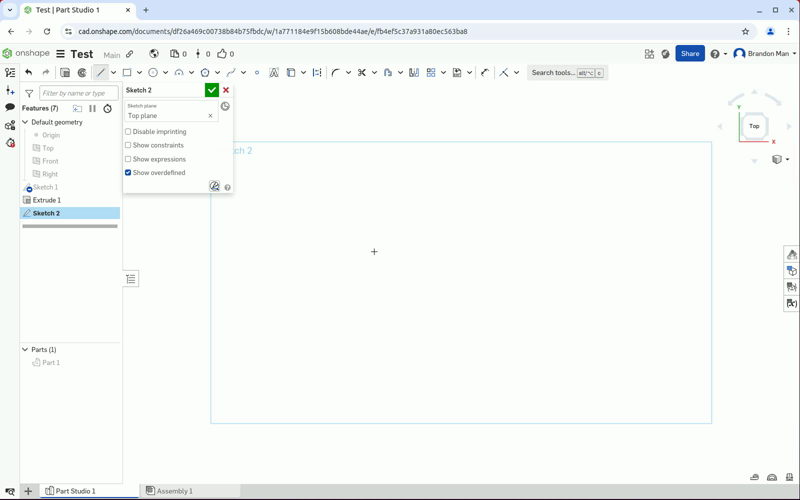
key_up(shift)
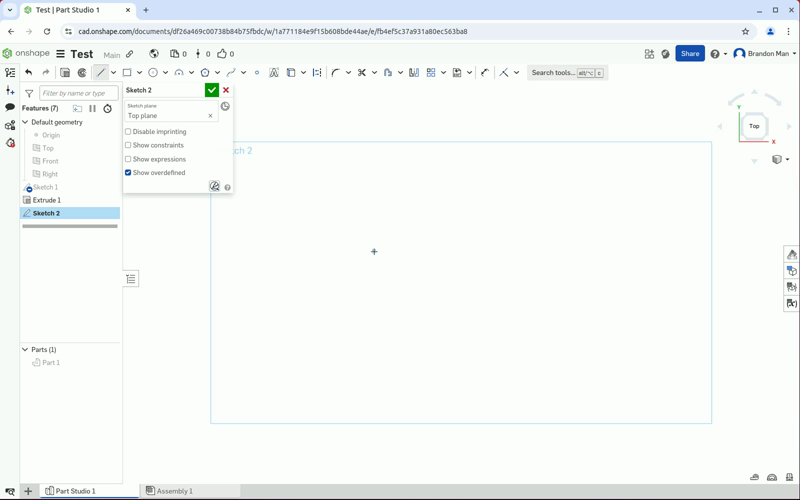
key_down(shift)
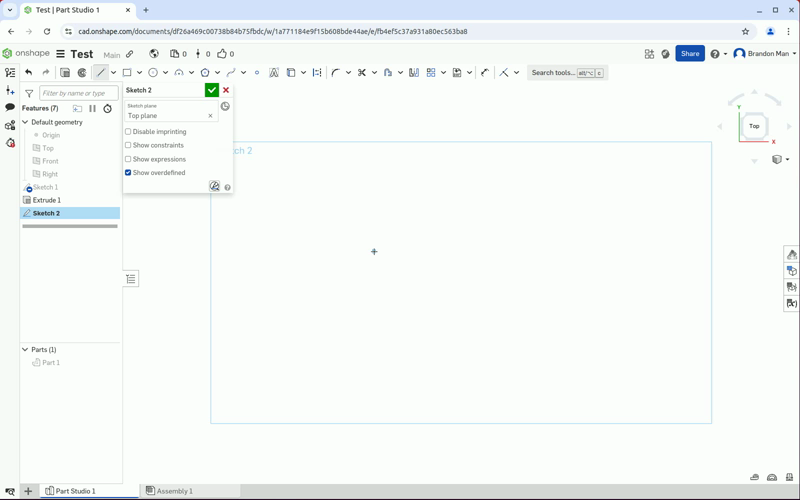
mouse_move(546, 251)
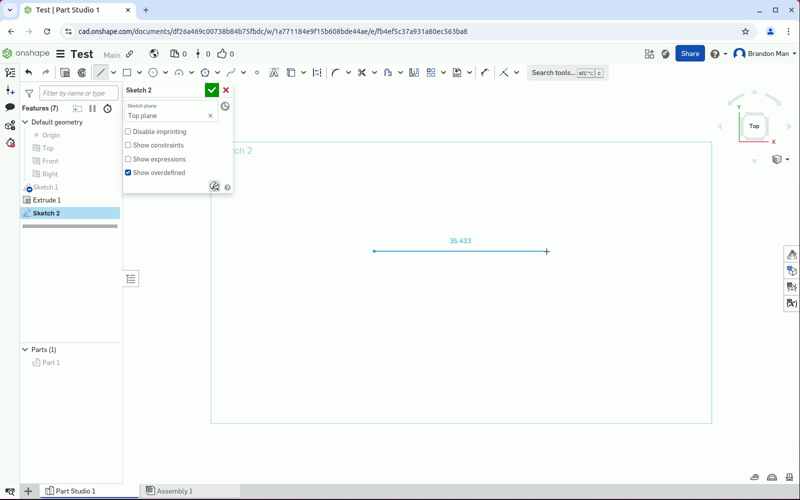
click(546, 251)
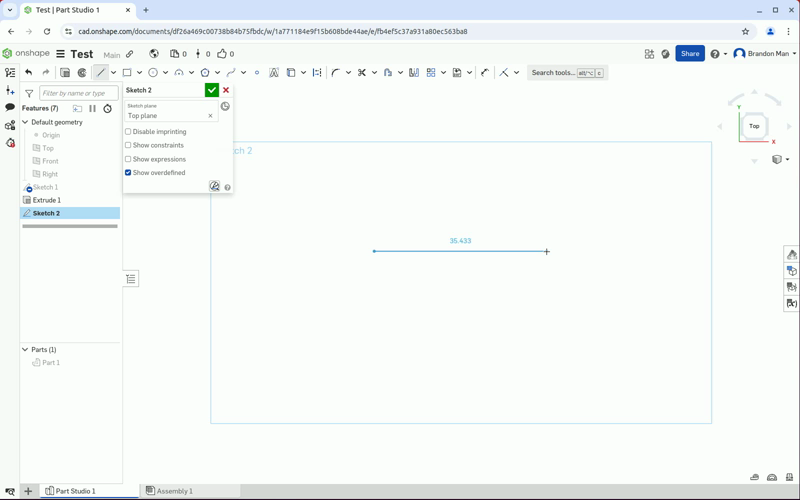
key_up(shift)
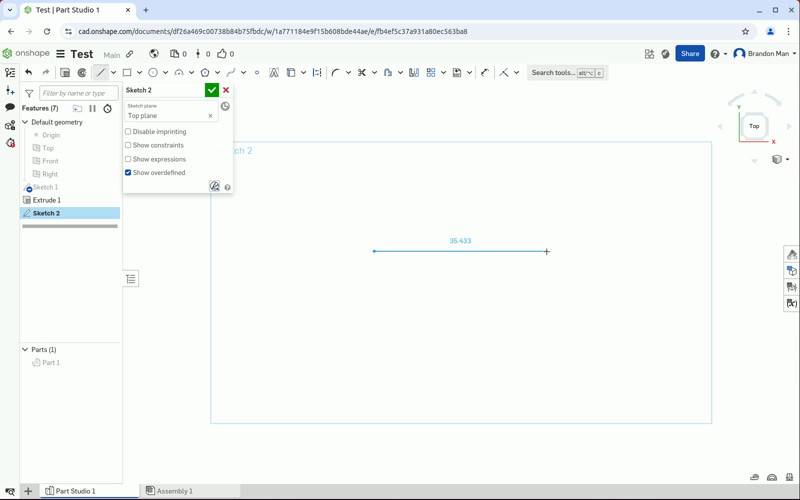
key_down(shift)
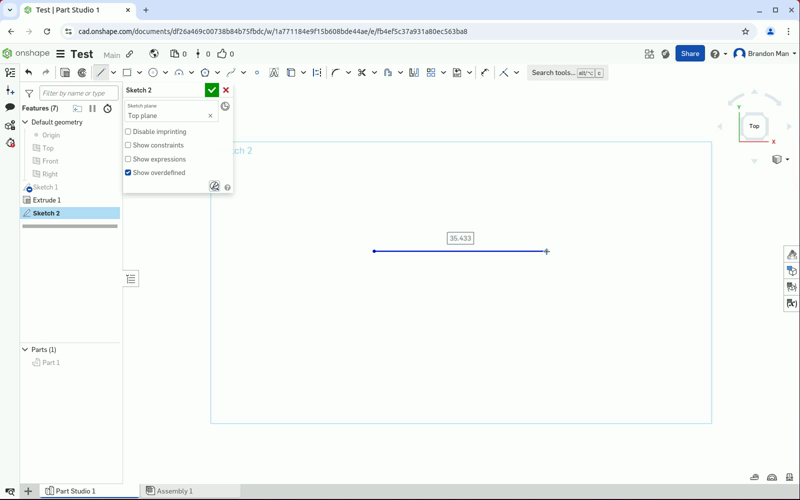
mouse_move(576, 251)
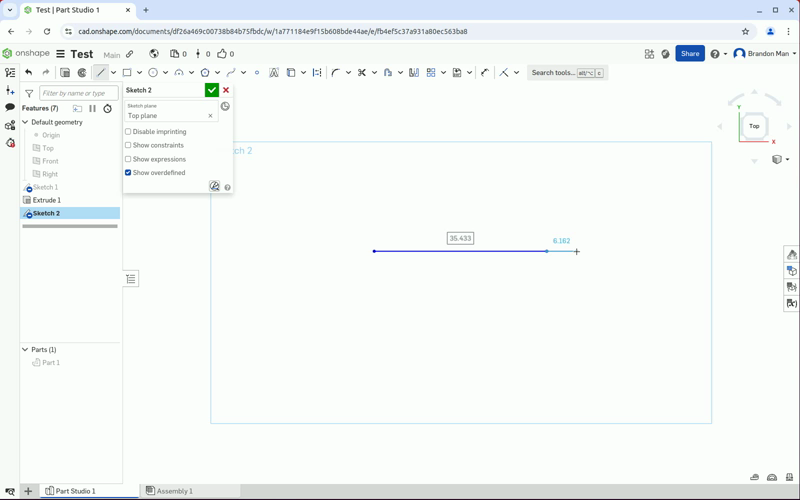
mouse_move(546, 233)
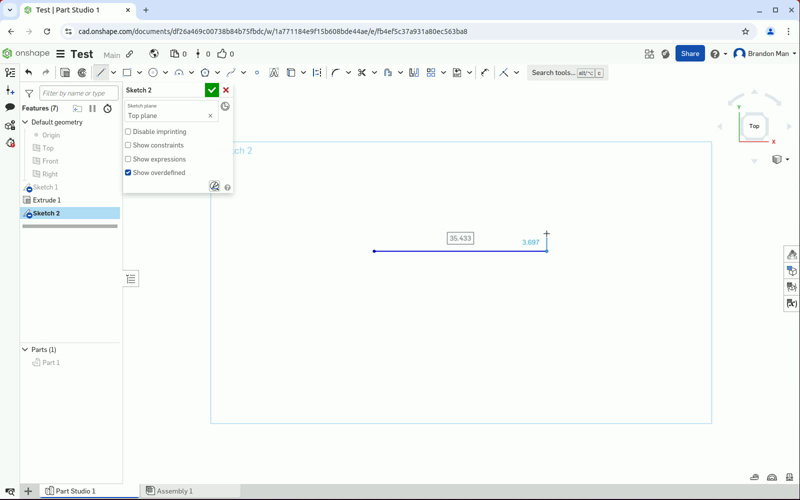
click(546, 233)
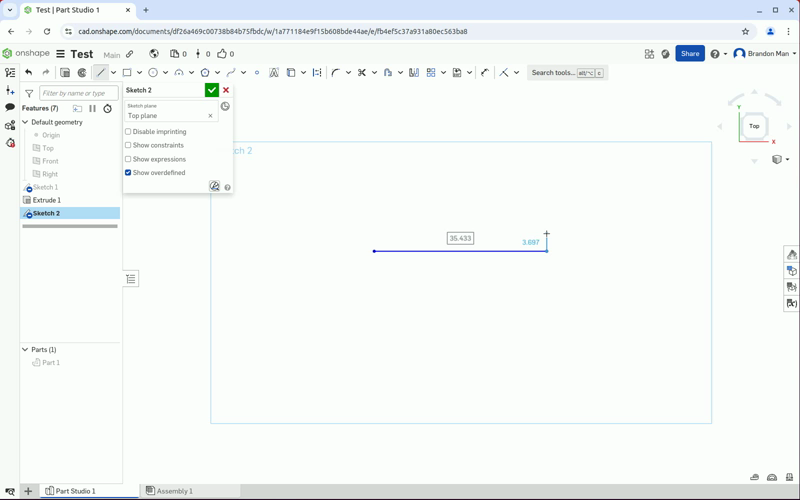
key_up(shift)
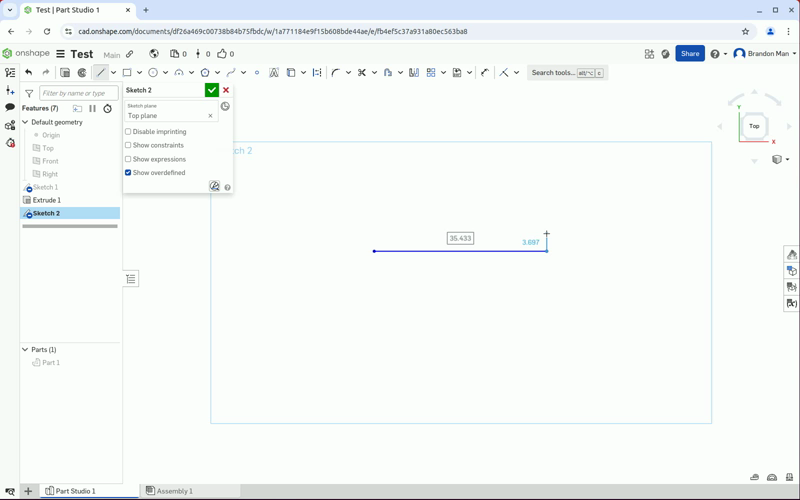
key_down(shift)
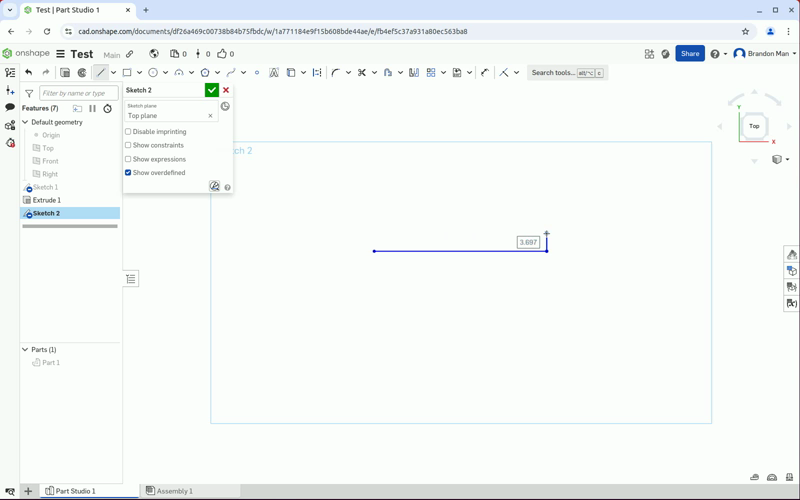
mouse_move(374, 233)
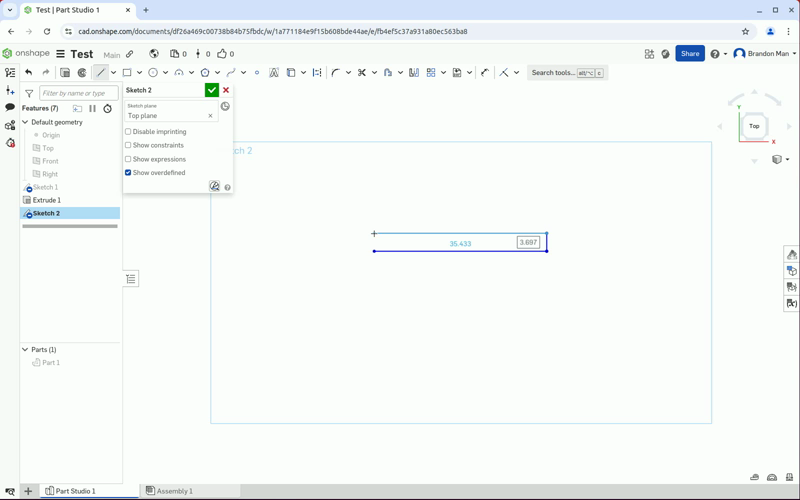
click(374, 233)
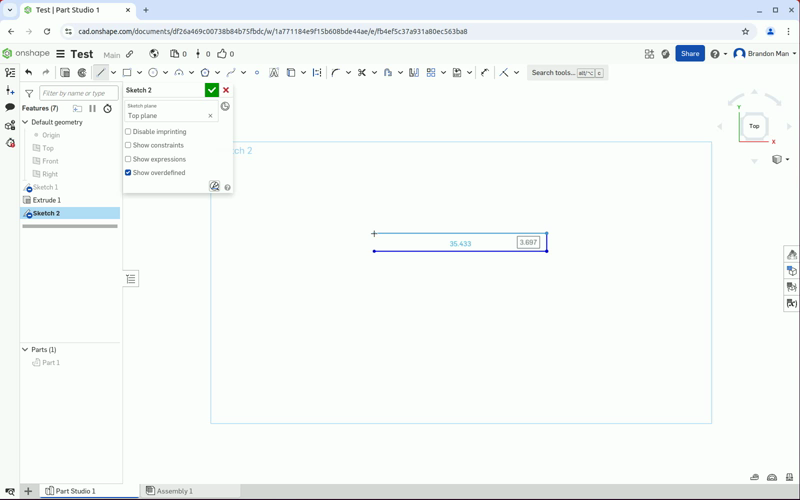
key_up(shift)
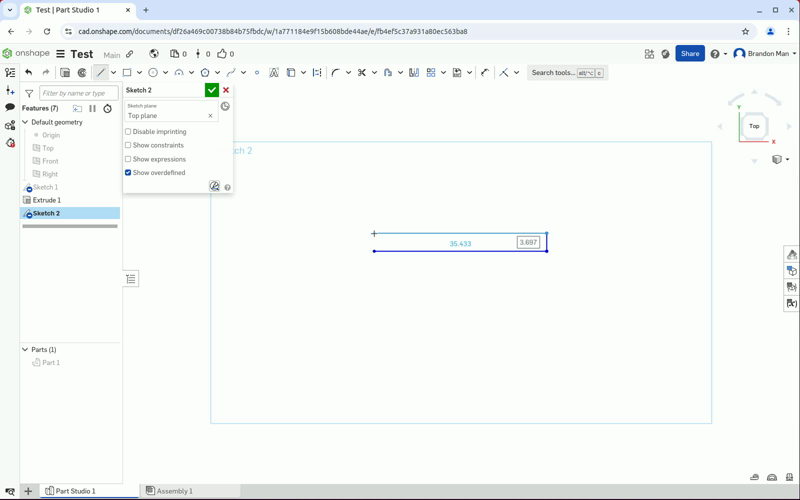
mouse_move(404, 233)
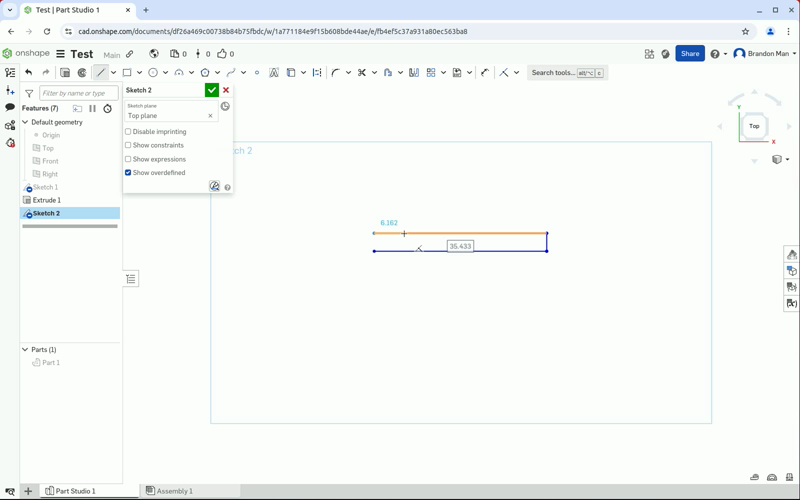
key_down(shift)
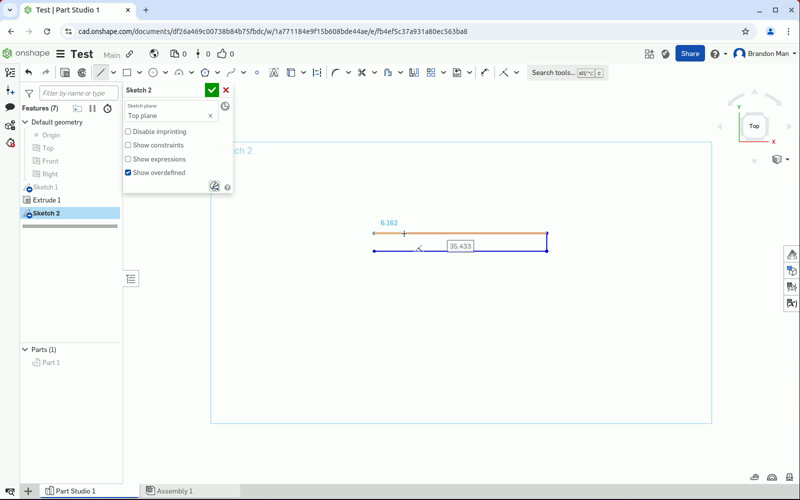
mouse_move(374, 251)
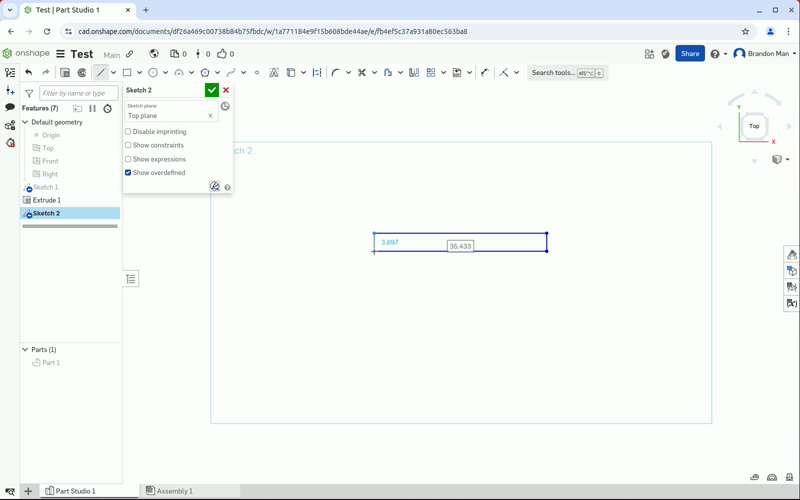
key_up(shift)
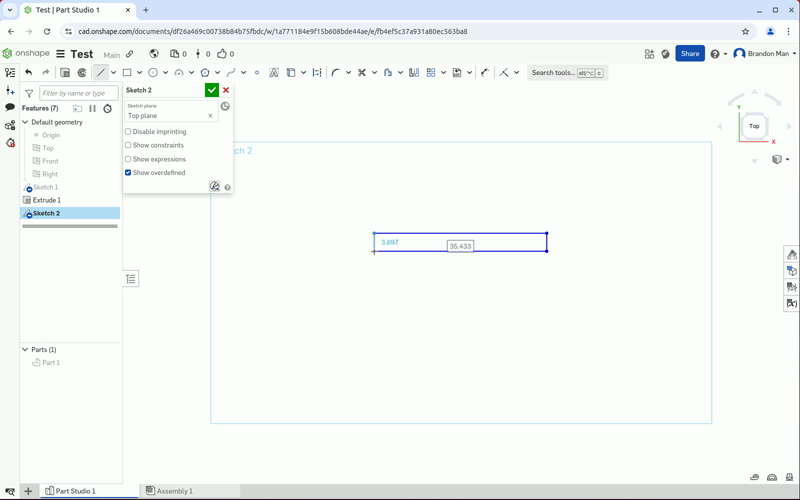
click(374, 251)
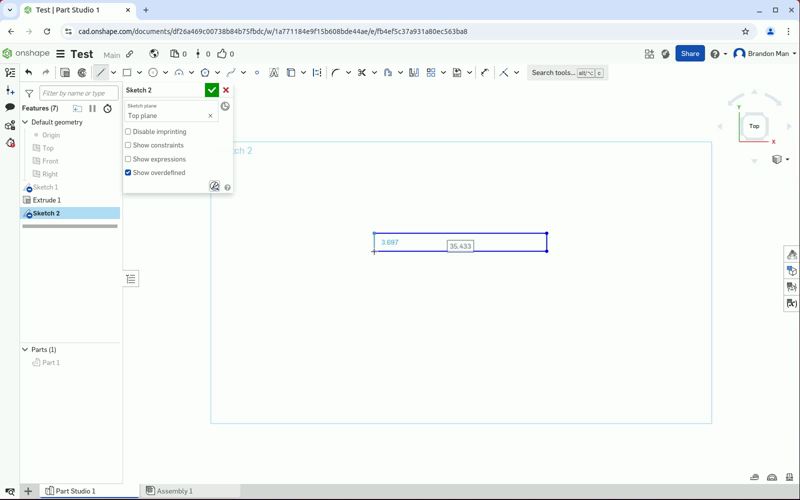
key(esc)
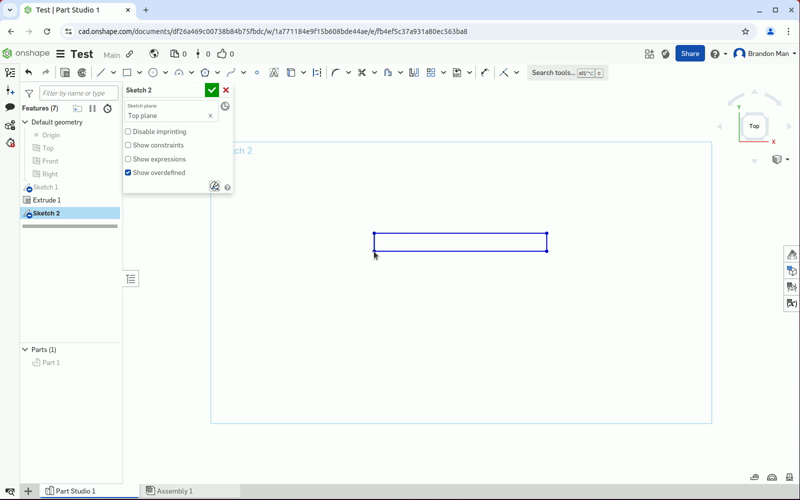
mouse_move(477, 245)
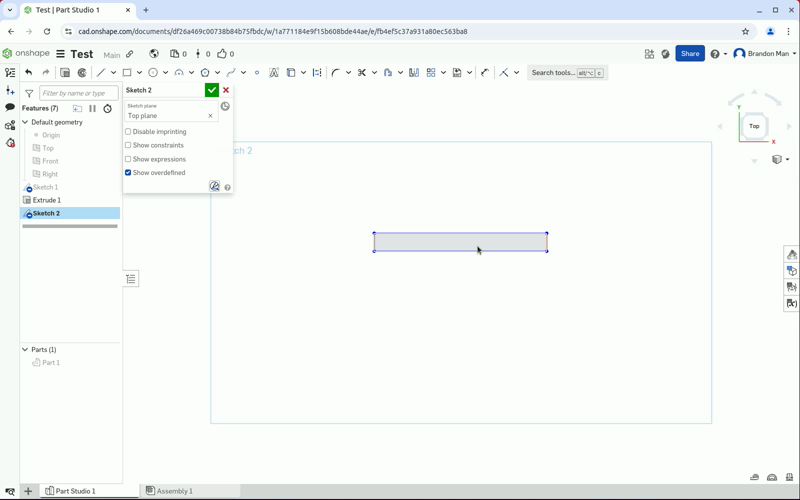
click(477, 245)
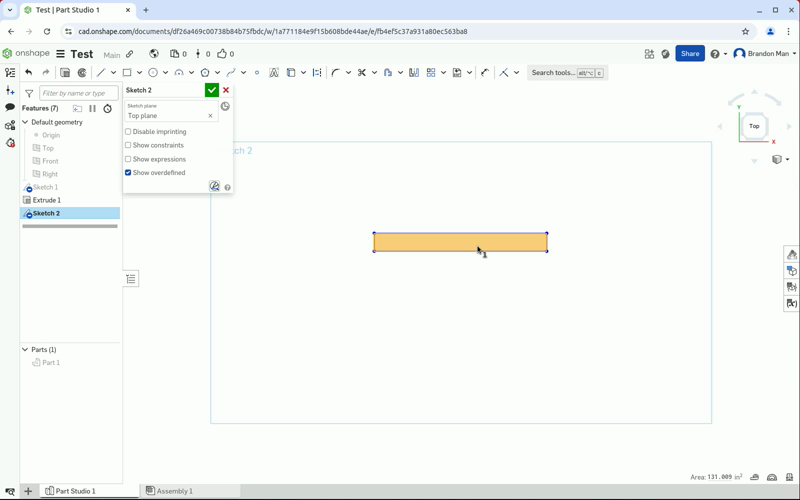
mouse_move(73, 352)
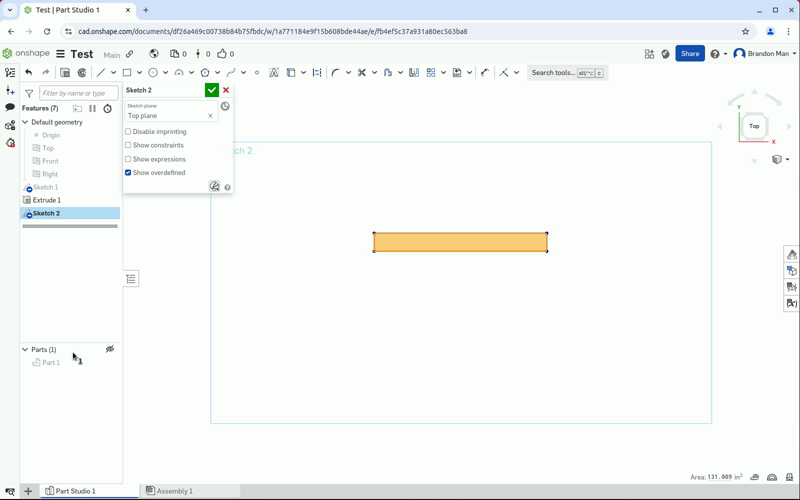
key(shift+y)
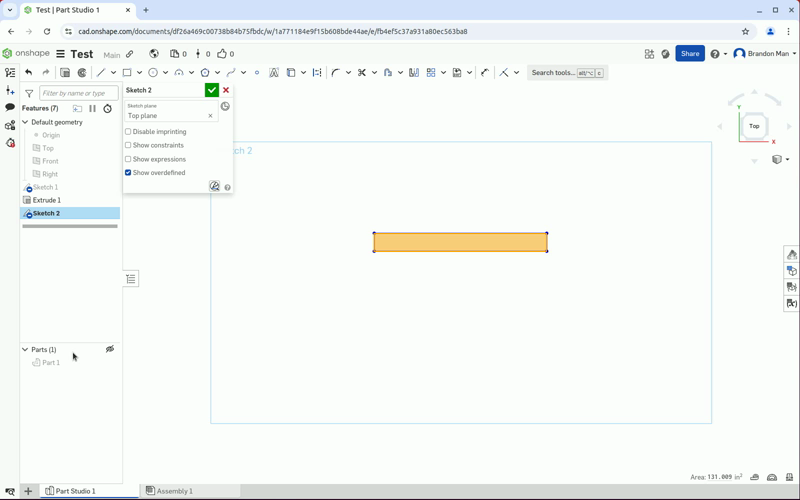
key(shift+e)
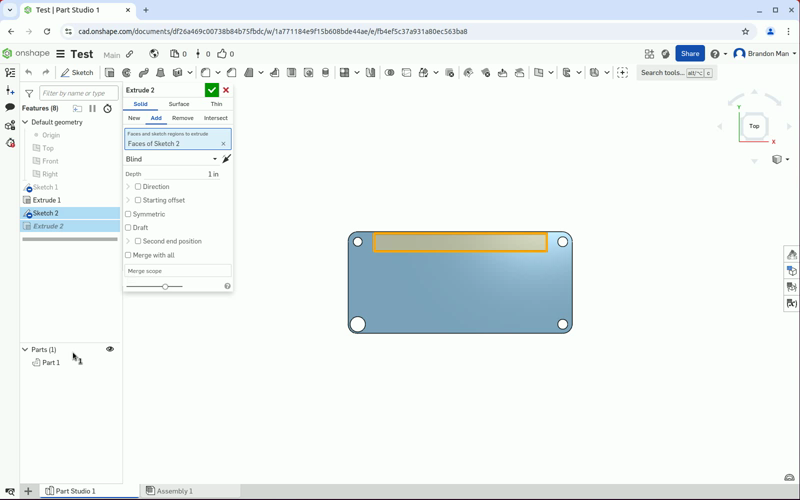
mouse_move(143, 106)
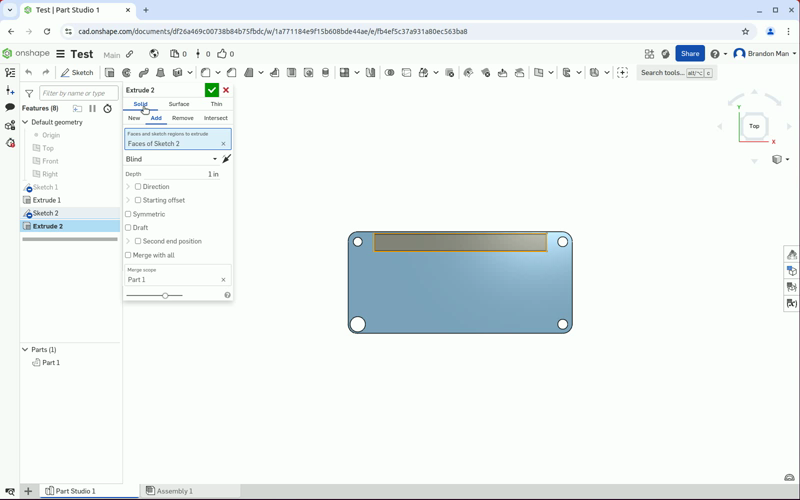
click(143, 106)
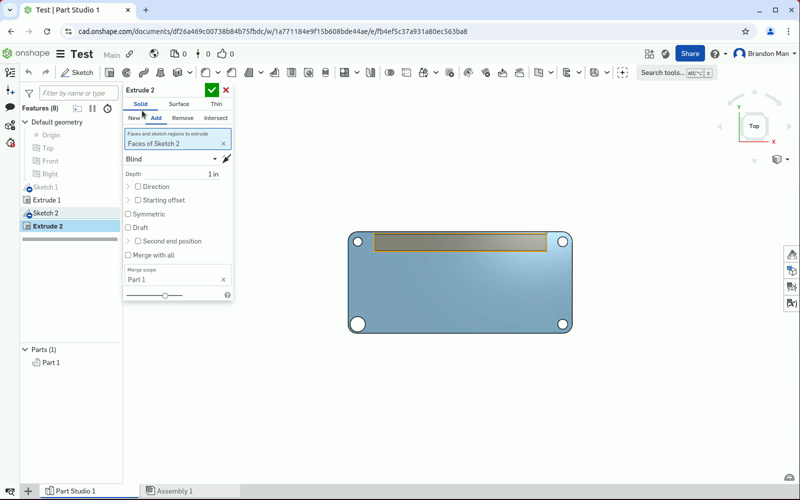
mouse_move(137, 120)
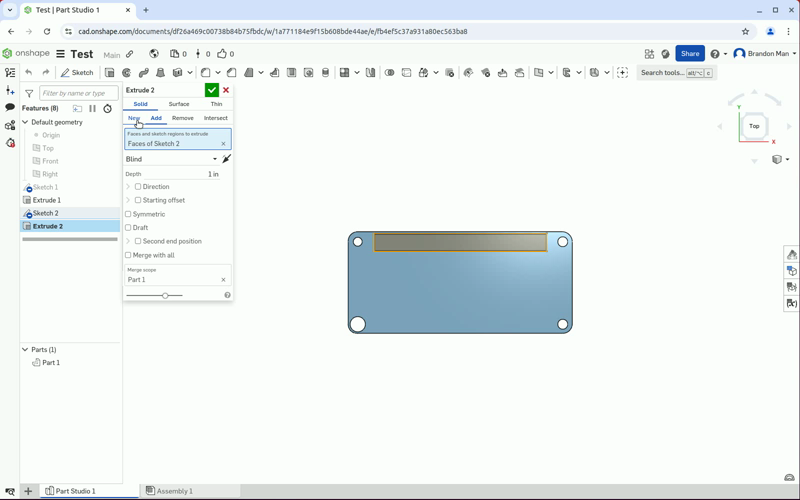
click(137, 120)
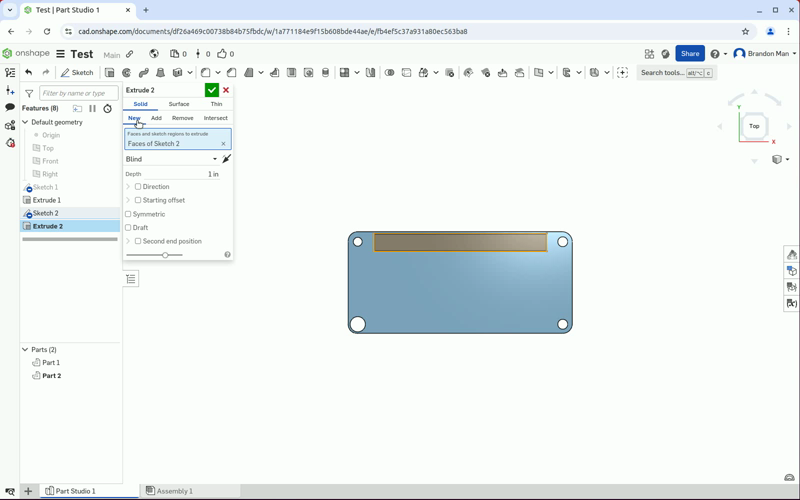
key(tab, 4)
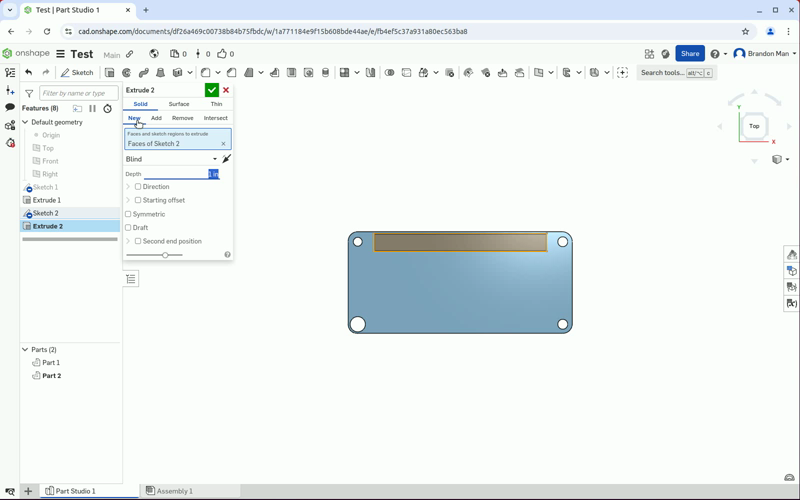
text(1.444)
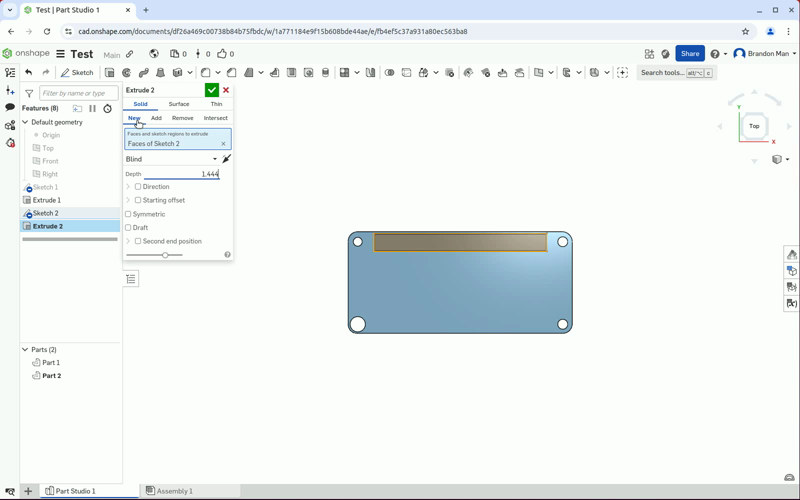
key(enter)
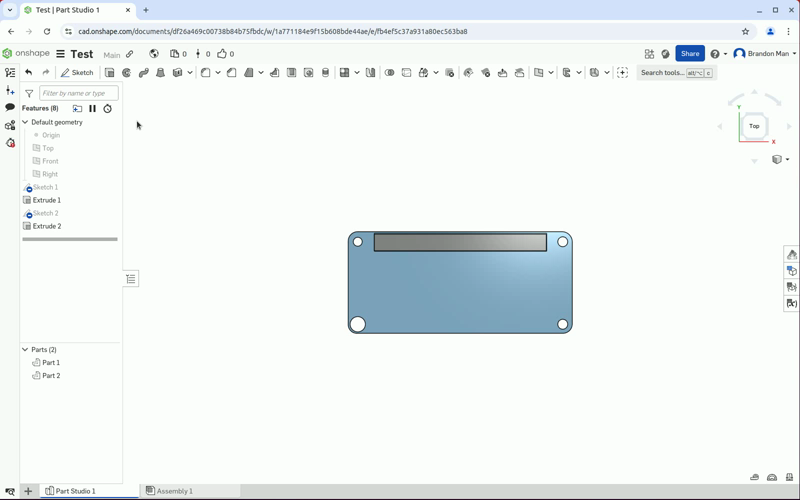
key(shift+h)
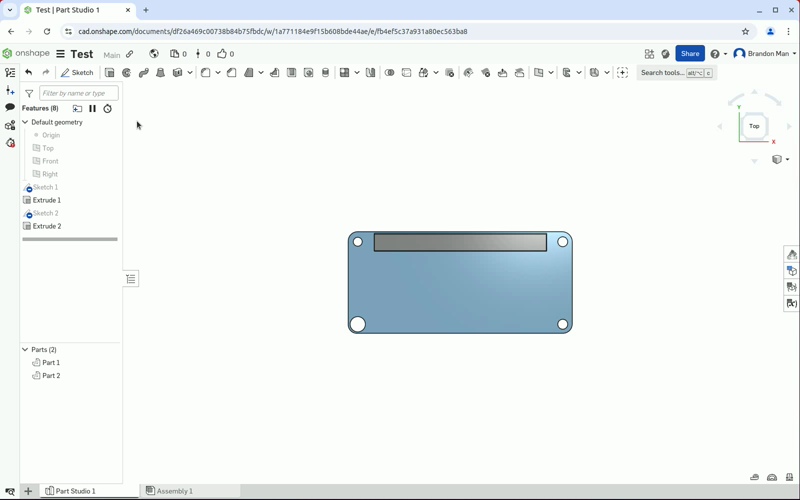
key(shift+h)
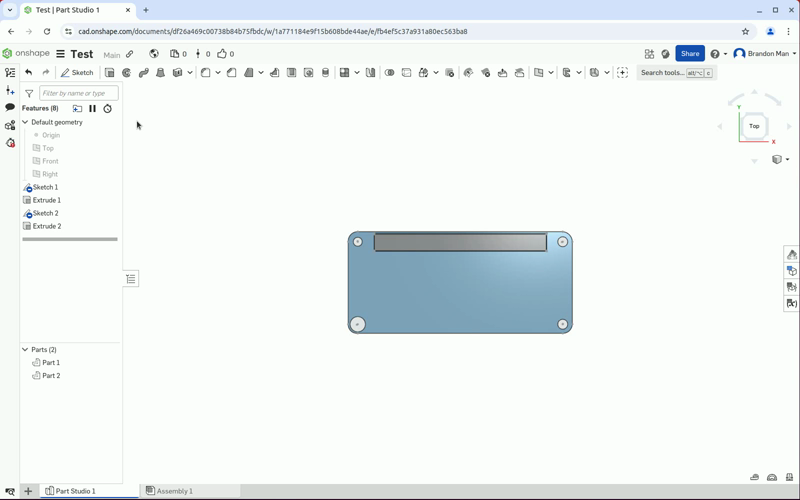
key(shift+7)
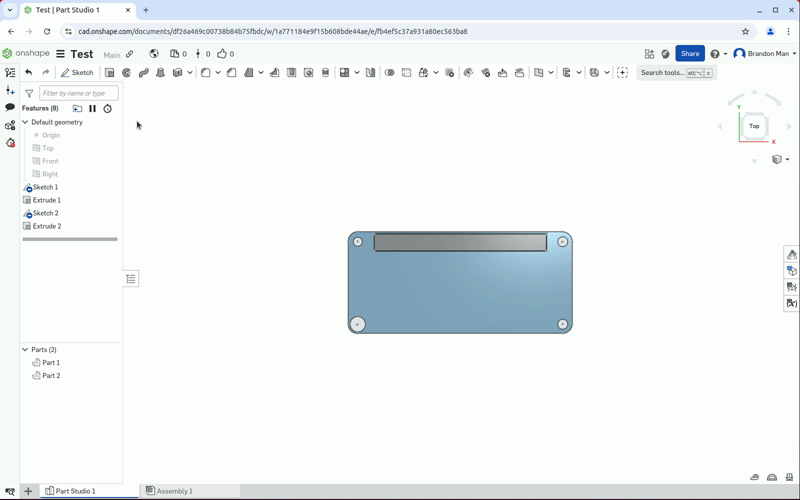
key(up, 3)
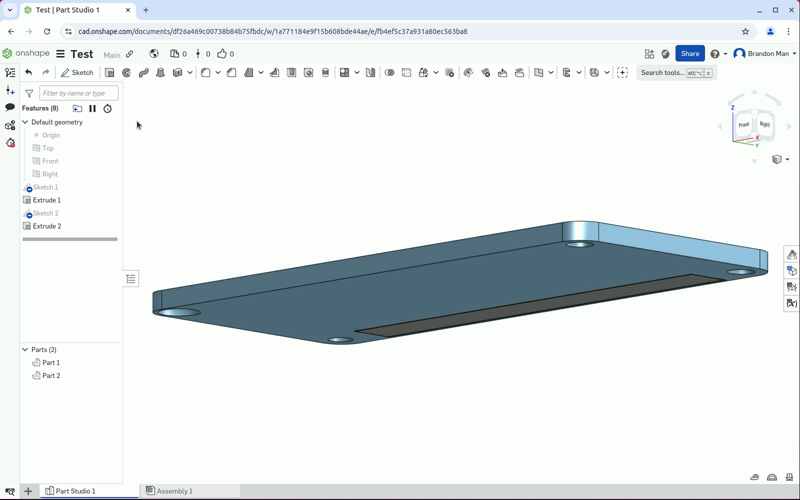
key(left, 3)
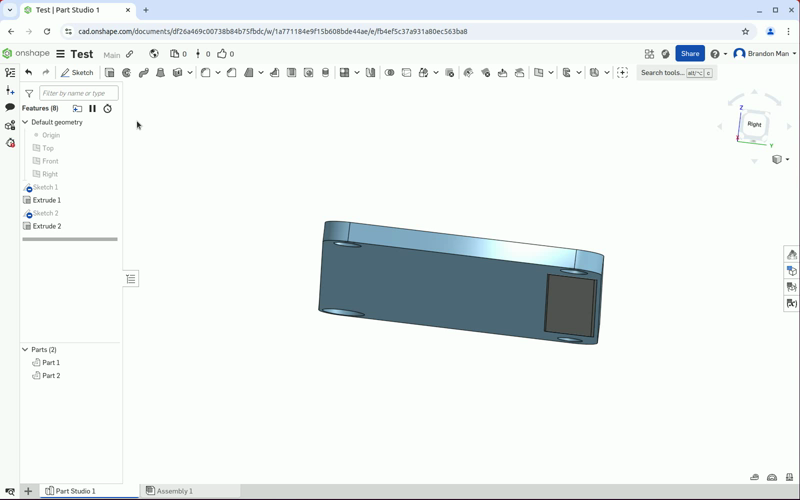
key(right, 3)
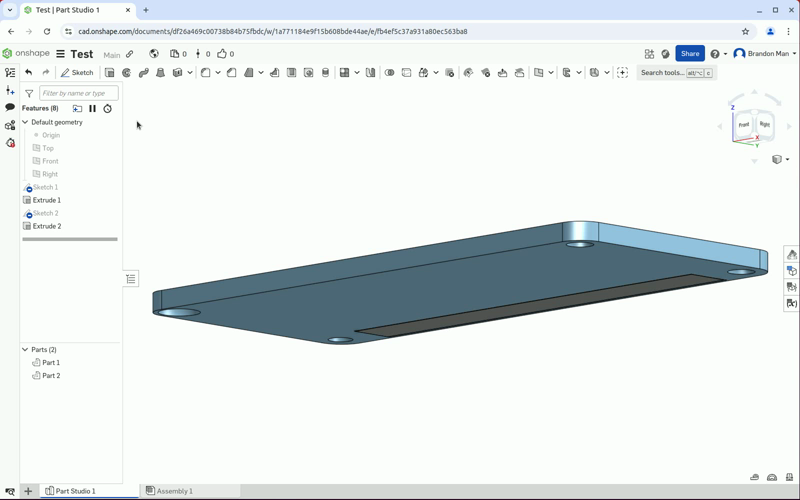
key(down, 3)
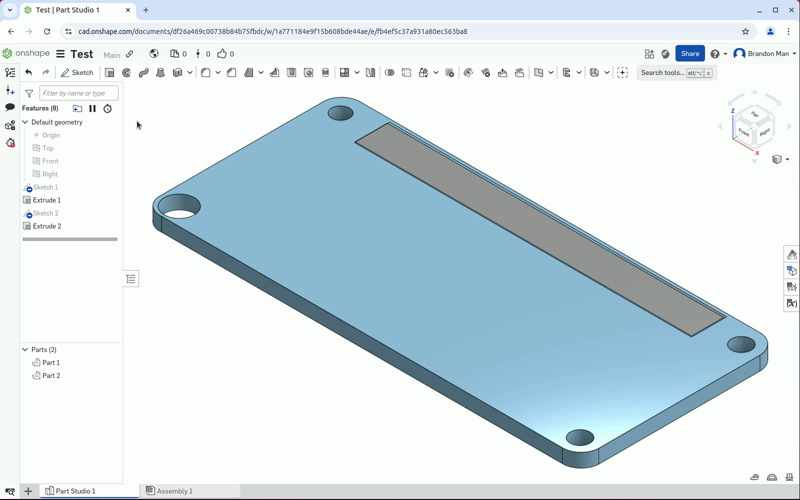
mouse_move(73, 189)
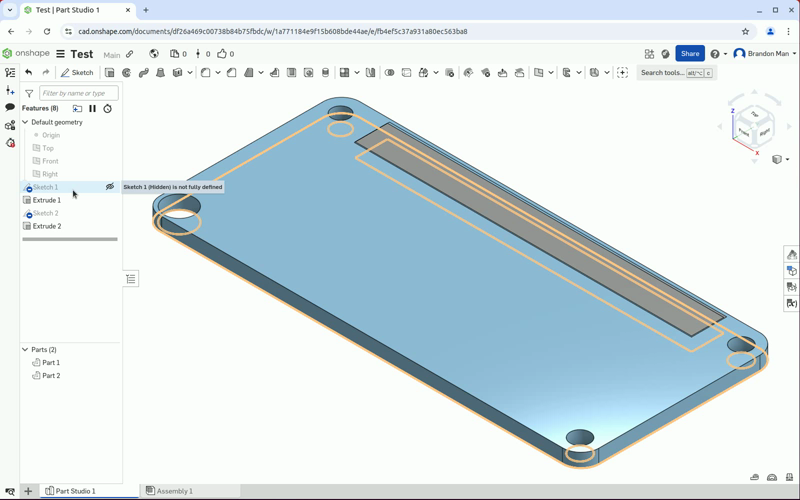
click(73, 189)